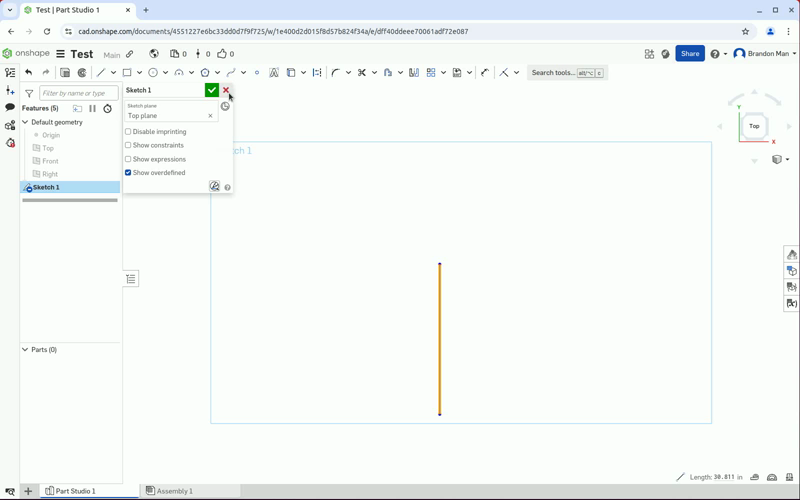
key(shift+h)
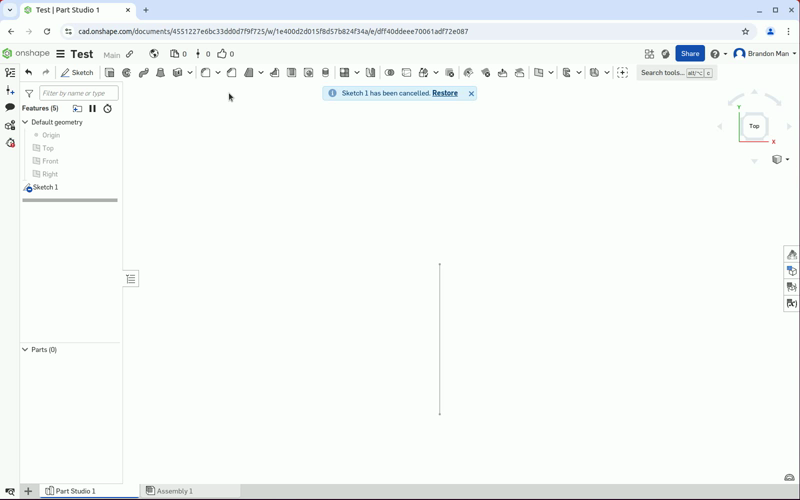
mouse_move(73, 352)
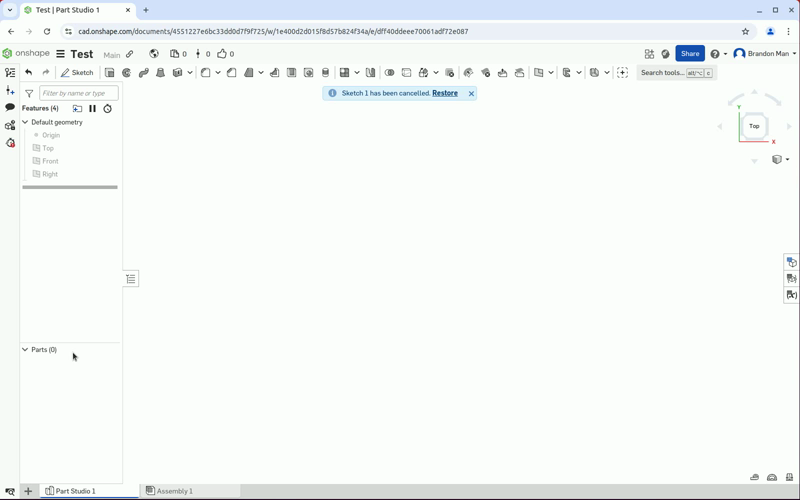
key(y)
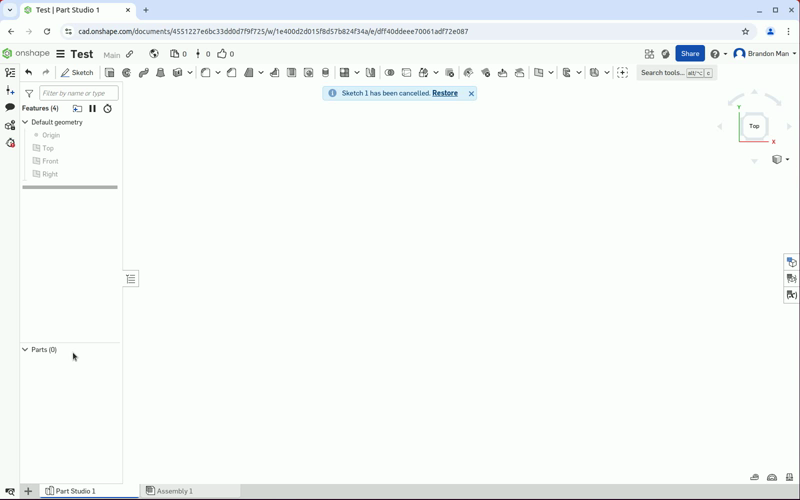
key(shift+p)
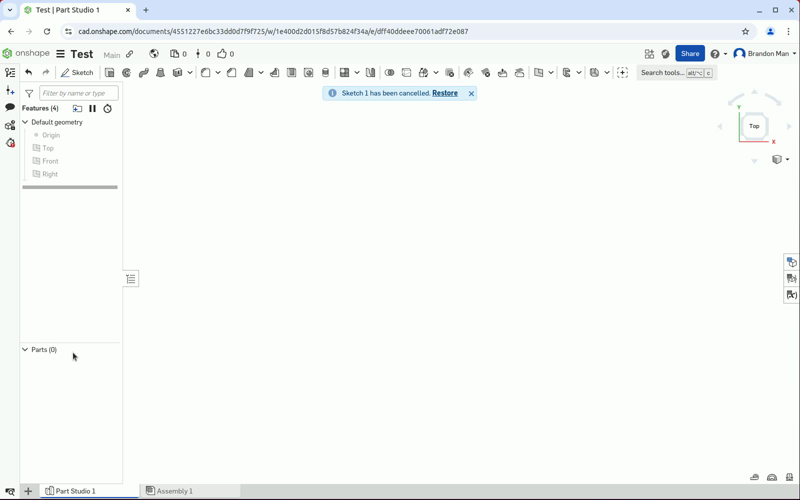
key(space)
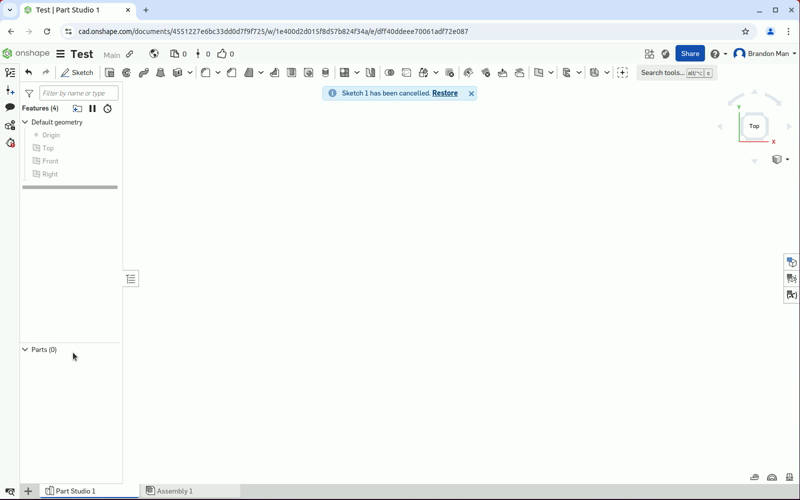
key_down(shift)
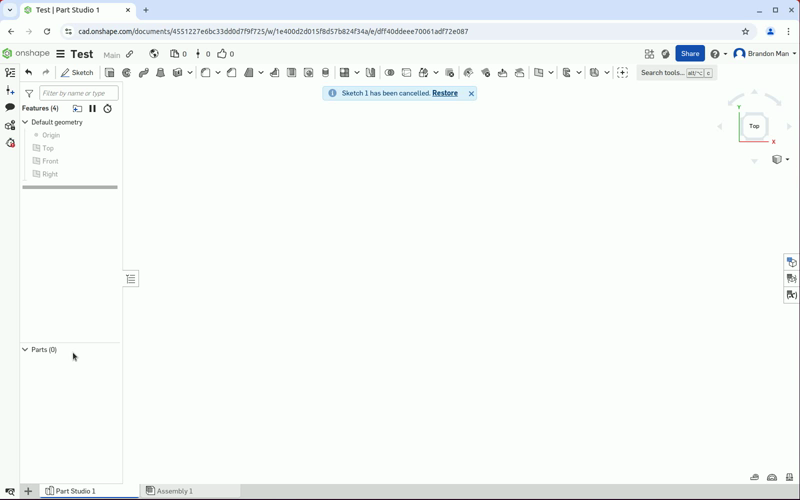
key(up)
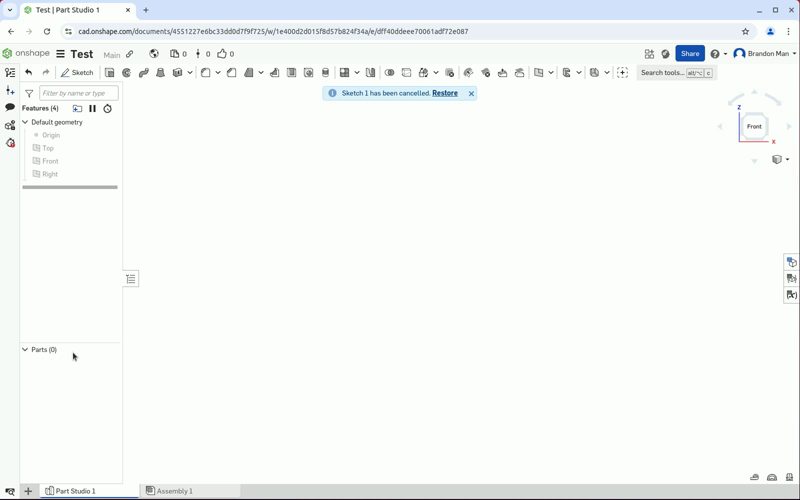
key_up(shift)
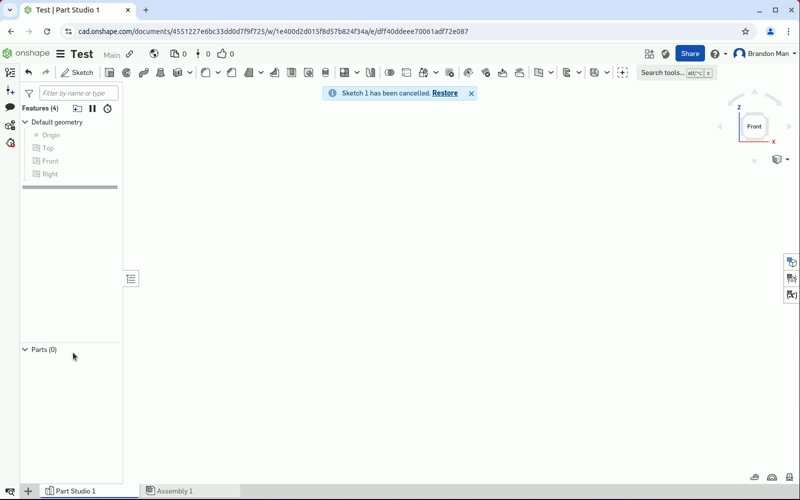
mouse_move(73, 352)
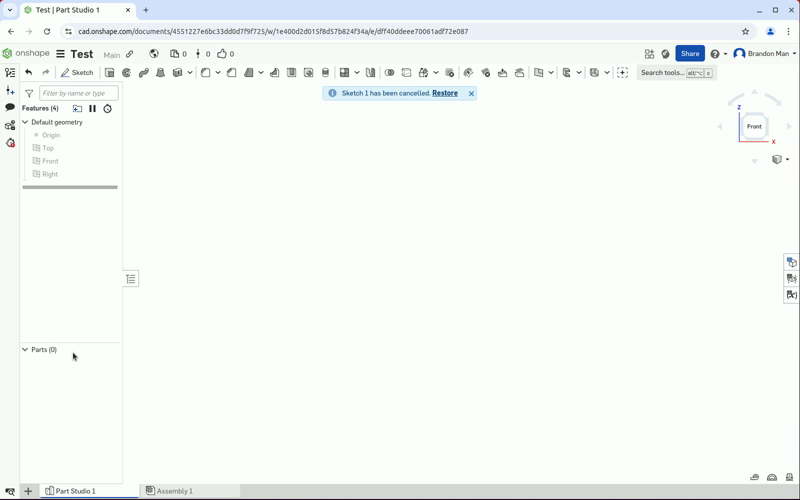
key(shift+y)
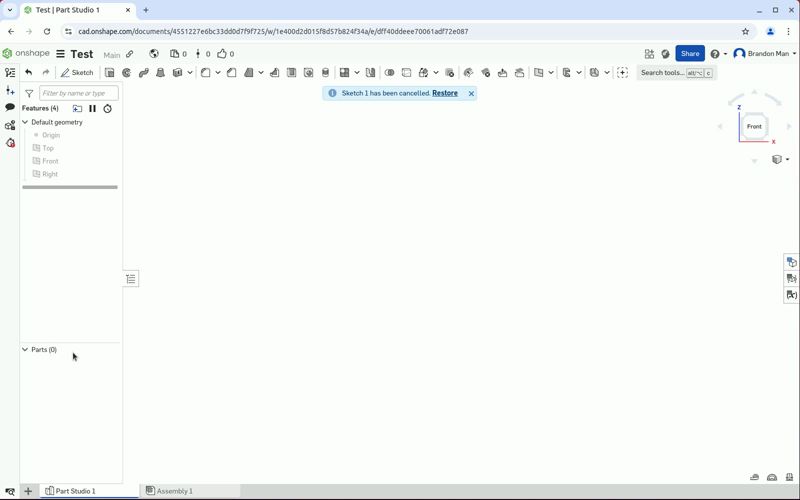
key(shift+s)
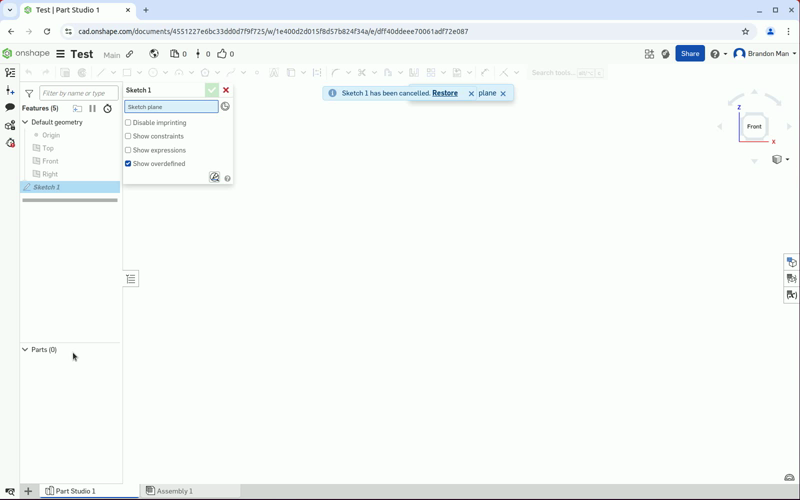
mouse_move(73, 163)
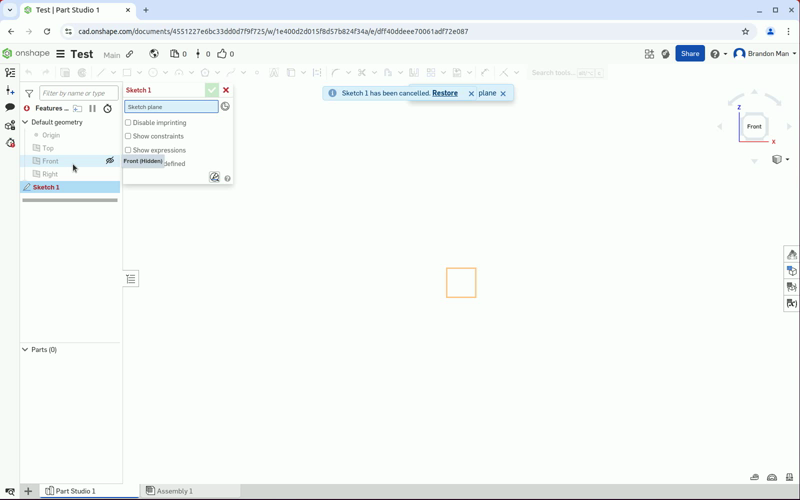
click(73, 163)
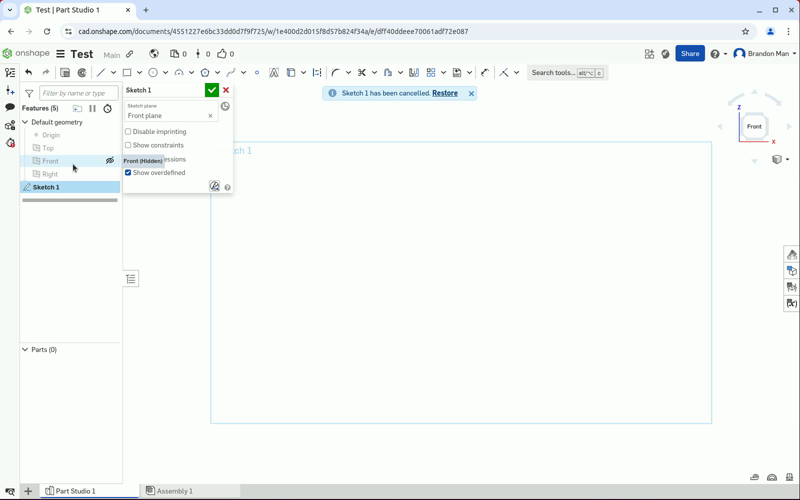
mouse_move(73, 352)
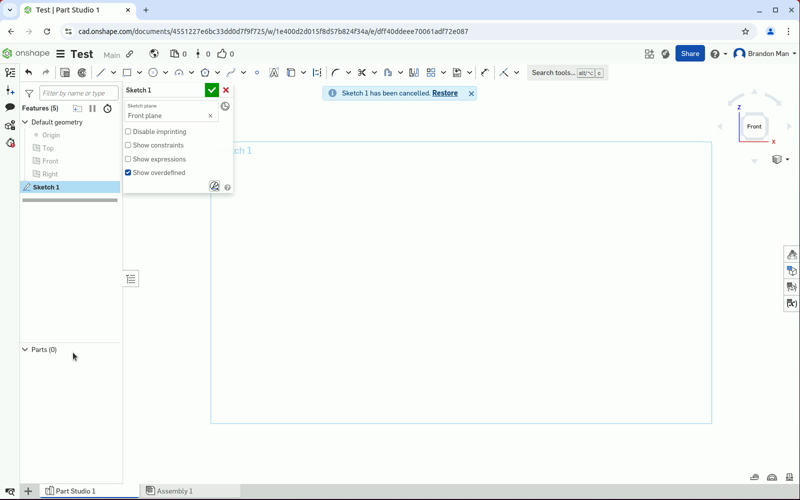
key(y)
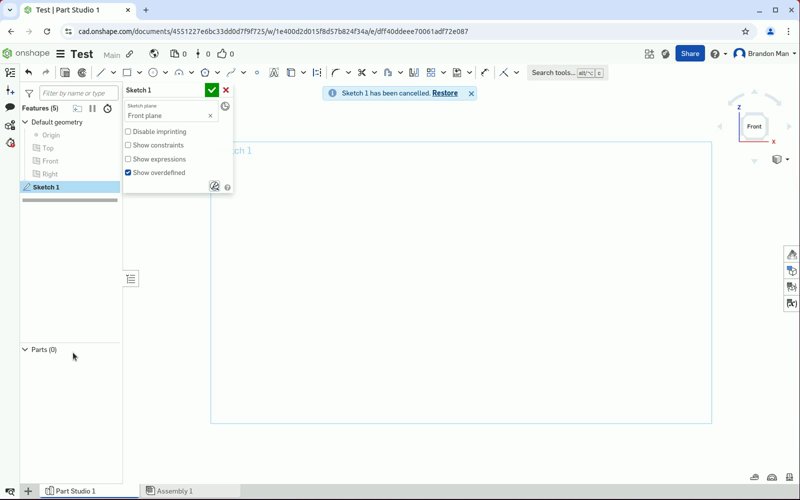
key(l)
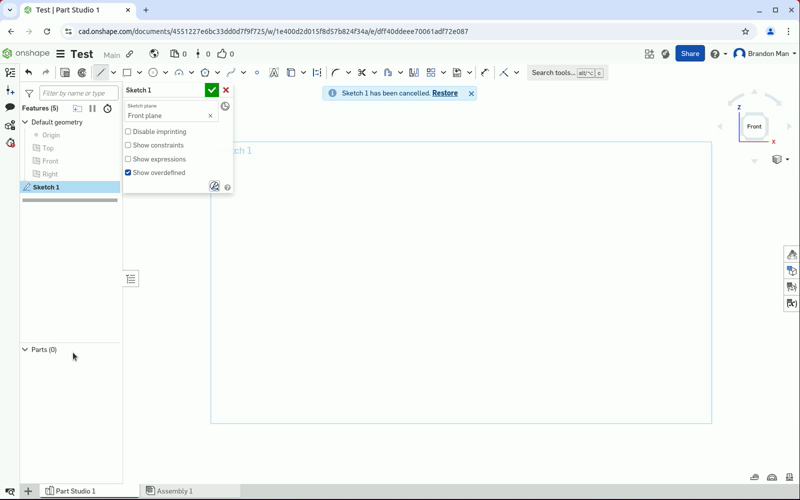
key_down(shift)
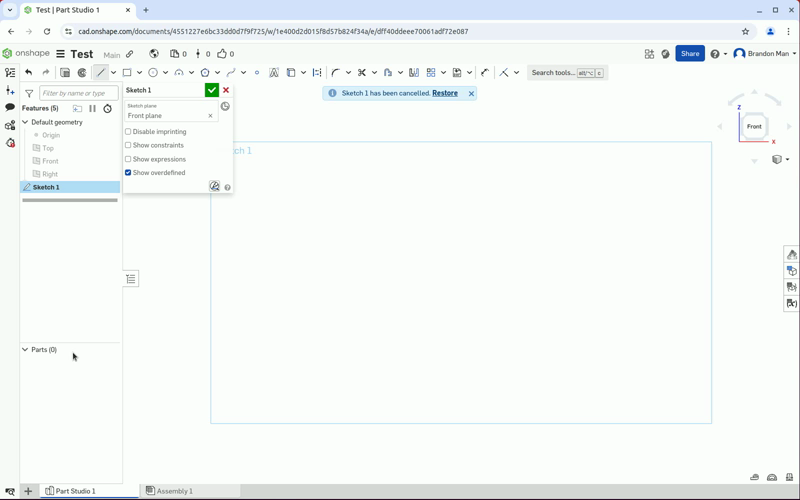
mouse_move(348, 282)
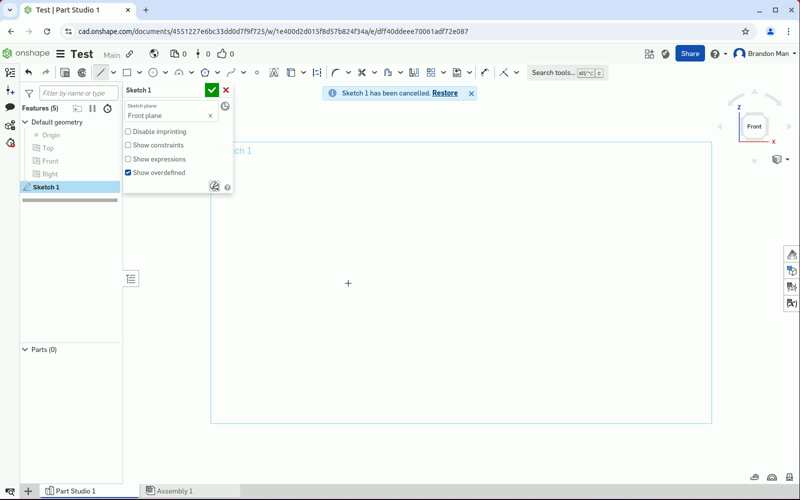
click(348, 282)
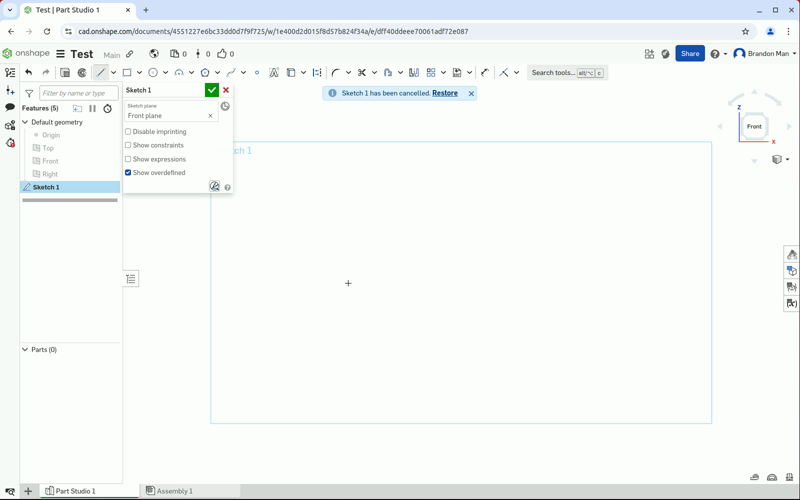
key_up(shift)
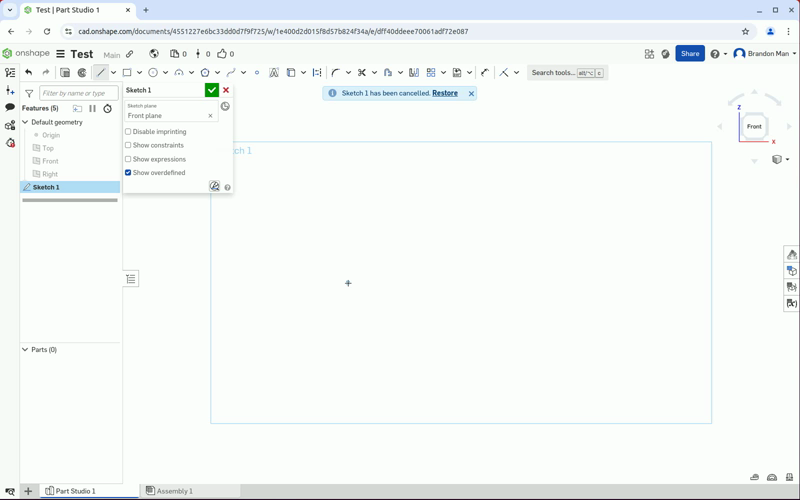
key_down(shift)
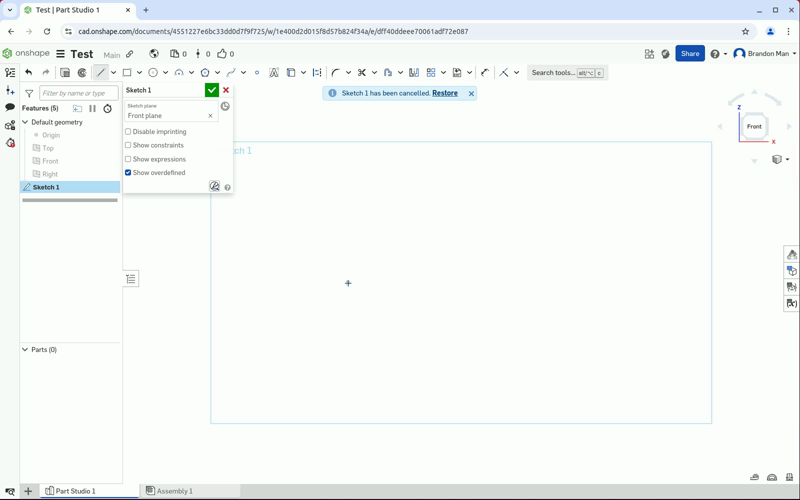
mouse_move(414, 282)
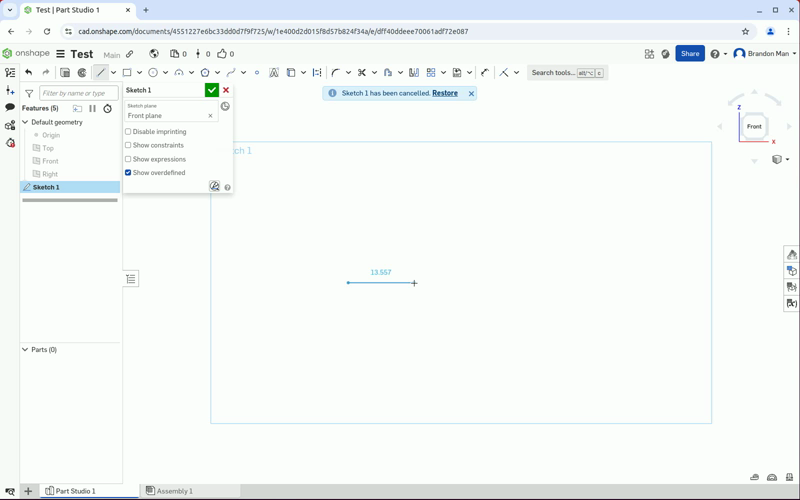
click(414, 282)
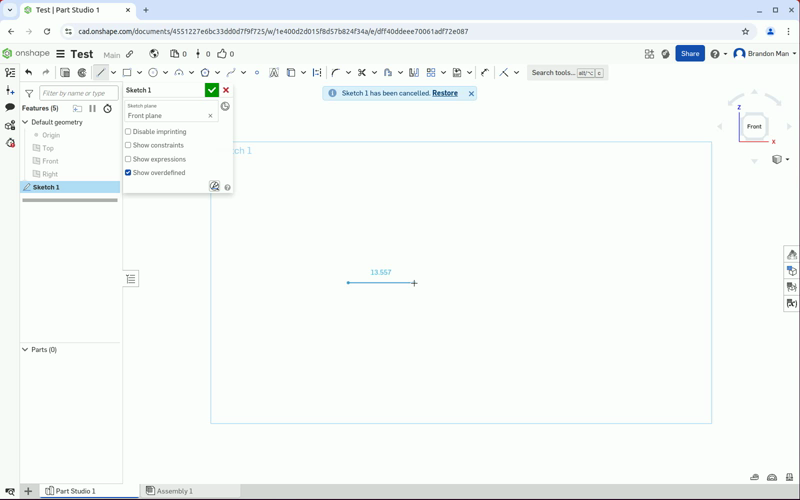
key_up(shift)
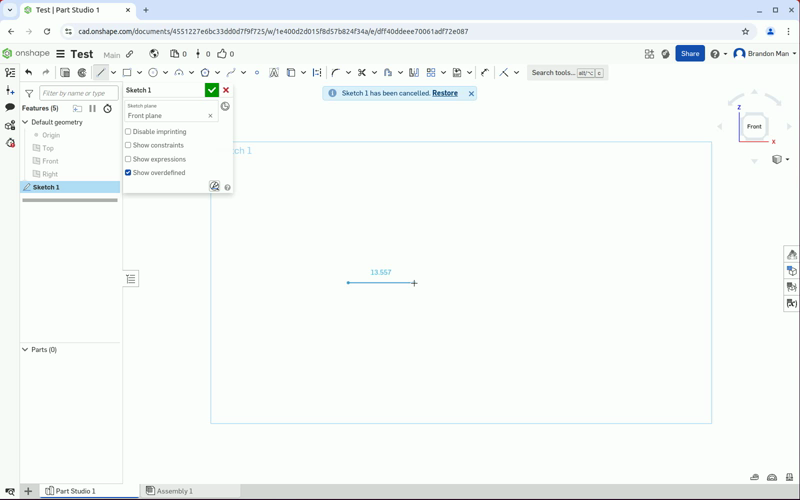
key(esc)
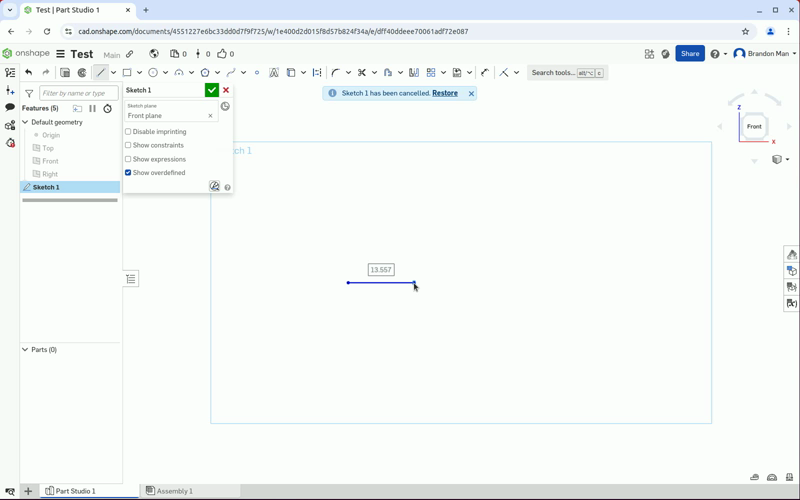
key(a)
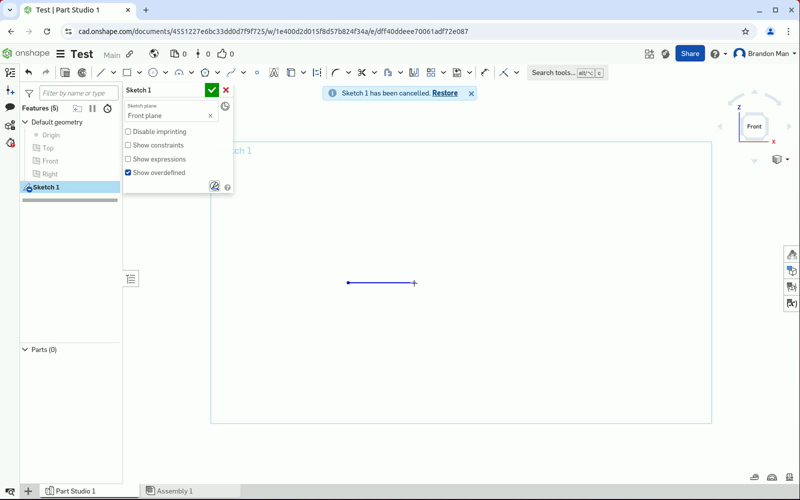
mouse_move(414, 282)
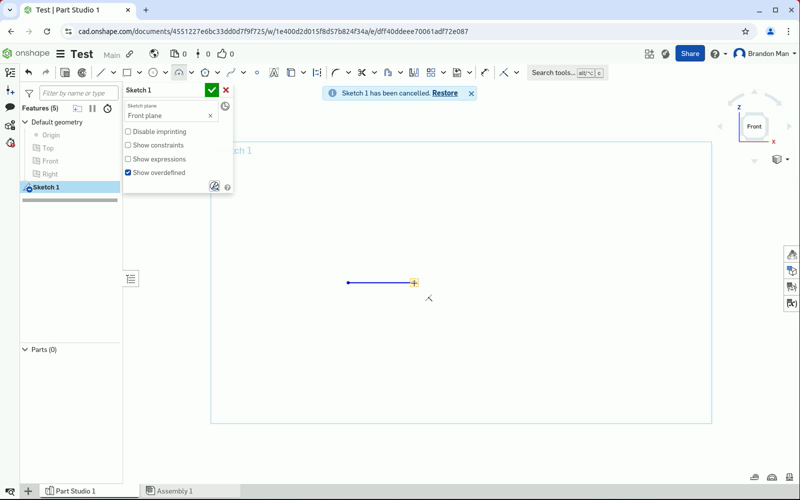
click(414, 282)
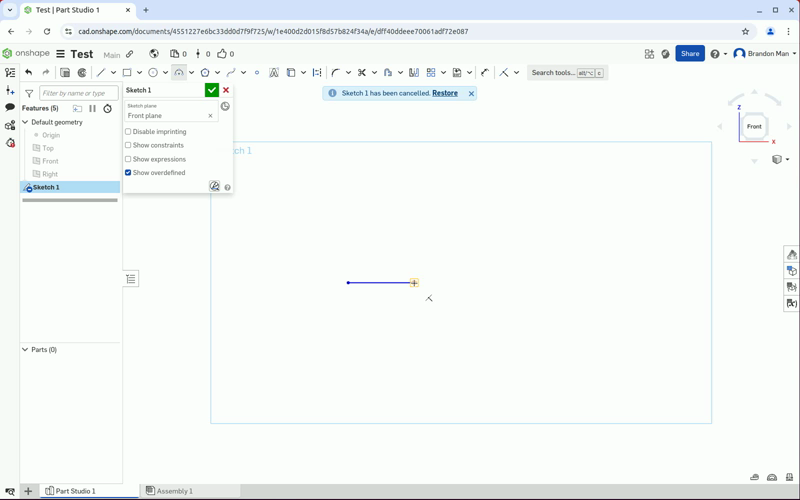
key_down(shift)
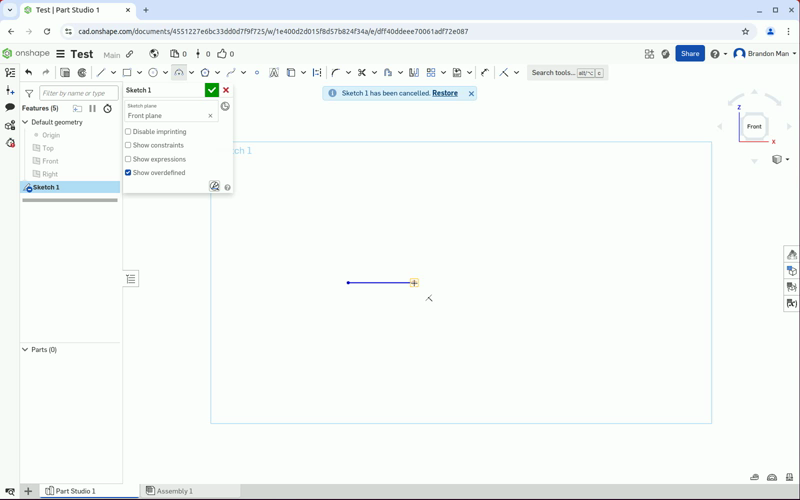
mouse_move(503, 282)
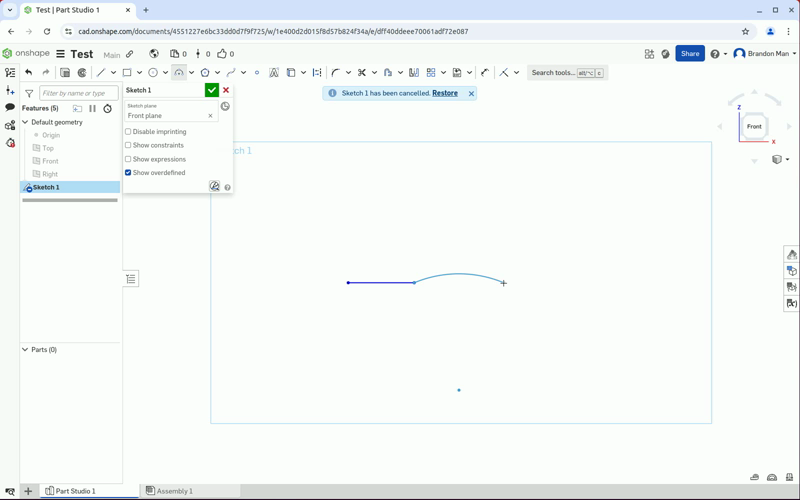
click(503, 282)
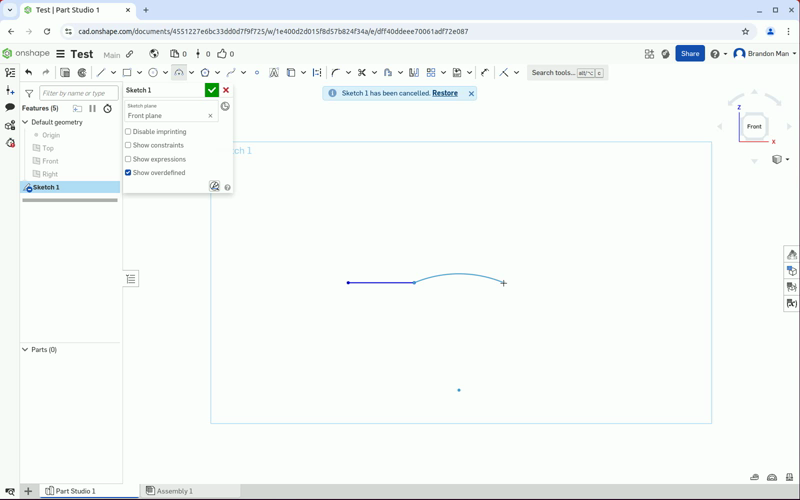
mouse_move(458, 238)
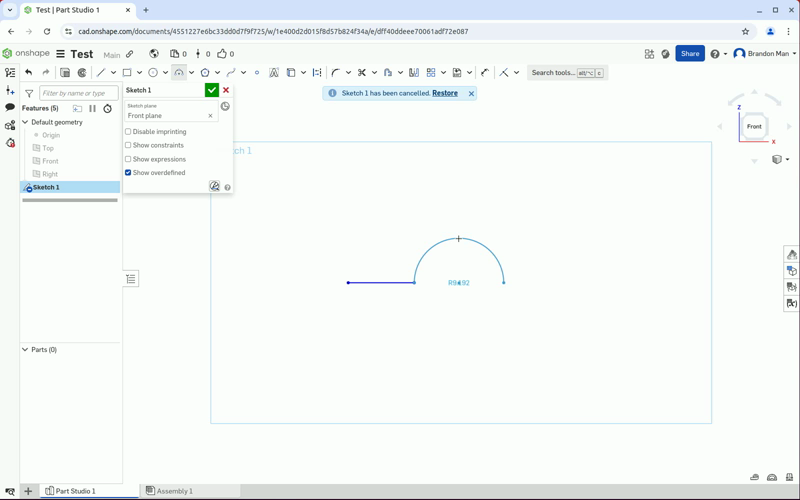
click(458, 238)
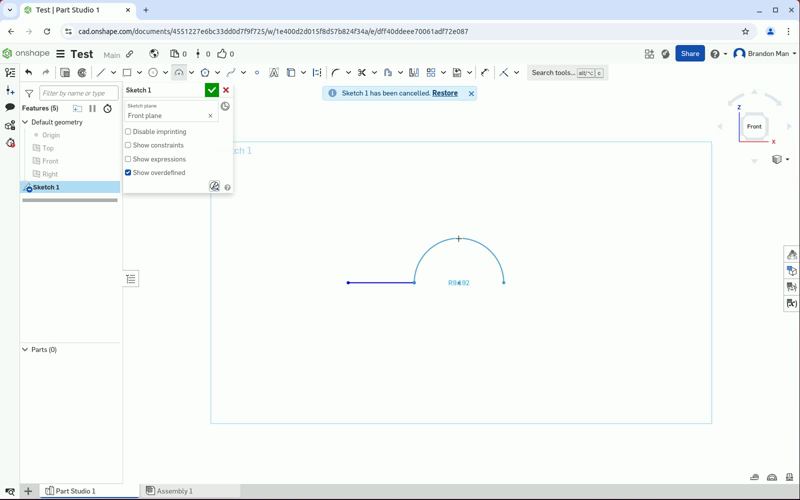
key_up(shift)
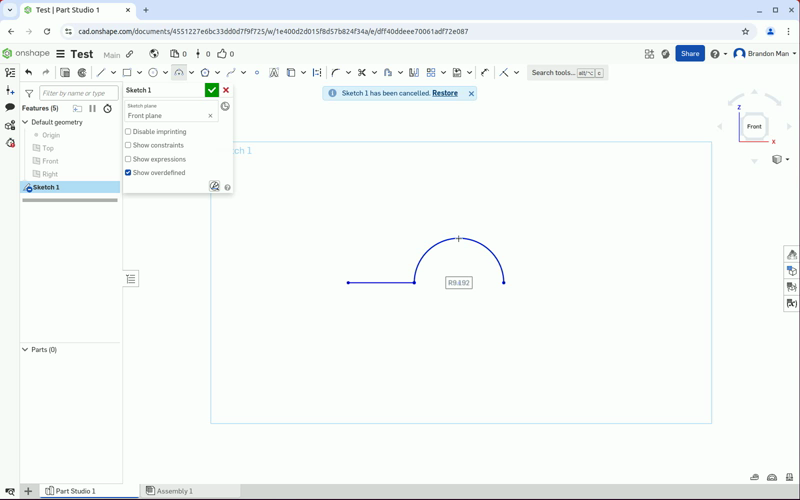
key(esc)
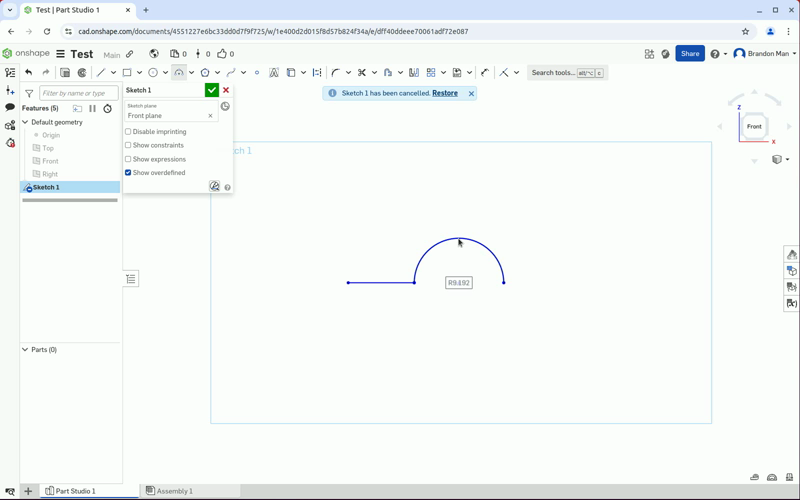
key(l)
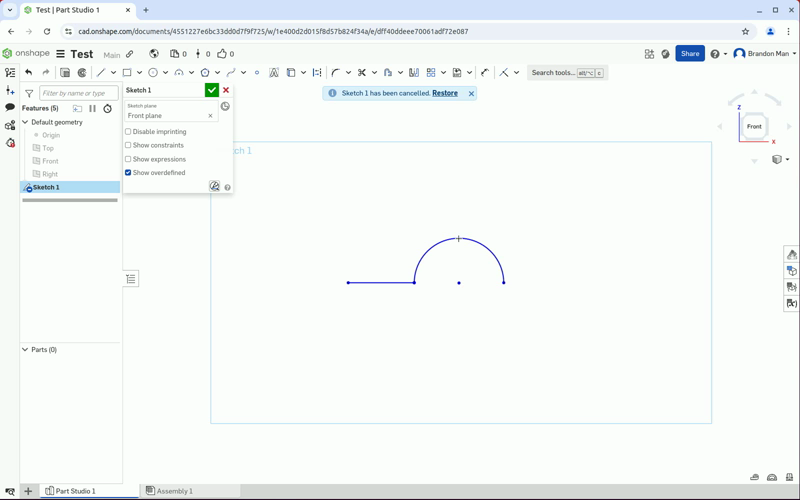
mouse_move(503, 282)
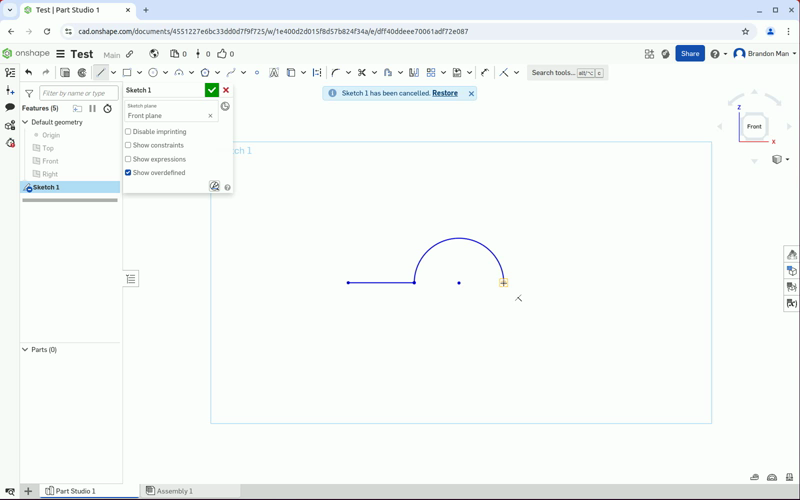
click(503, 282)
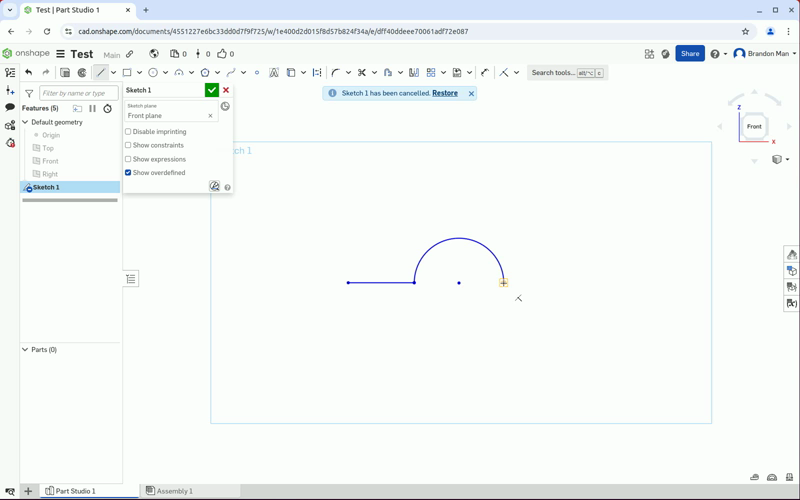
key_down(shift)
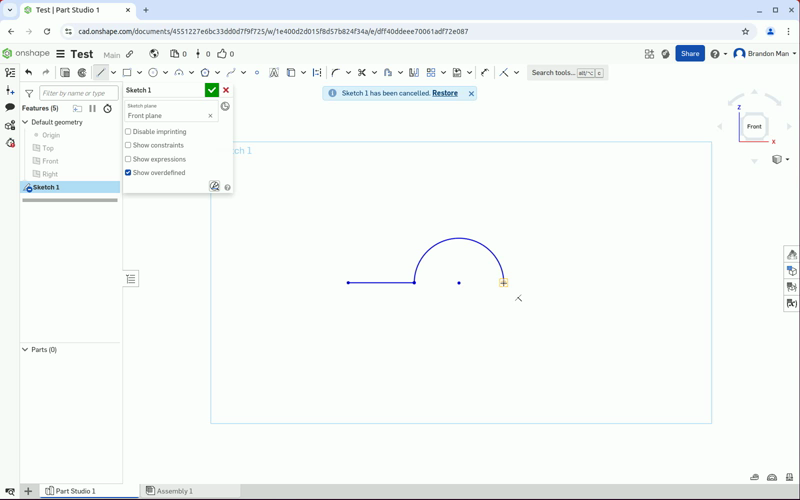
mouse_move(572, 282)
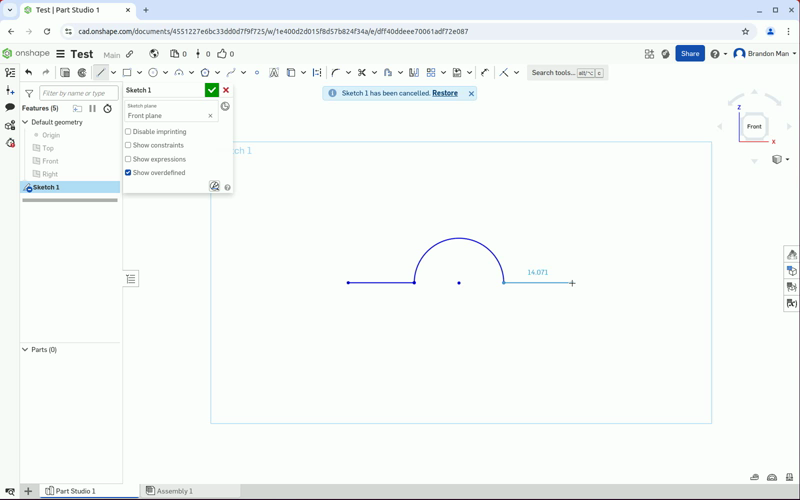
click(572, 282)
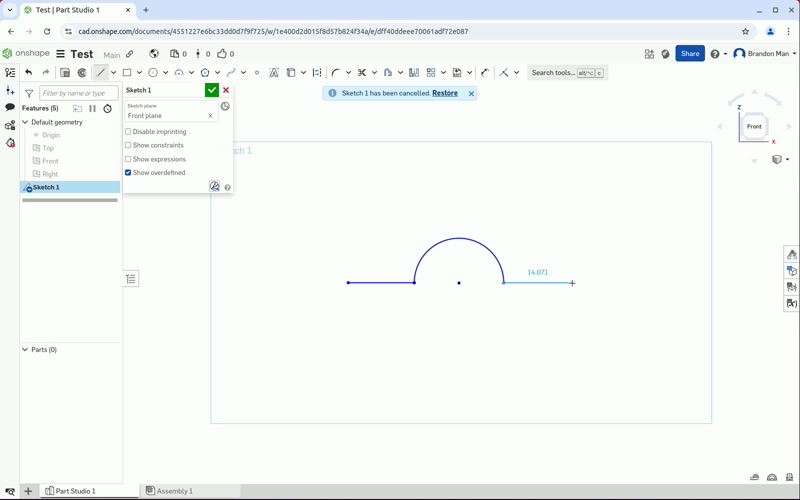
key_up(shift)
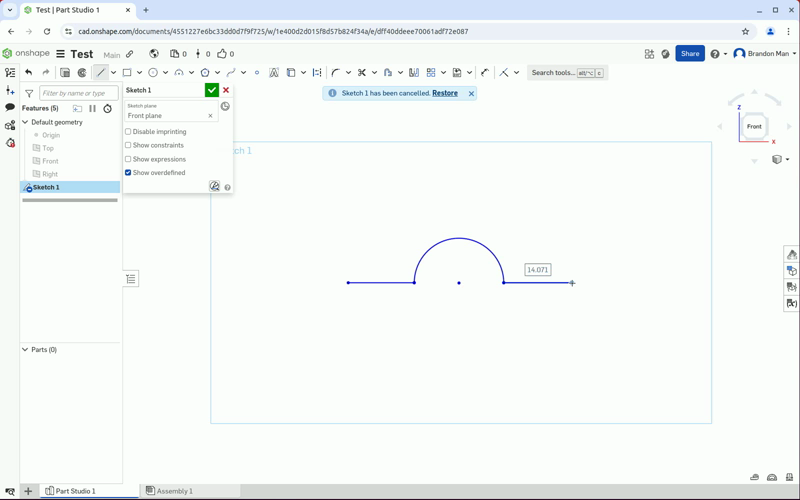
key_down(shift)
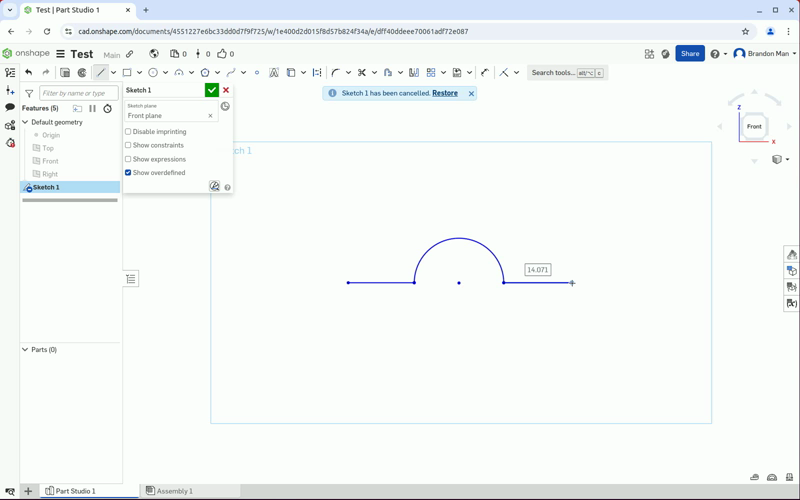
mouse_move(589, 282)
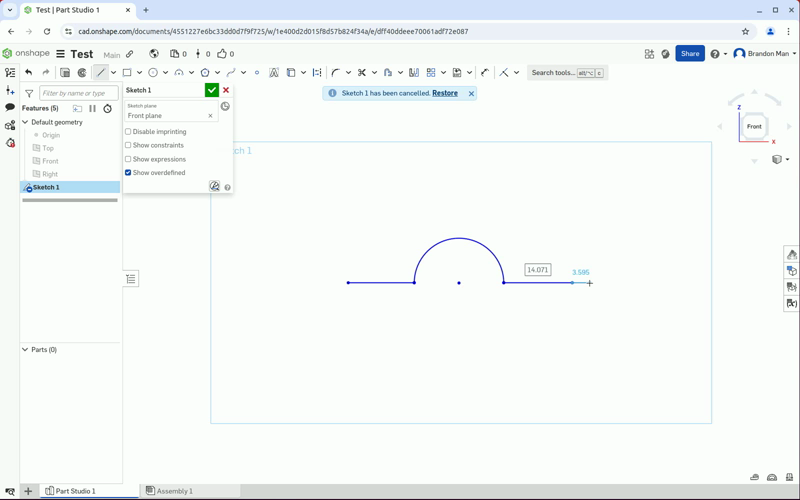
mouse_move(572, 226)
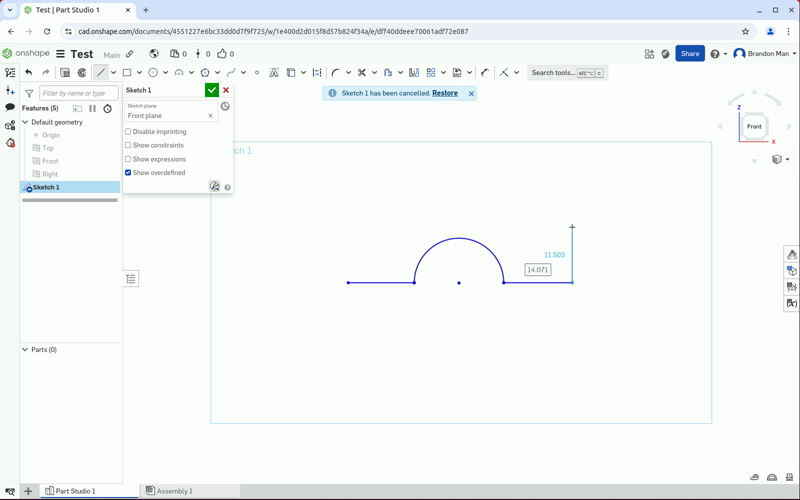
click(572, 226)
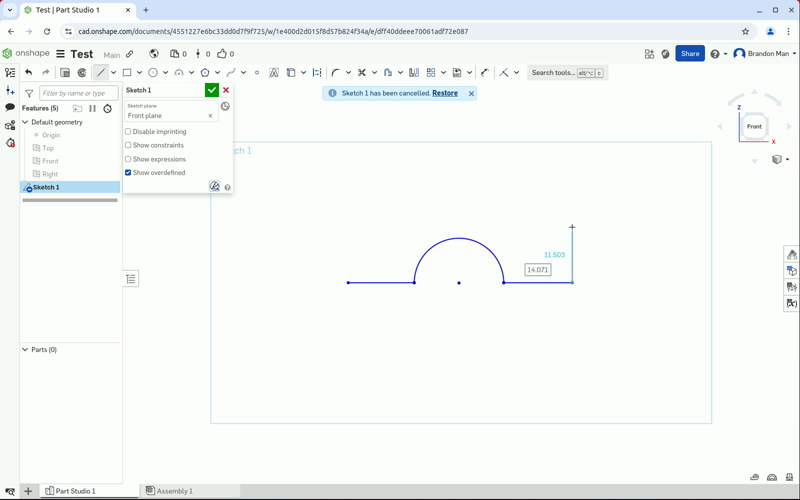
key_up(shift)
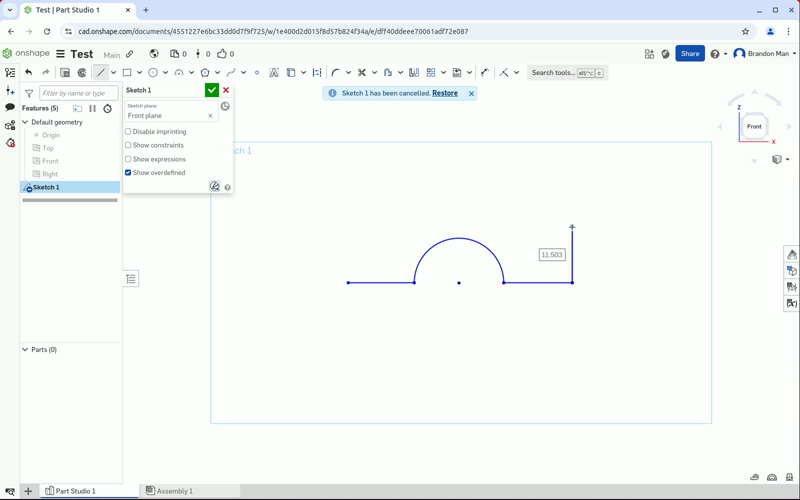
key_down(shift)
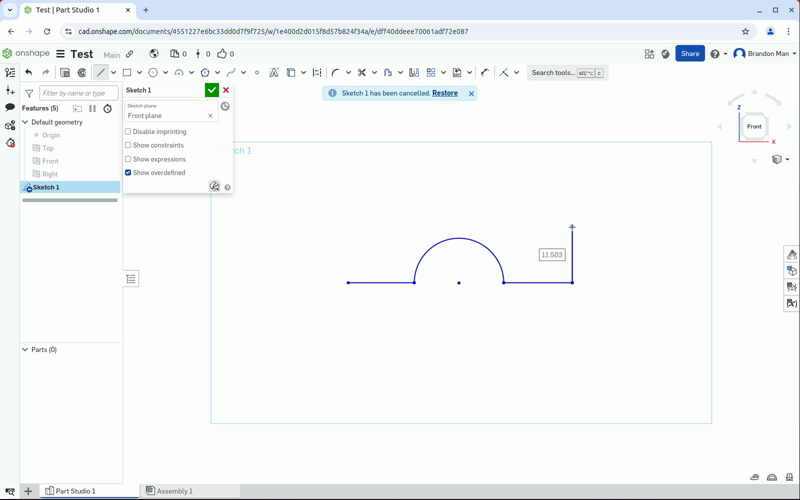
mouse_move(348, 226)
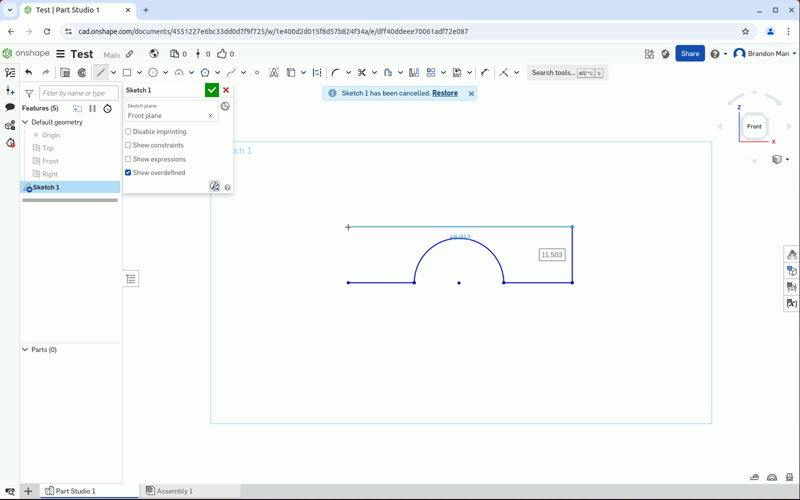
click(348, 226)
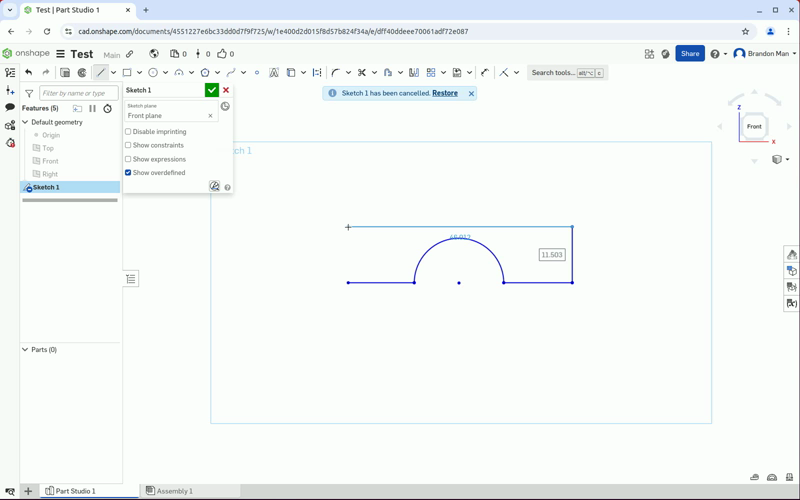
key_up(shift)
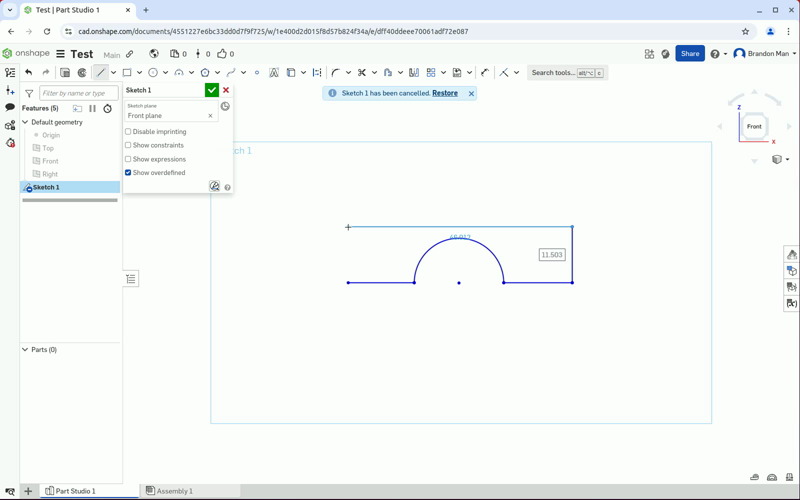
mouse_move(378, 226)
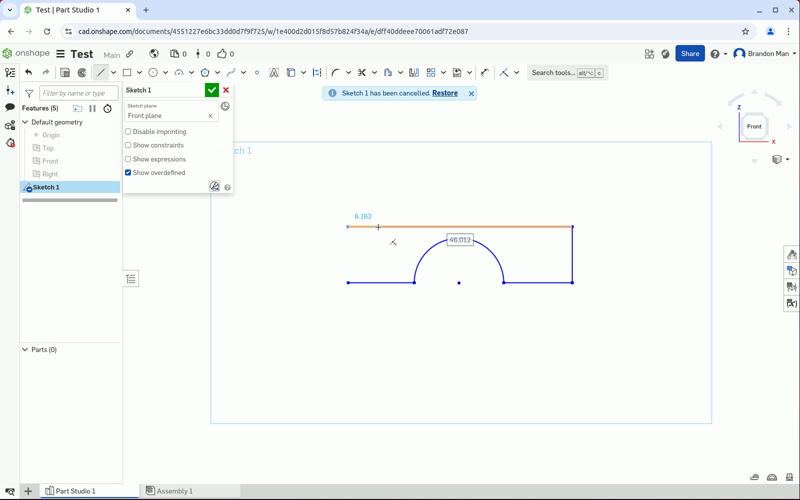
key_down(shift)
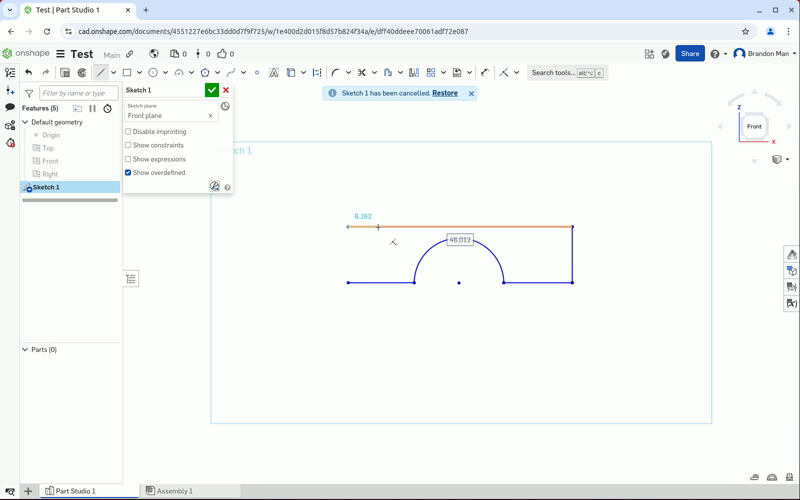
mouse_move(348, 282)
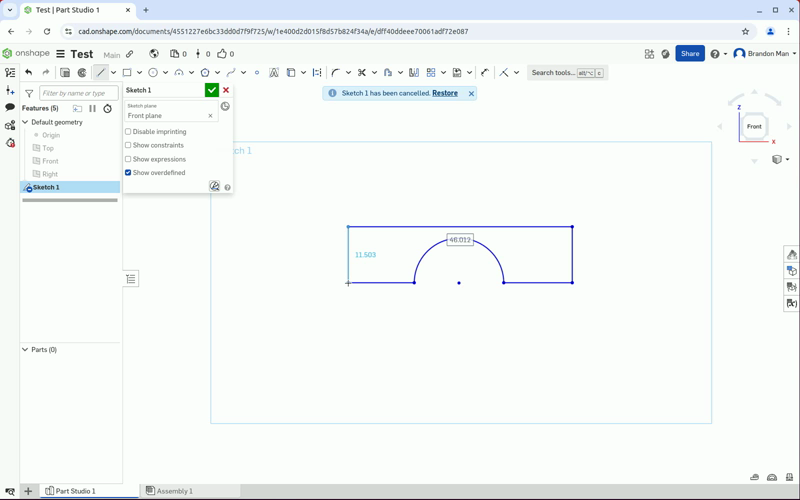
key_up(shift)
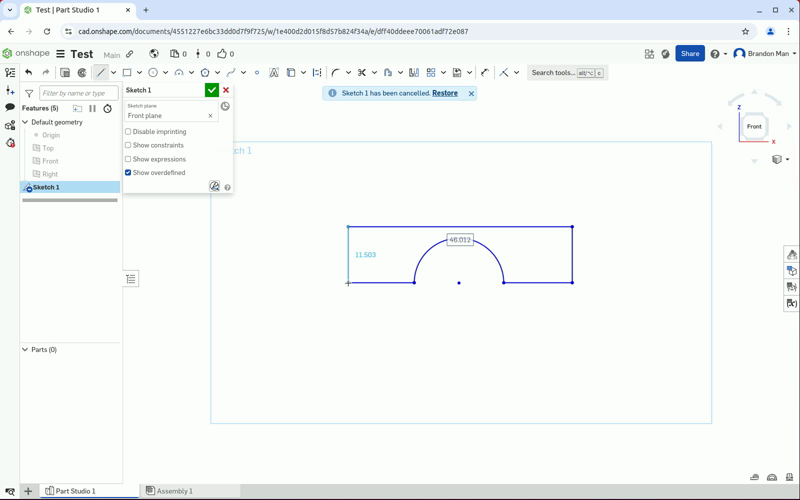
click(348, 282)
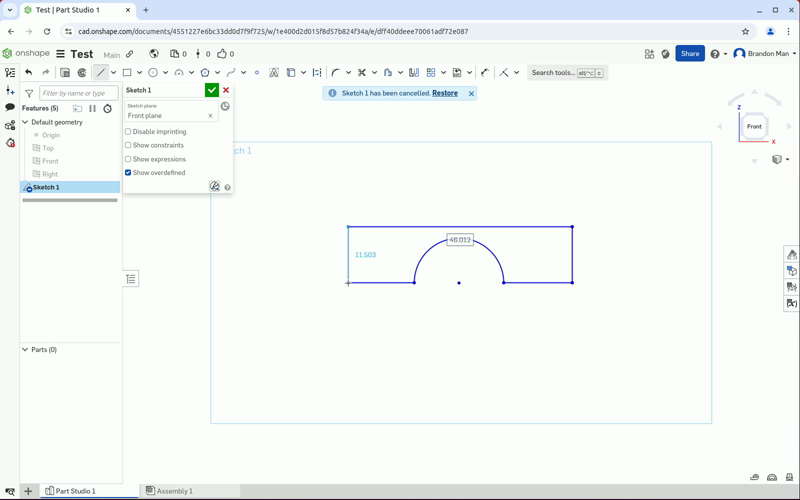
key(esc)
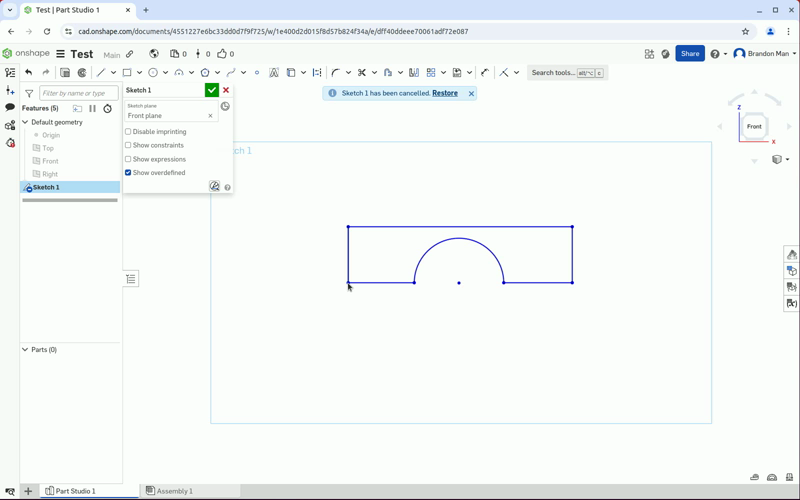
mouse_move(443, 269)
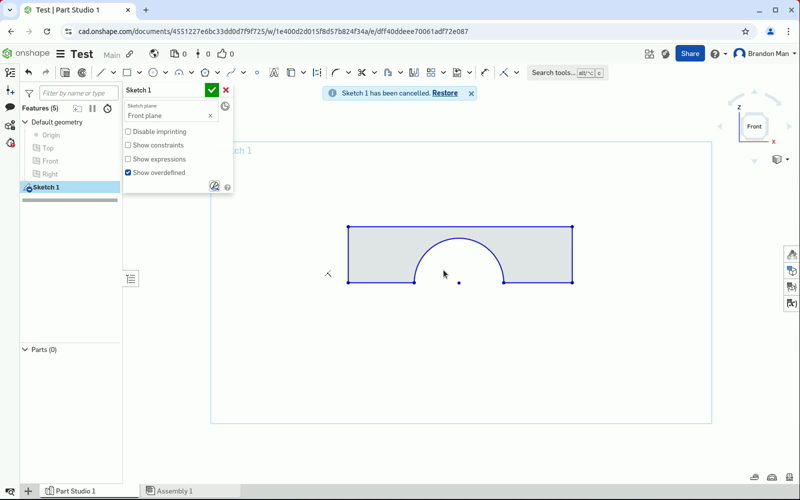
scroll(6)
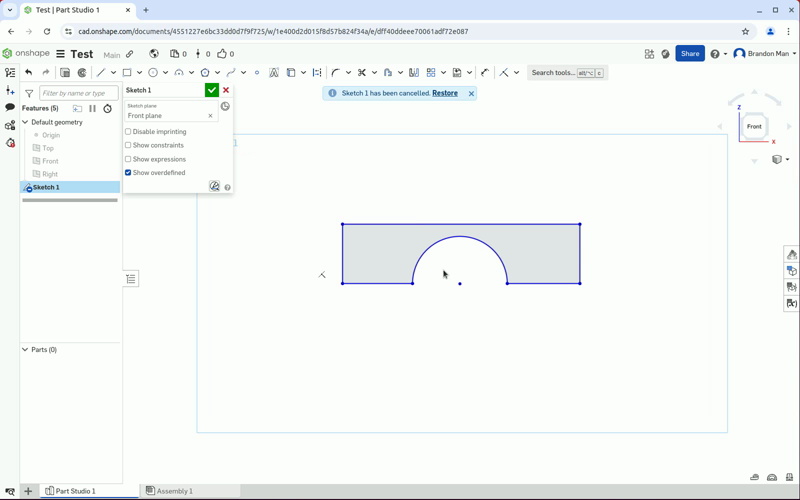
scroll(6)
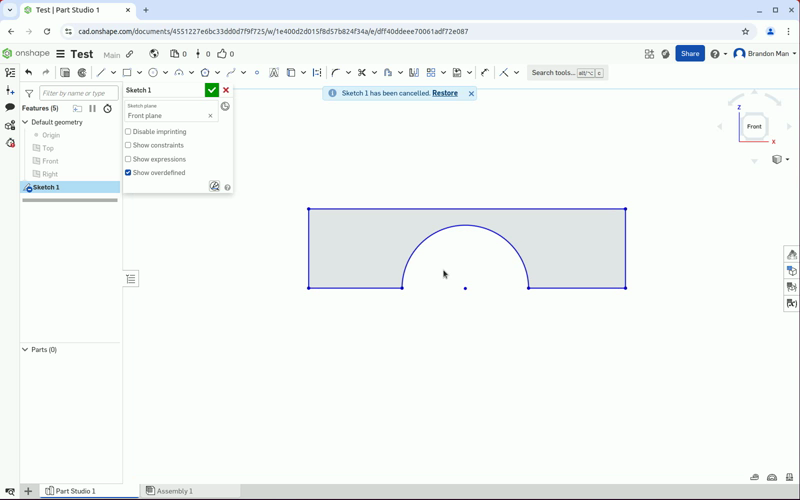
scroll(6)
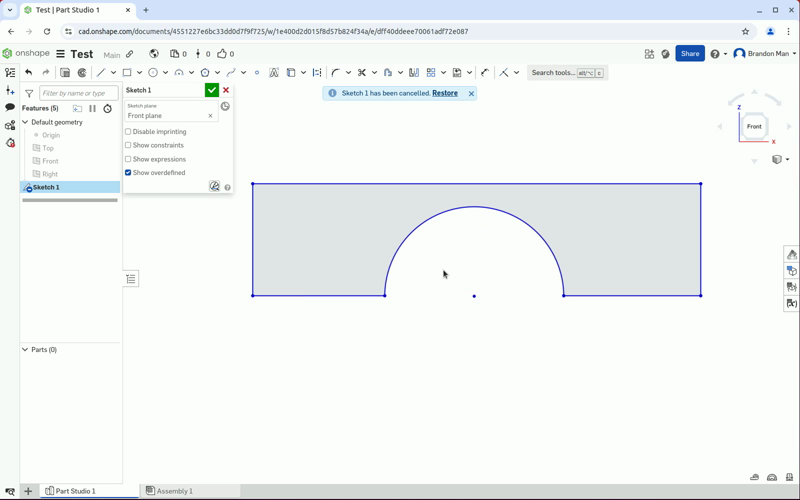
scroll(6)
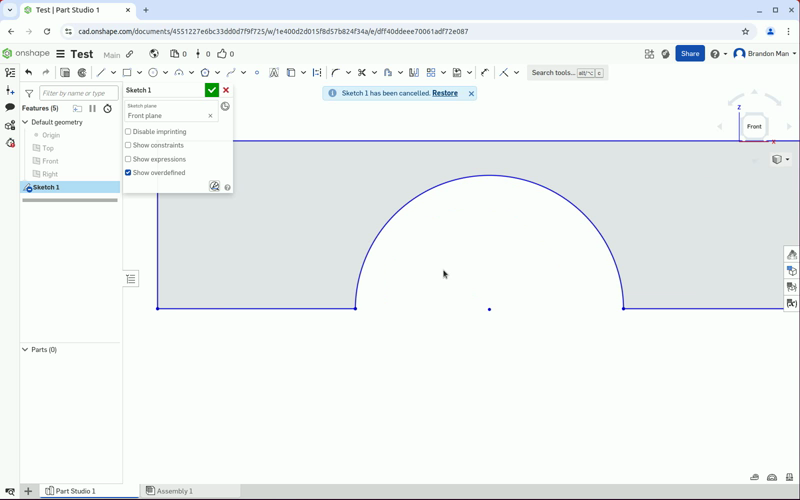
scroll(6)
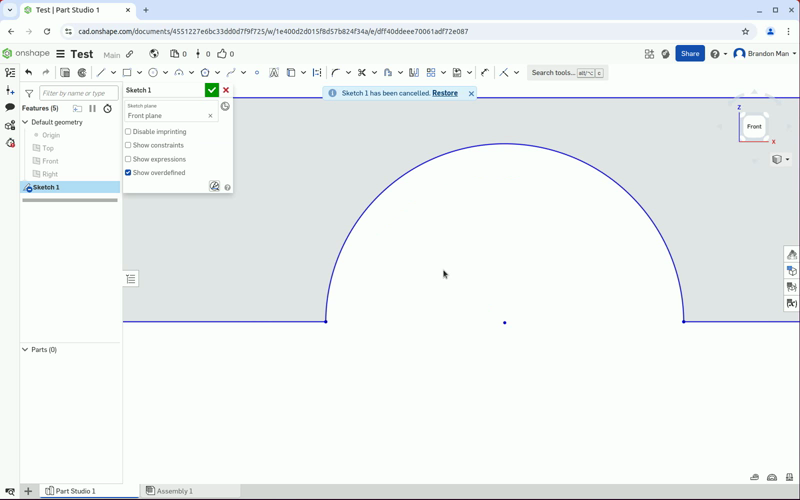
scroll(6)
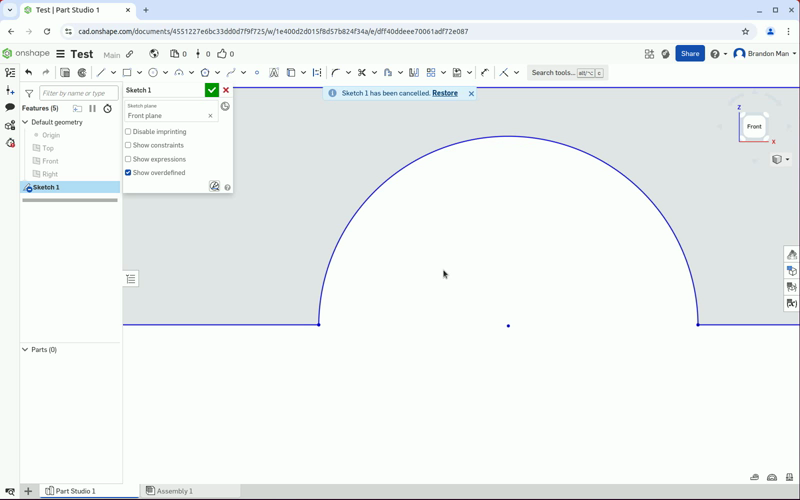
scroll(6)
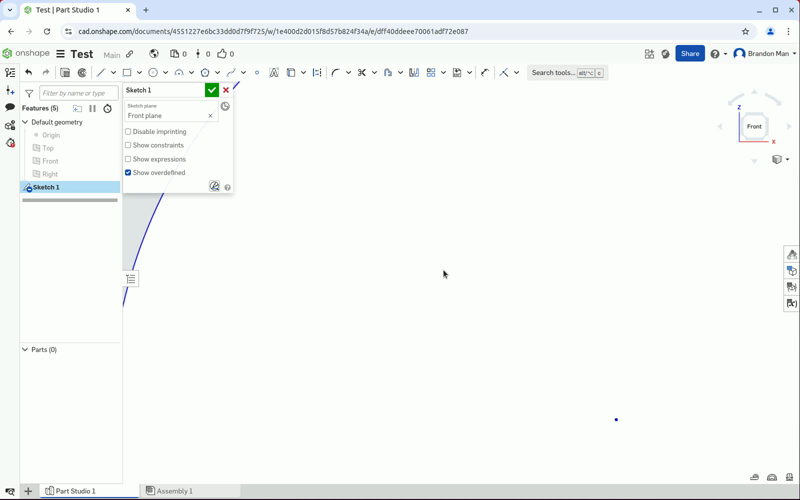
click(443, 269)
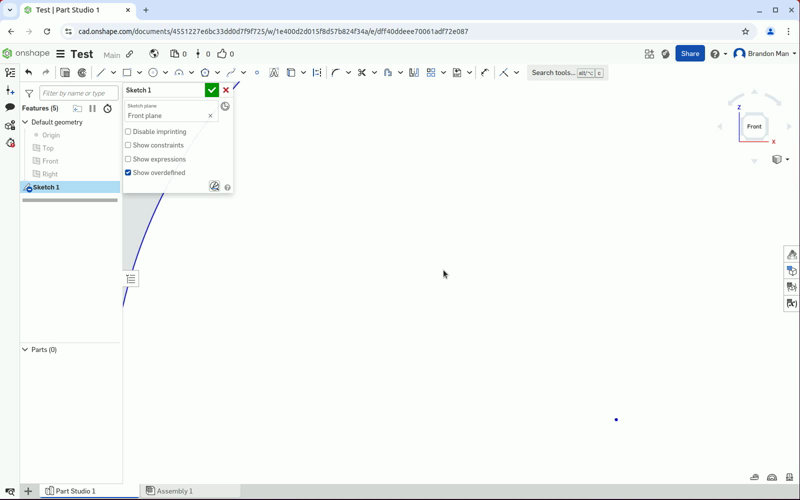
scroll(-6)
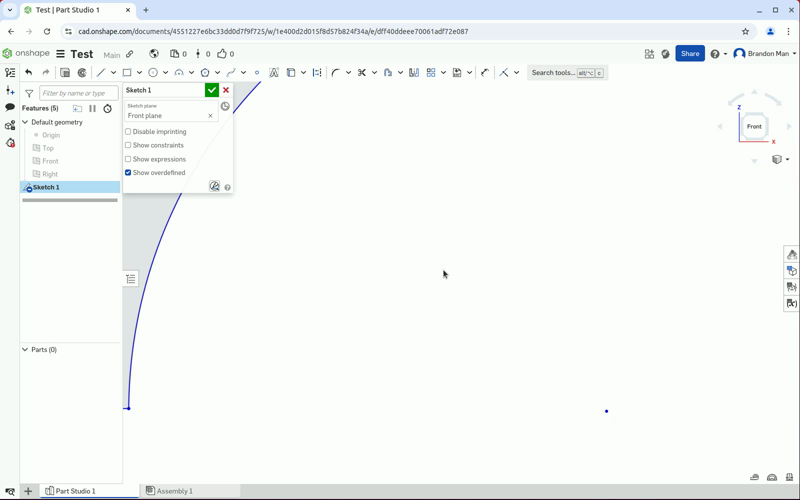
scroll(-6)
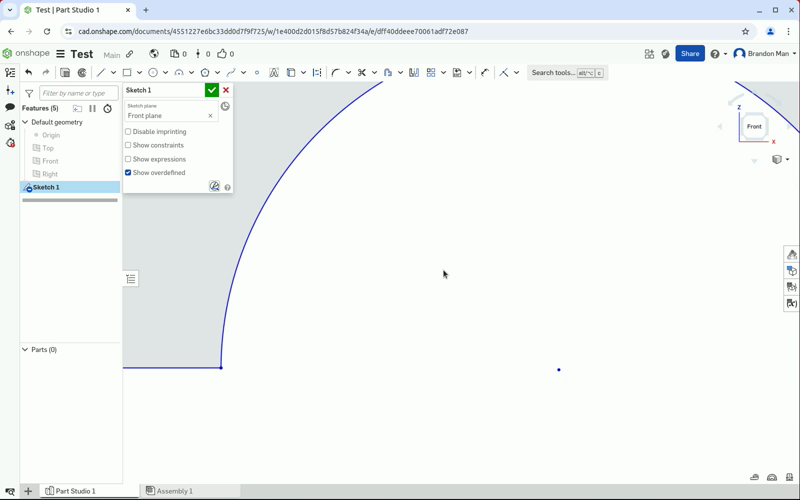
scroll(-6)
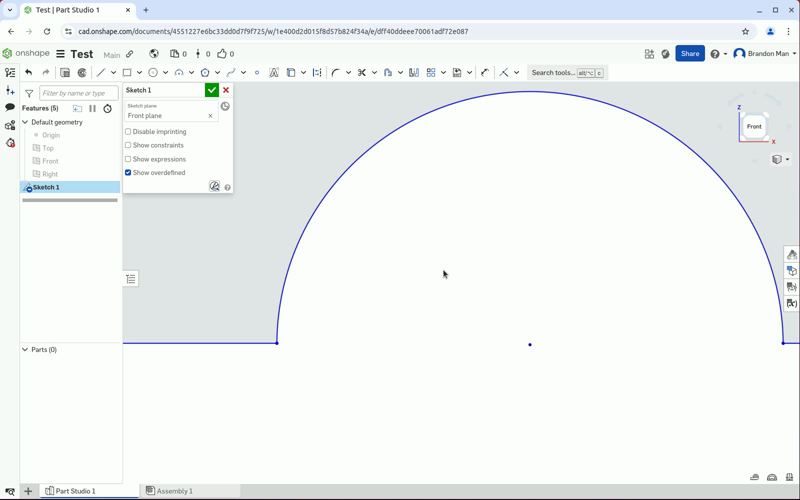
scroll(-6)
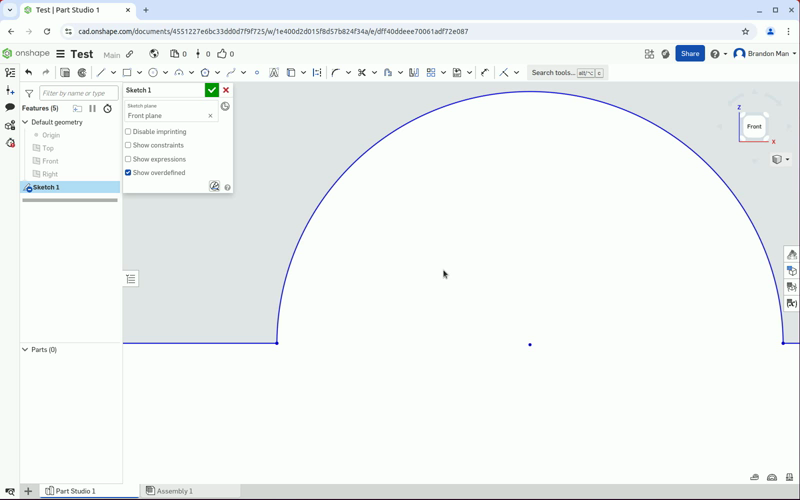
scroll(-6)
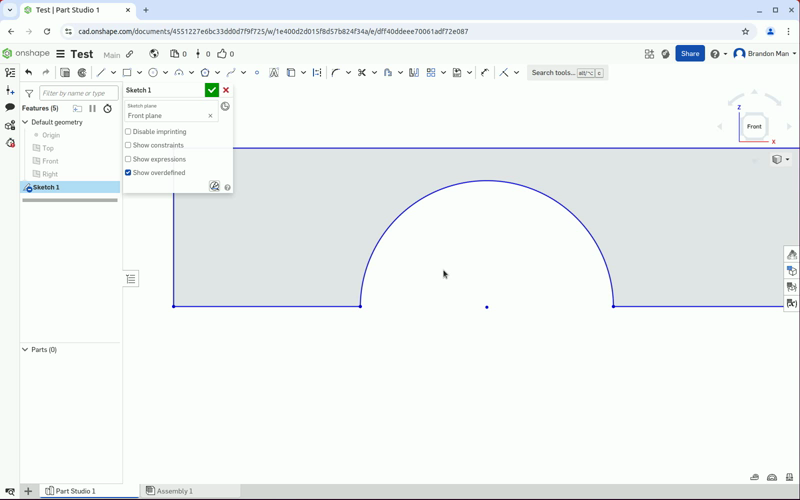
scroll(-6)
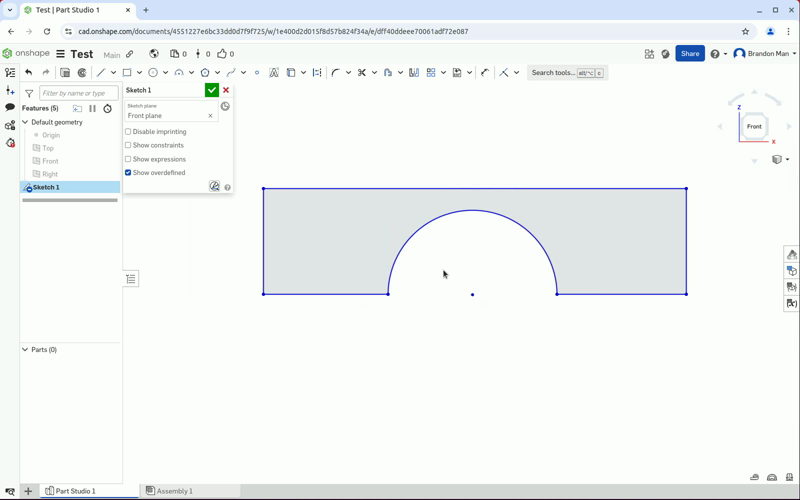
scroll(-6)
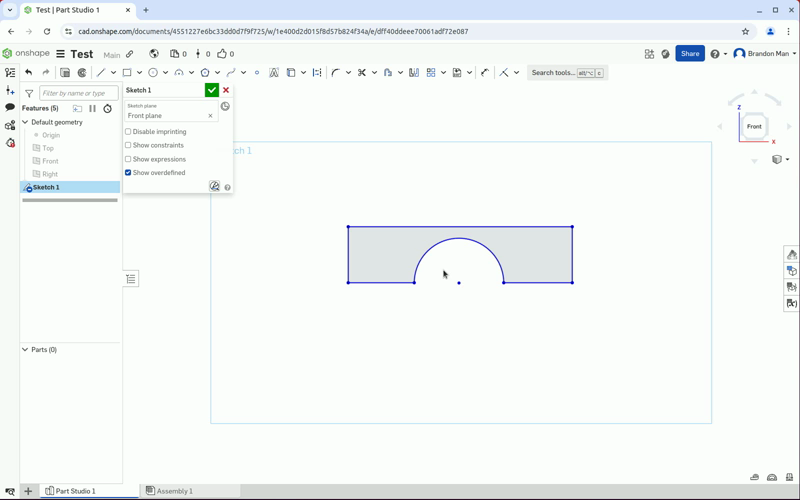
mouse_move(73, 352)
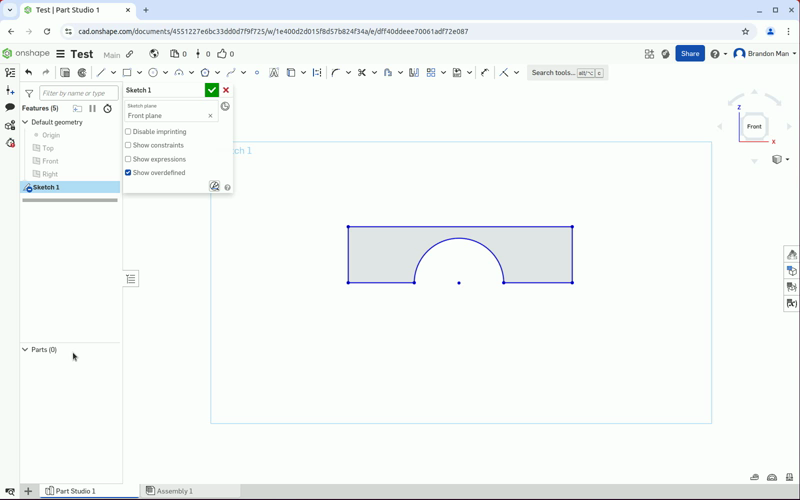
key(shift+y)
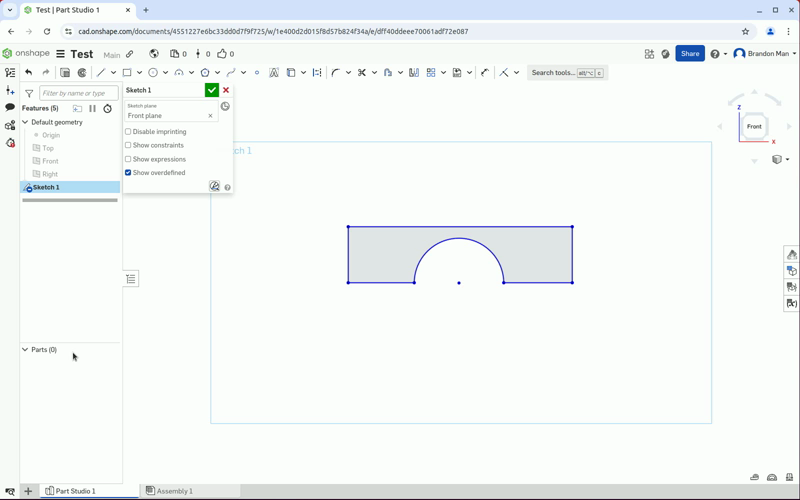
key(shift+e)
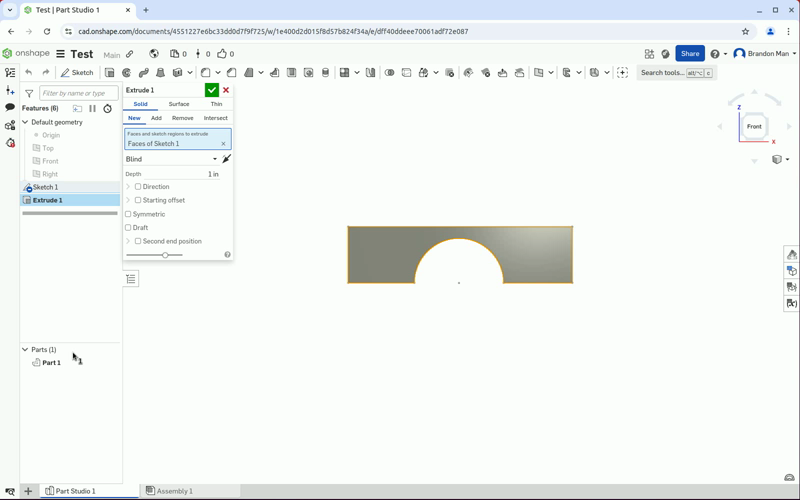
mouse_move(143, 106)
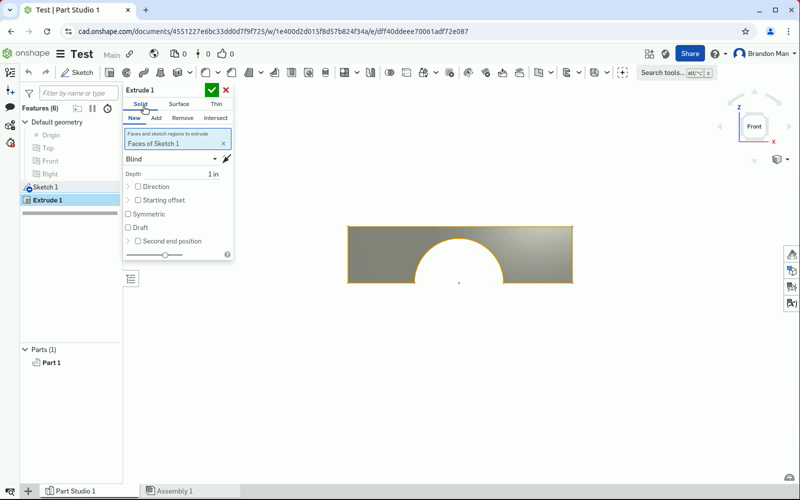
click(143, 106)
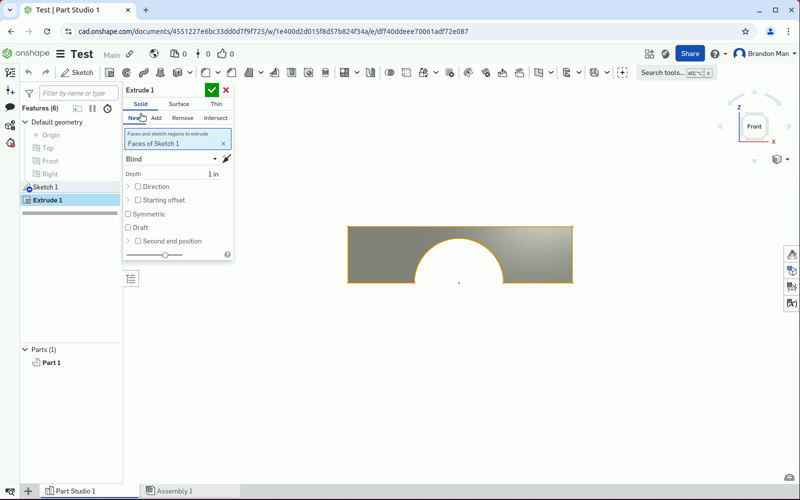
mouse_move(137, 120)
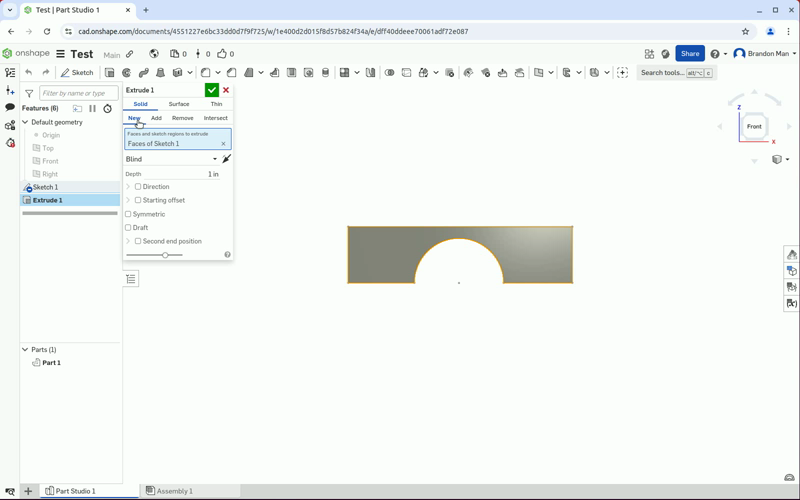
click(137, 120)
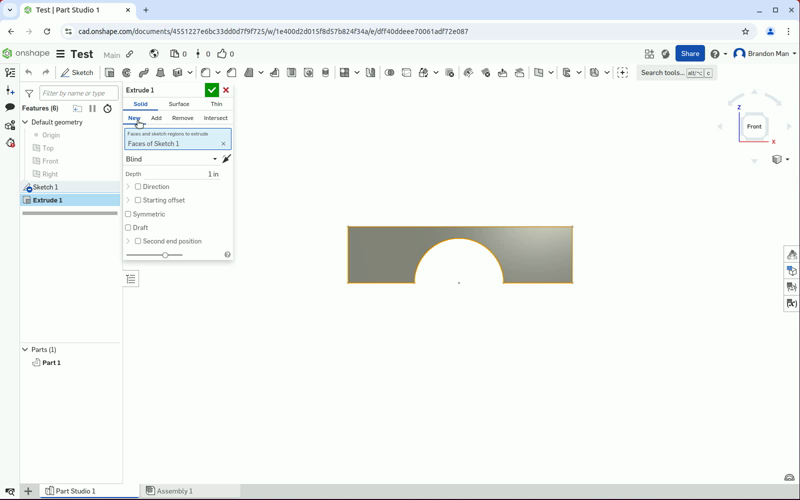
key(tab, 4)
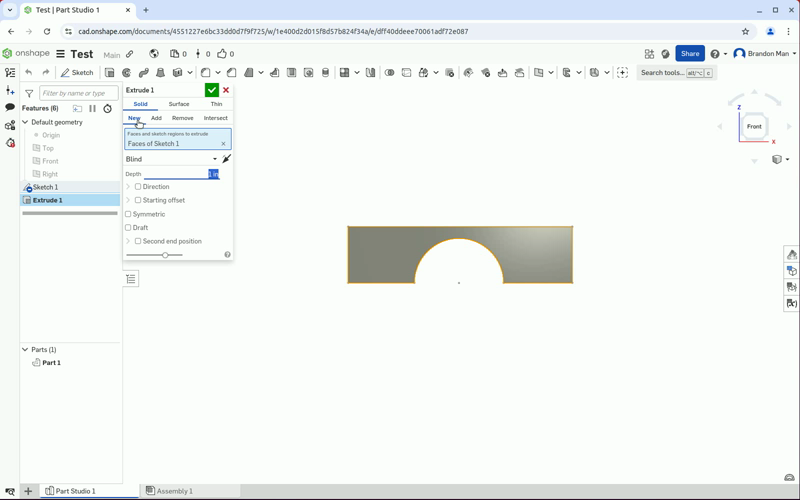
text(46.216)
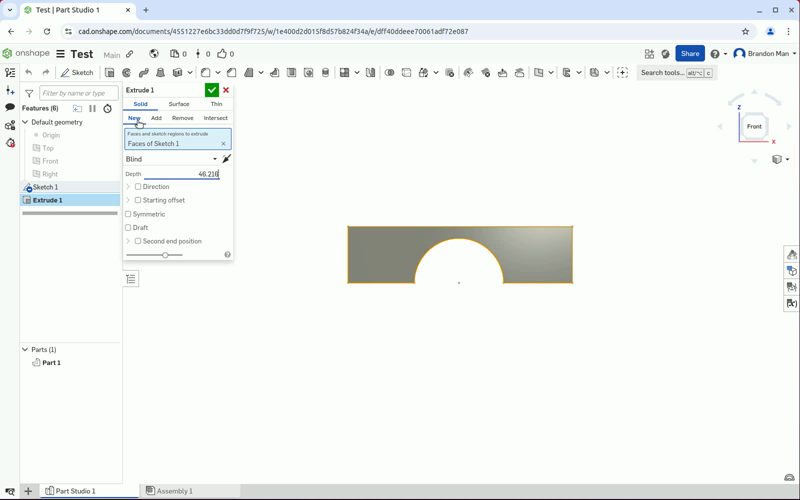
key(tab, 3)
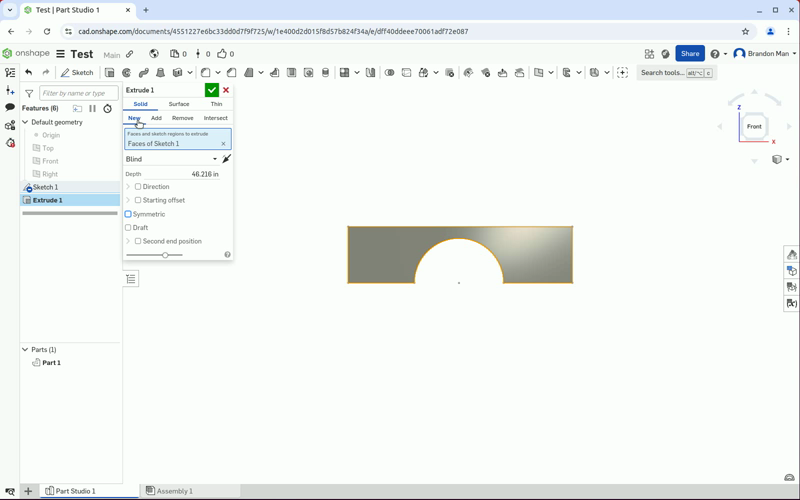
key(space)
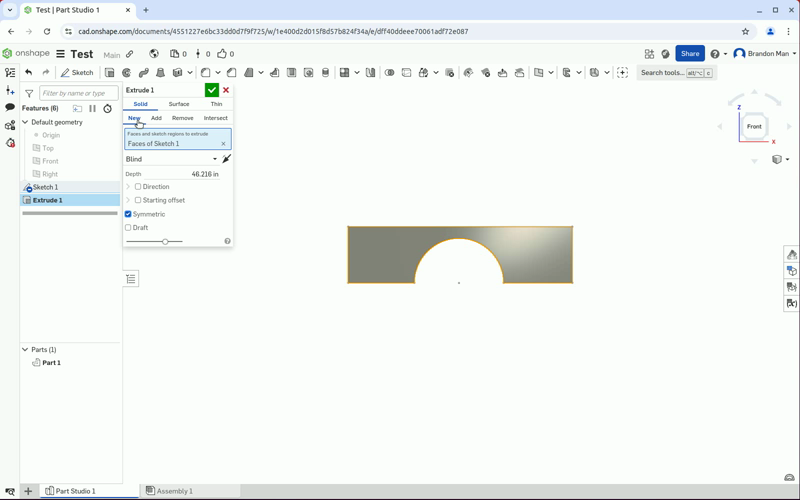
key(enter)
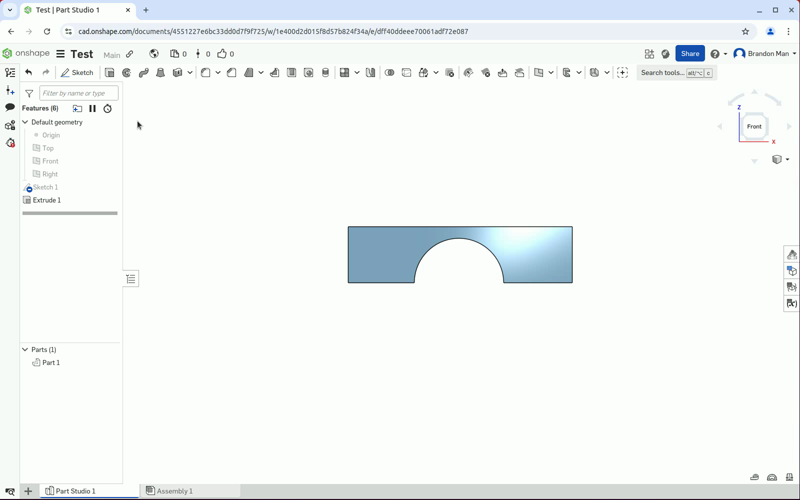
key(shift+h)
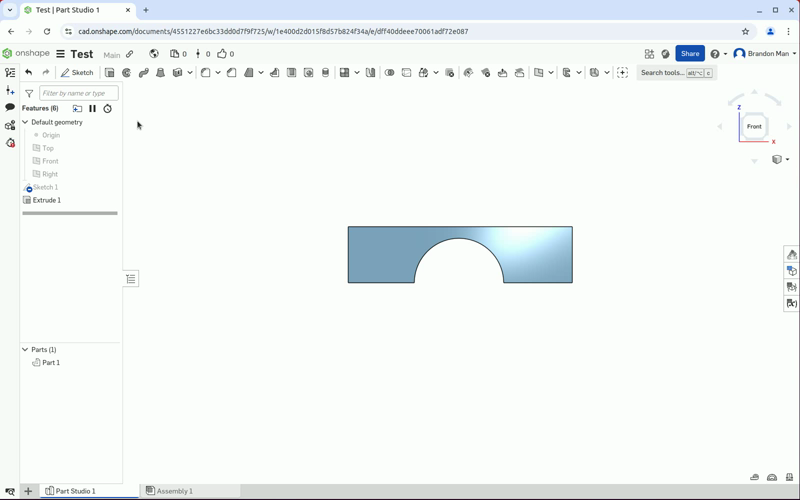
key(shift+h)
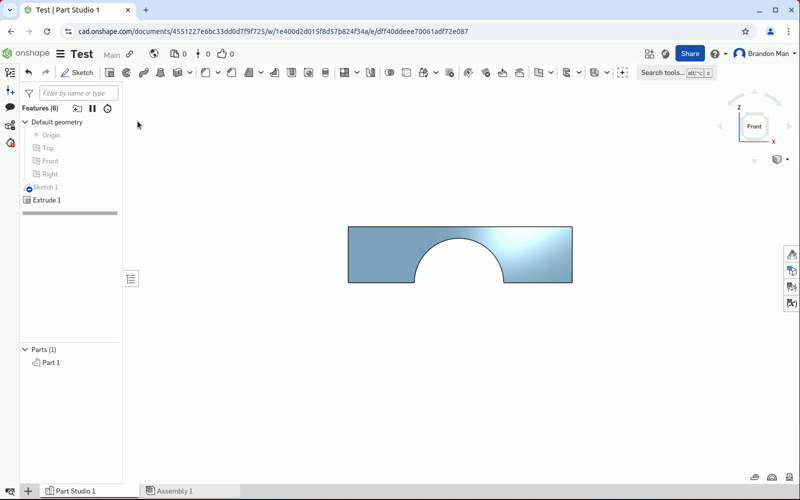
mouse_move(73, 189)
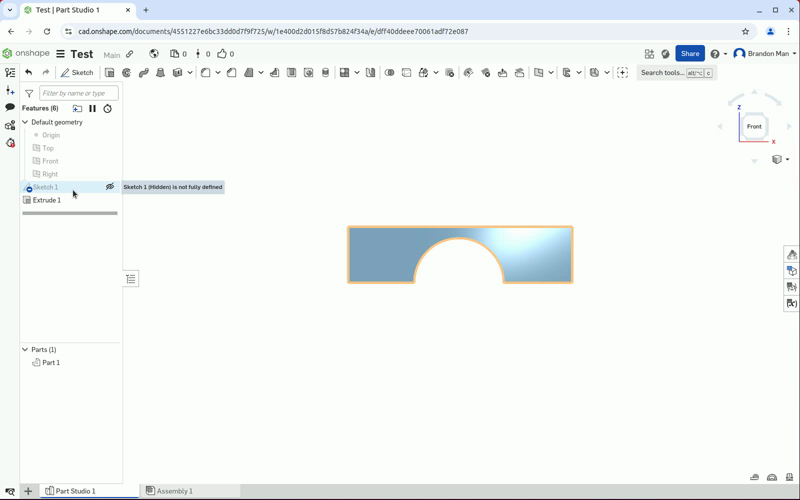
click(73, 189)
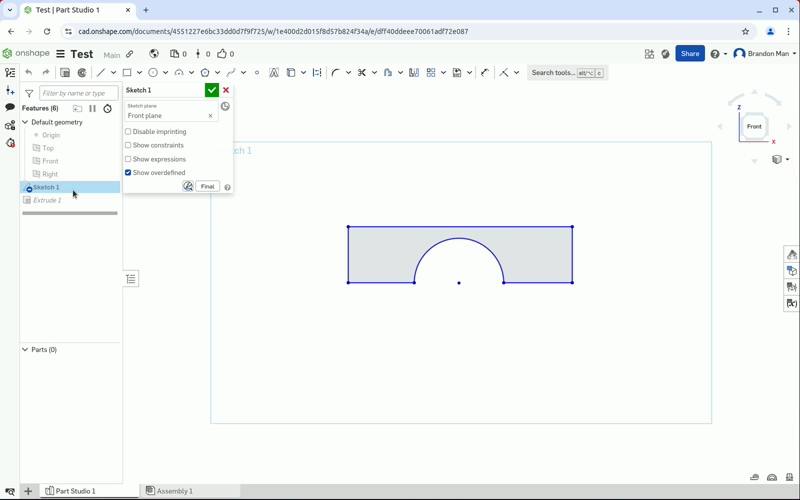
mouse_move(229, 92)
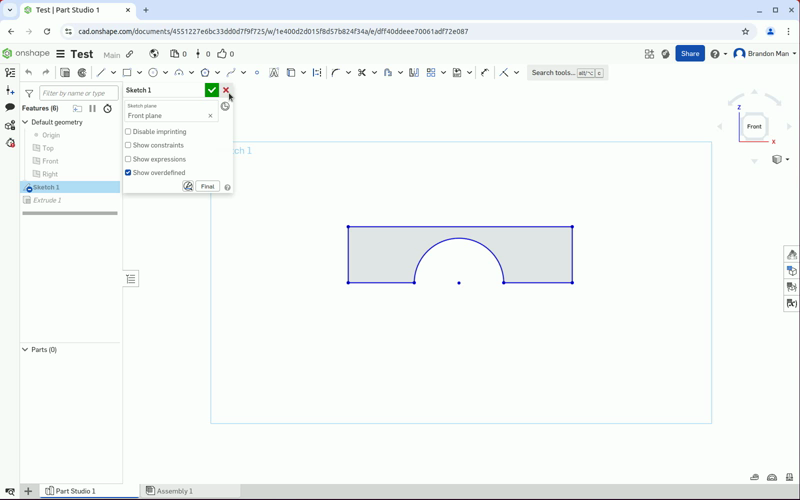
click(229, 92)
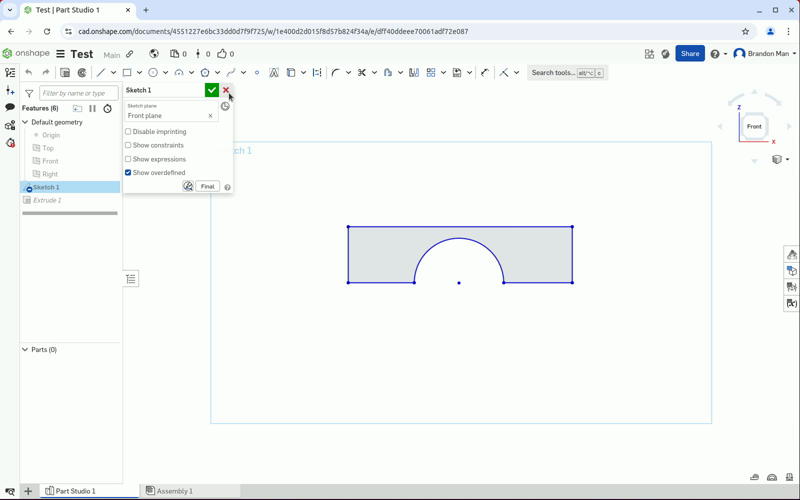
key(shift+s)
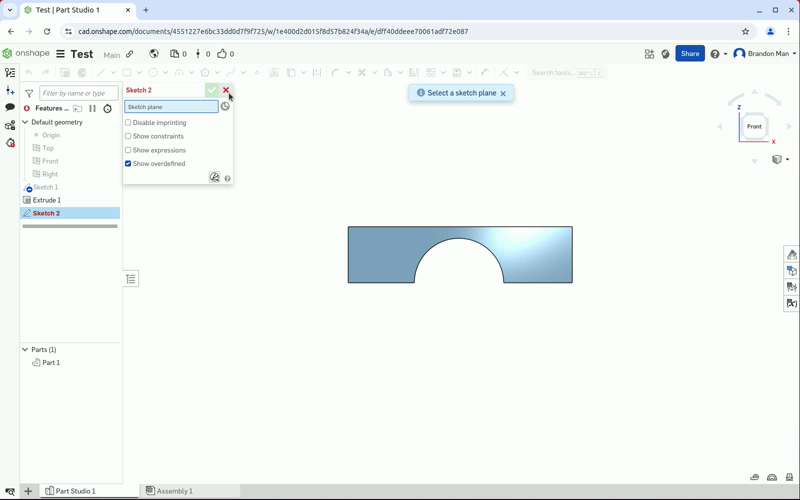
mouse_move(73, 163)
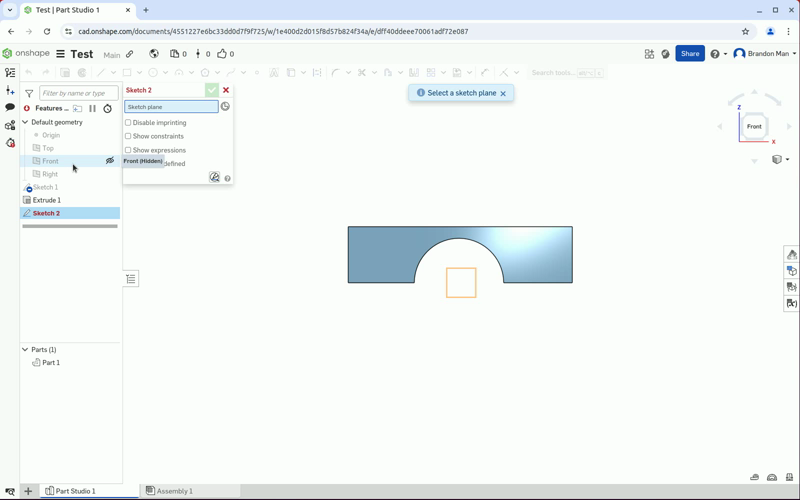
click(73, 163)
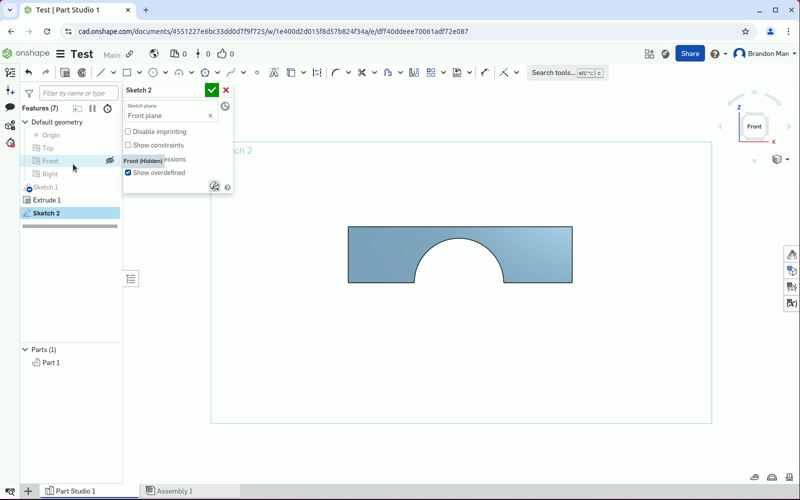
mouse_move(73, 352)
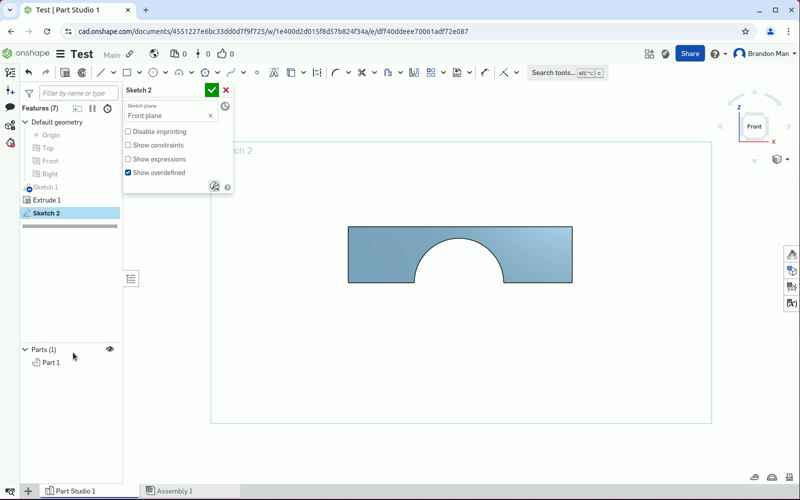
key(y)
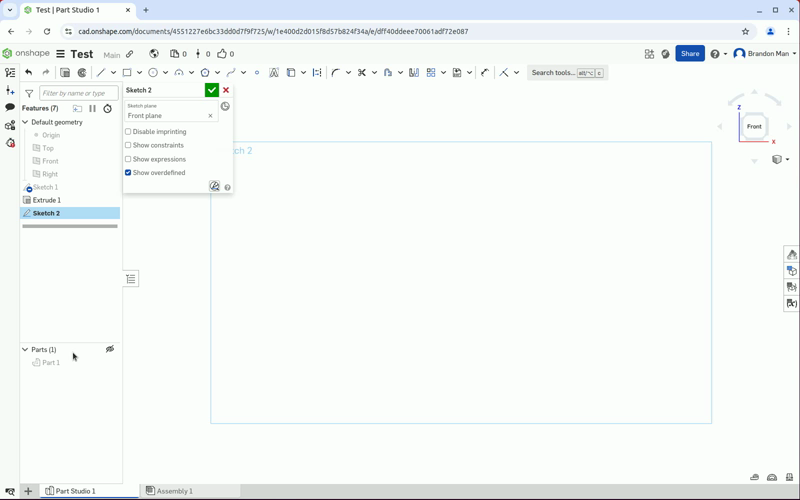
key(a)
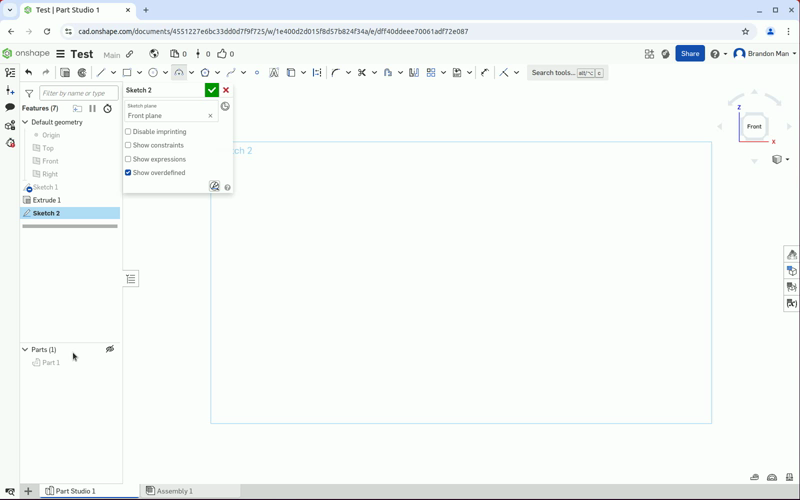
key_down(shift)
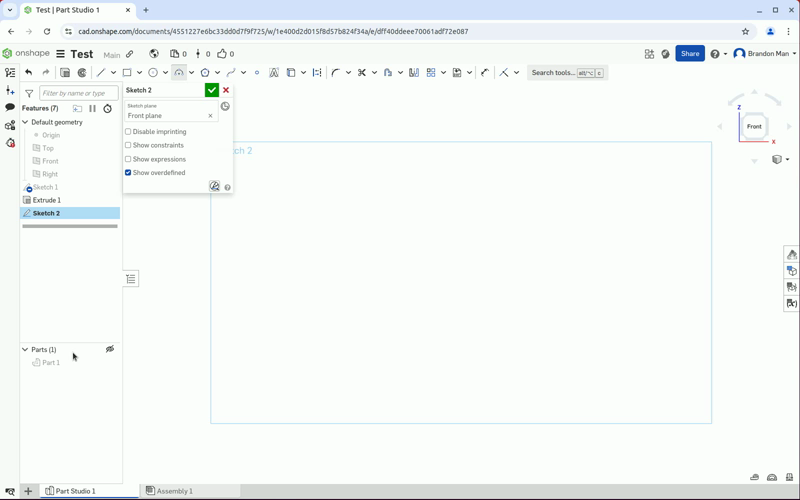
mouse_move(416, 282)
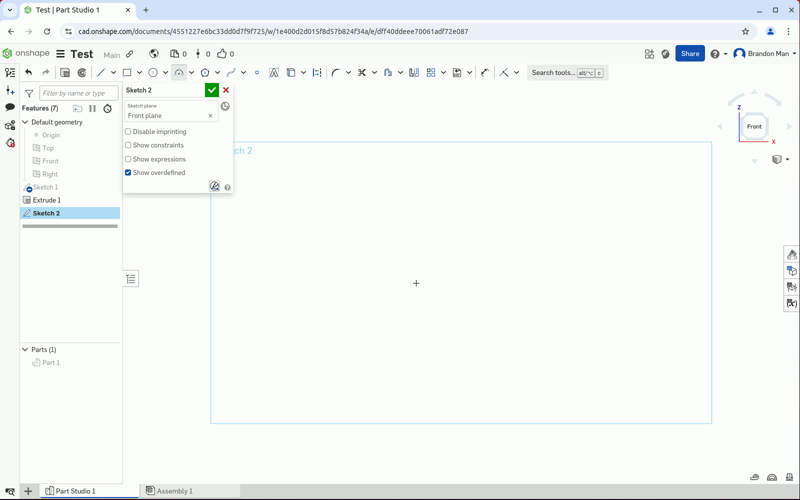
click(416, 282)
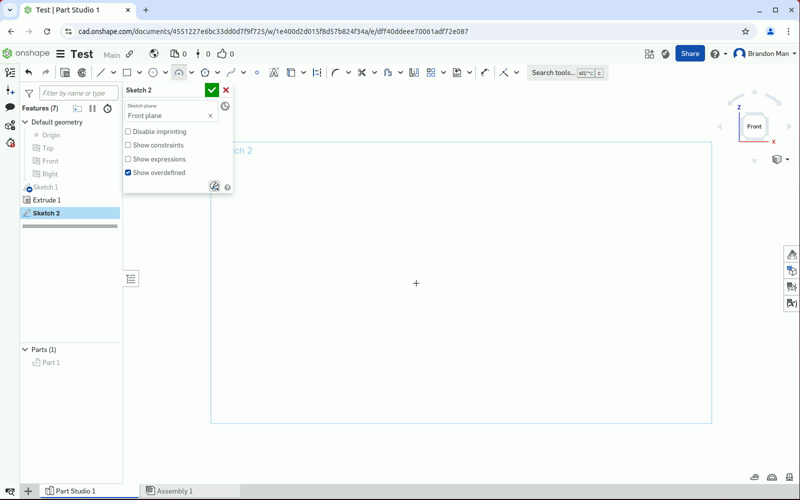
key_up(shift)
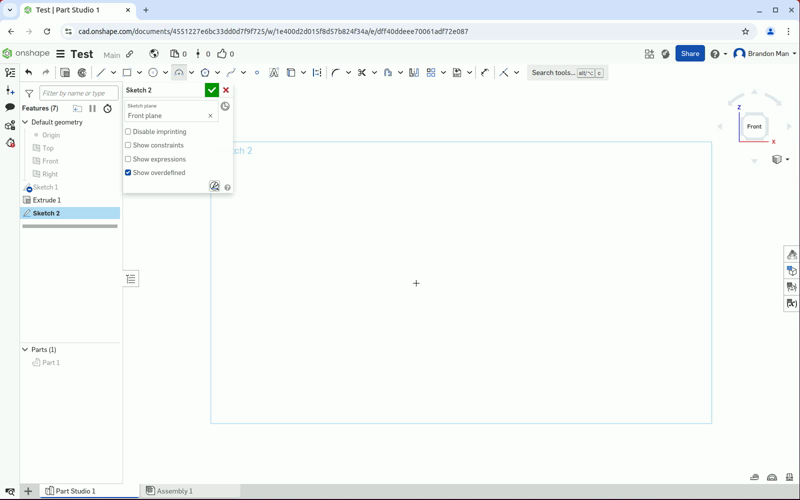
key_down(shift)
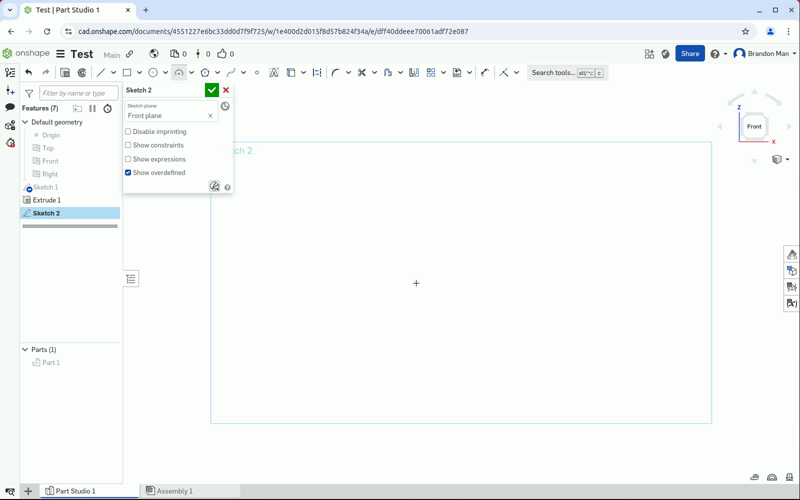
mouse_move(506, 282)
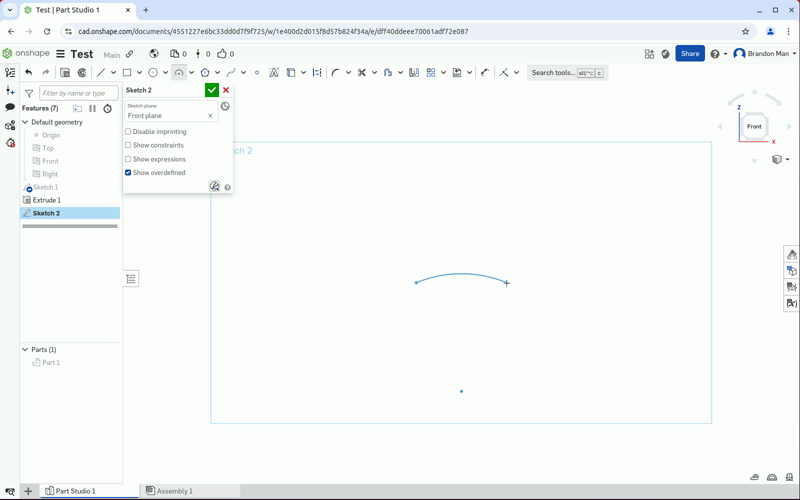
click(506, 282)
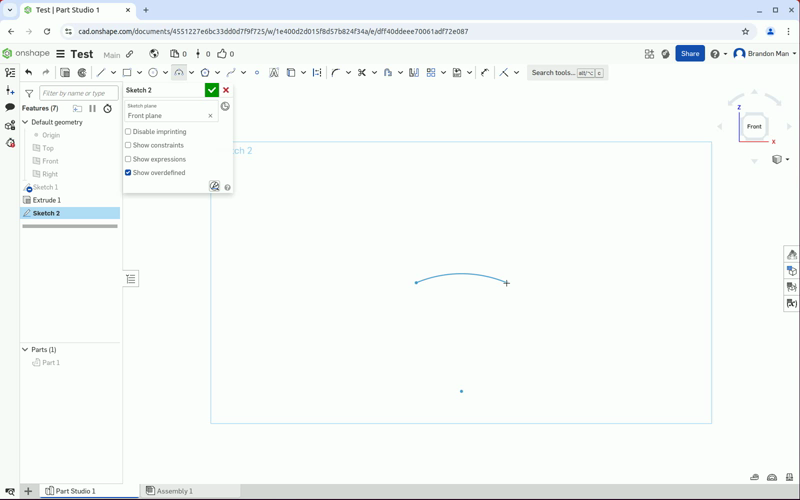
mouse_move(461, 328)
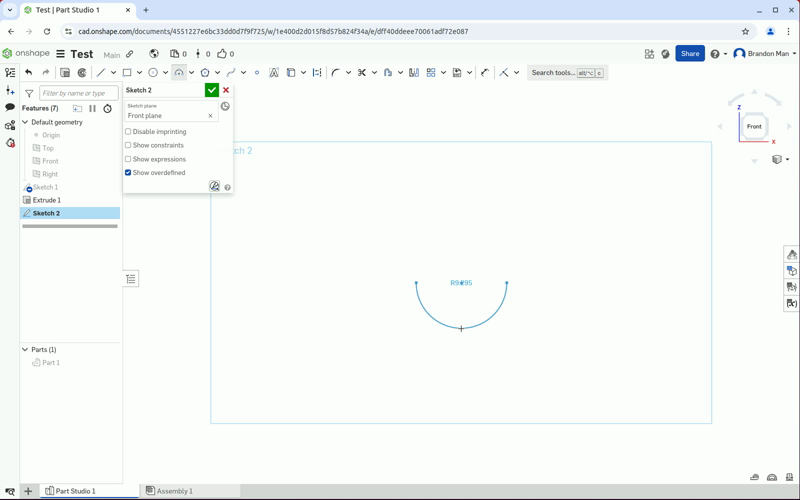
click(461, 328)
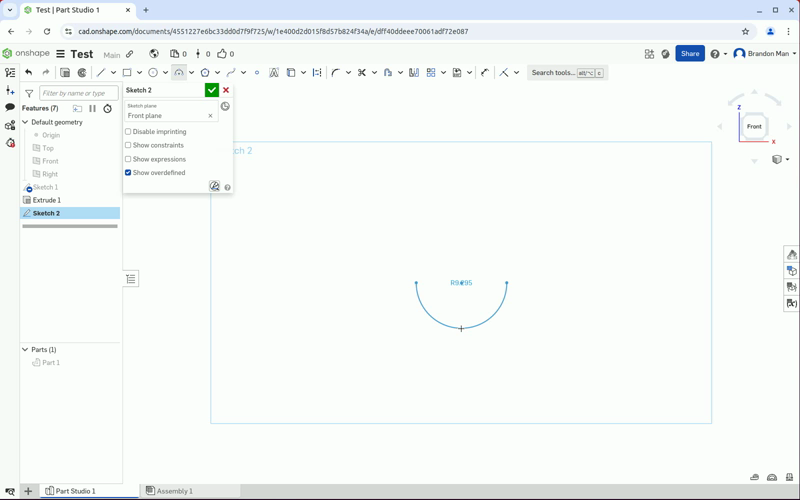
key_up(shift)
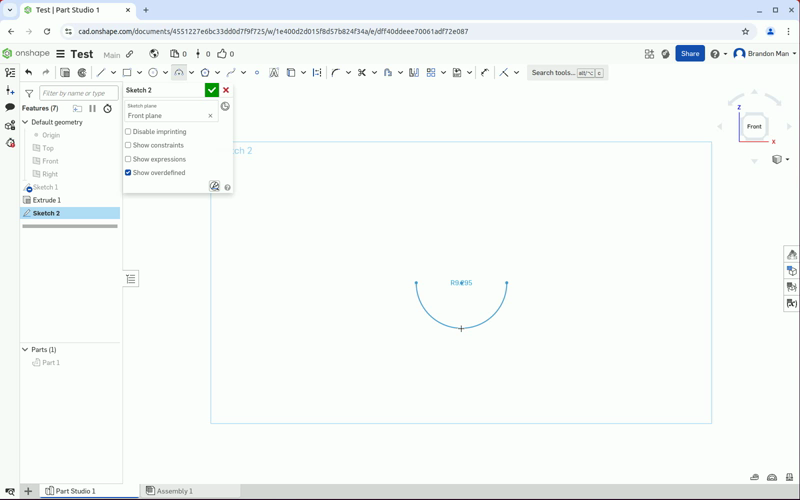
key(esc)
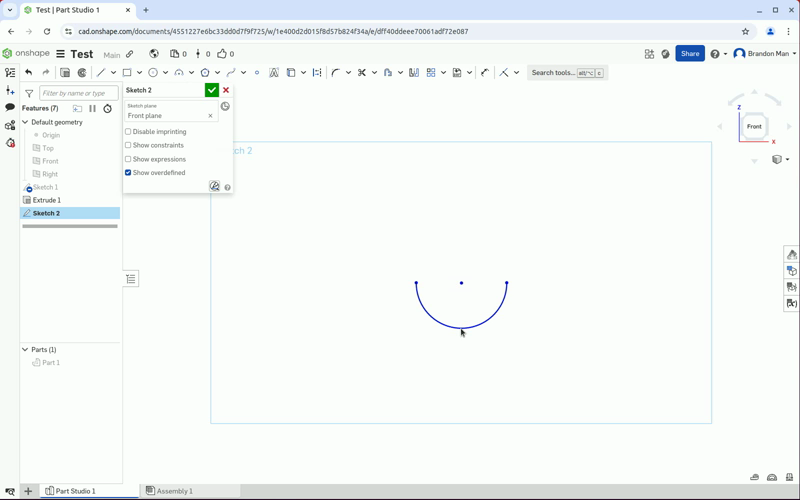
key(l)
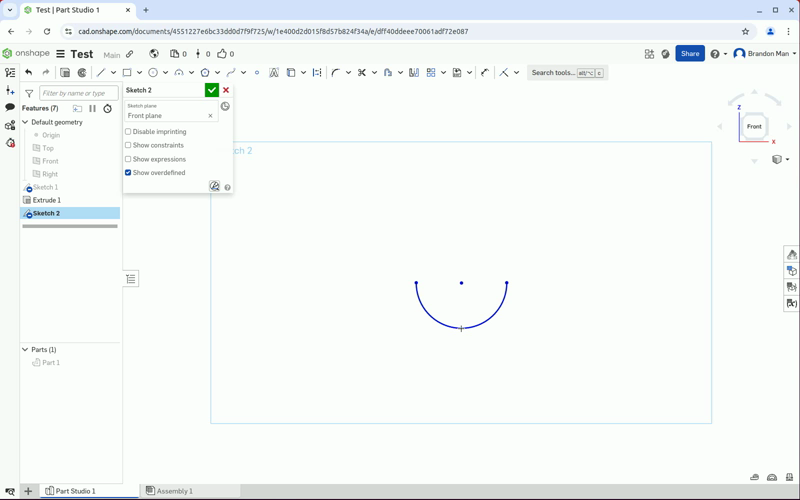
mouse_move(506, 282)
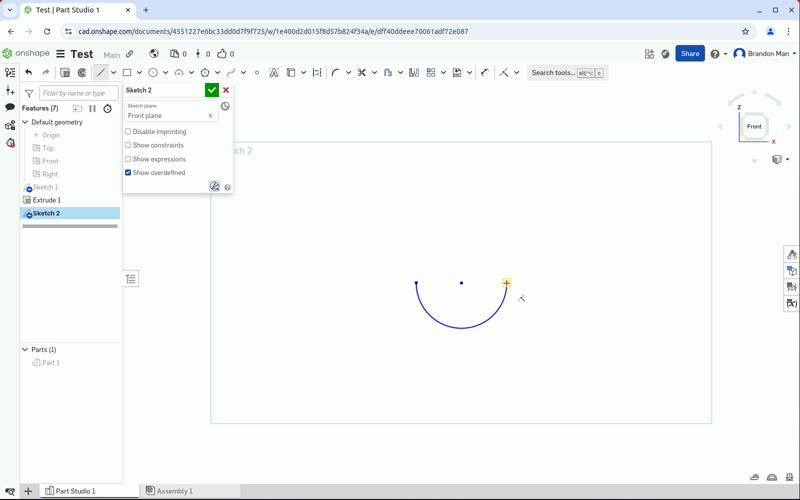
click(506, 282)
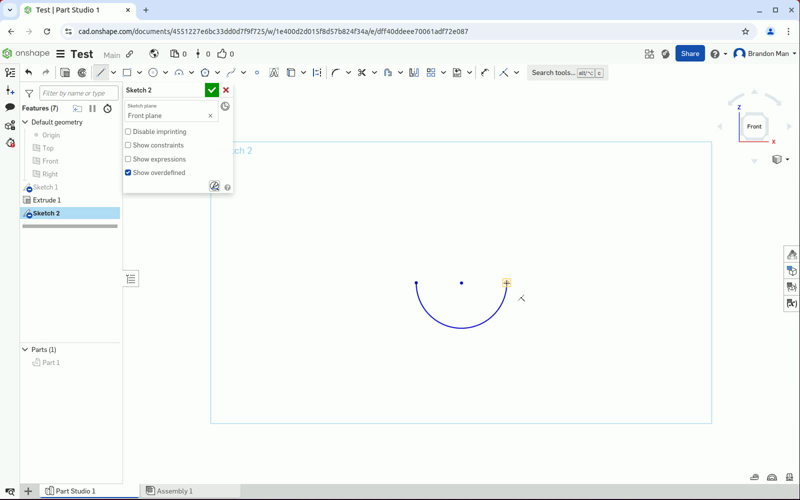
key_down(shift)
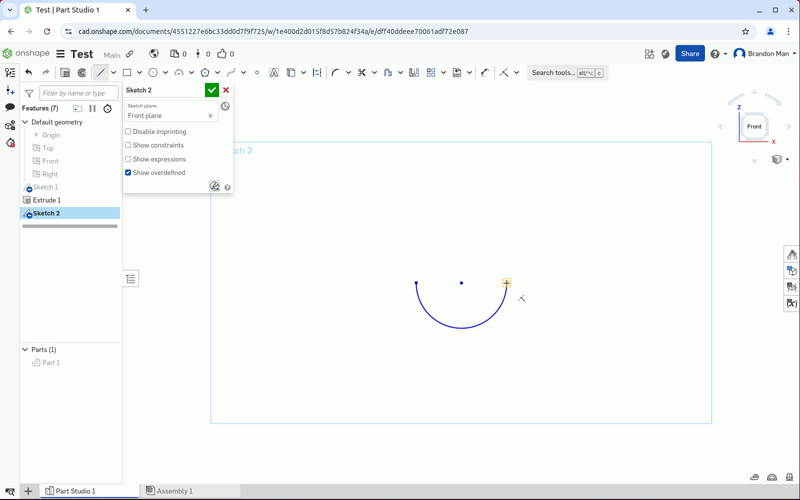
mouse_move(416, 282)
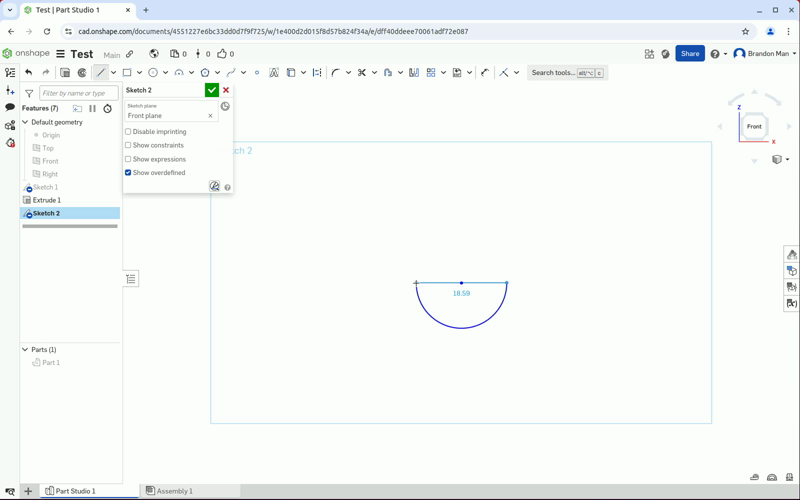
key_up(shift)
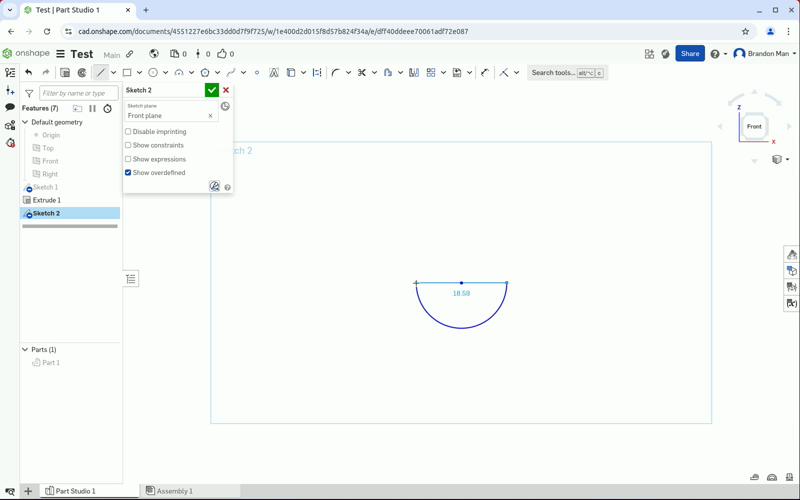
click(416, 282)
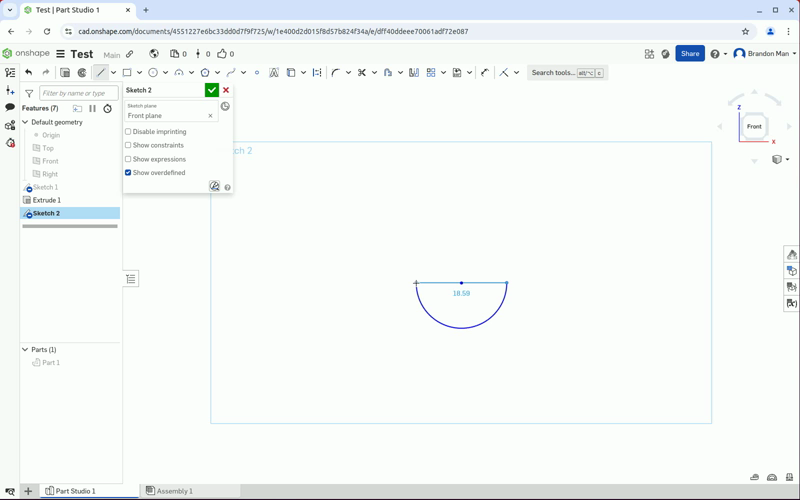
key(esc)
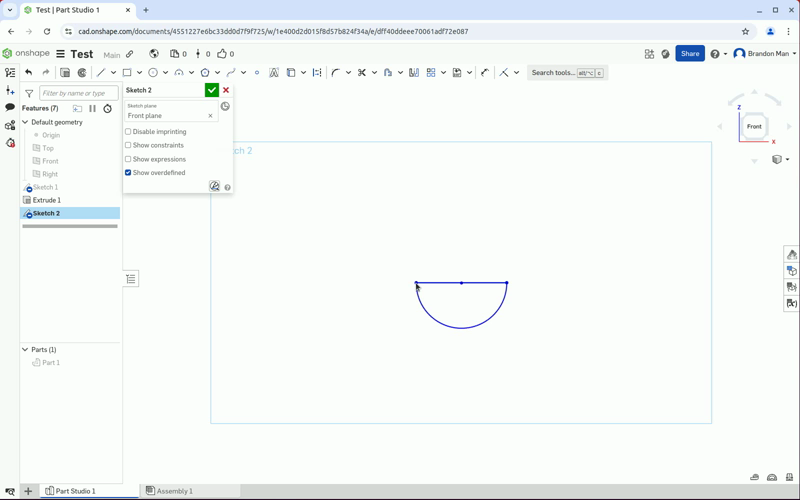
mouse_move(468, 321)
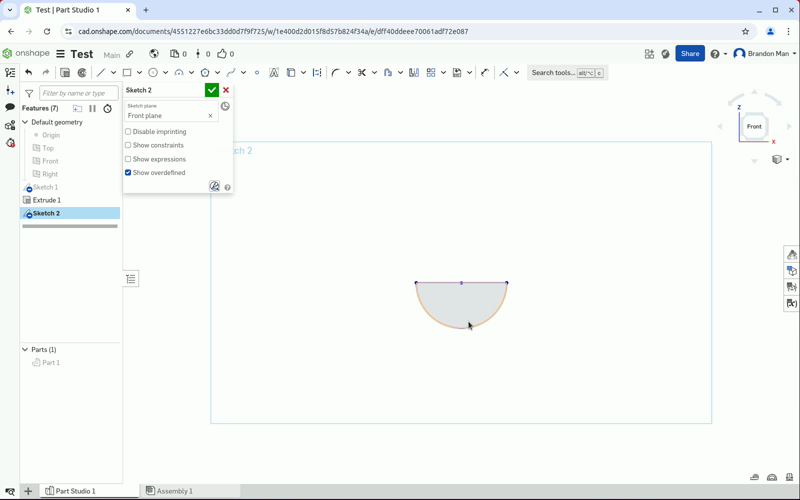
scroll(6)
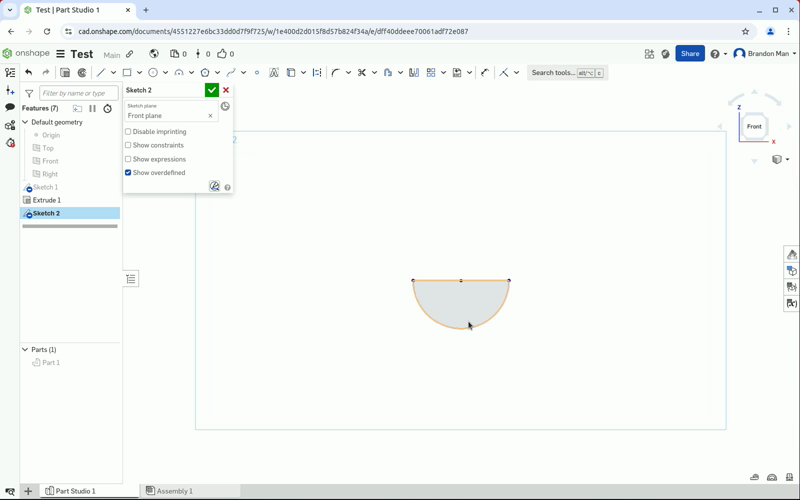
scroll(6)
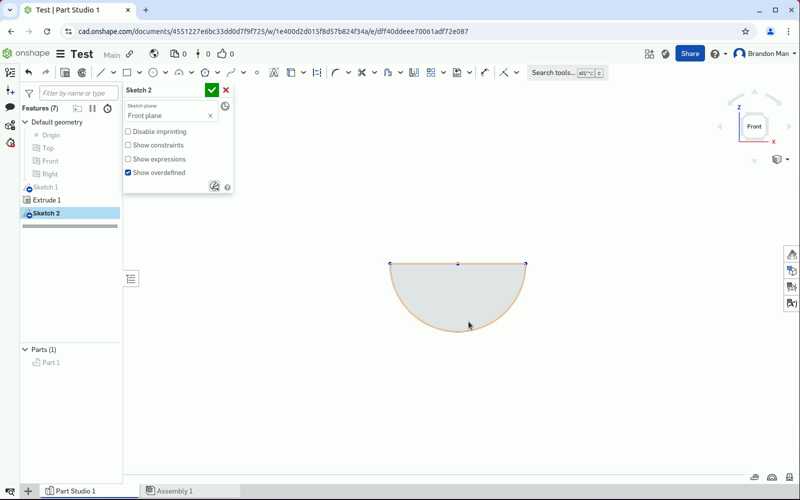
scroll(6)
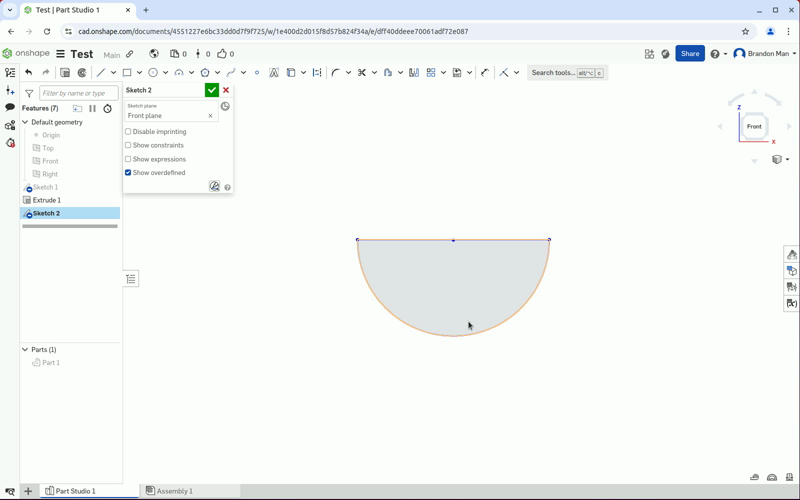
scroll(6)
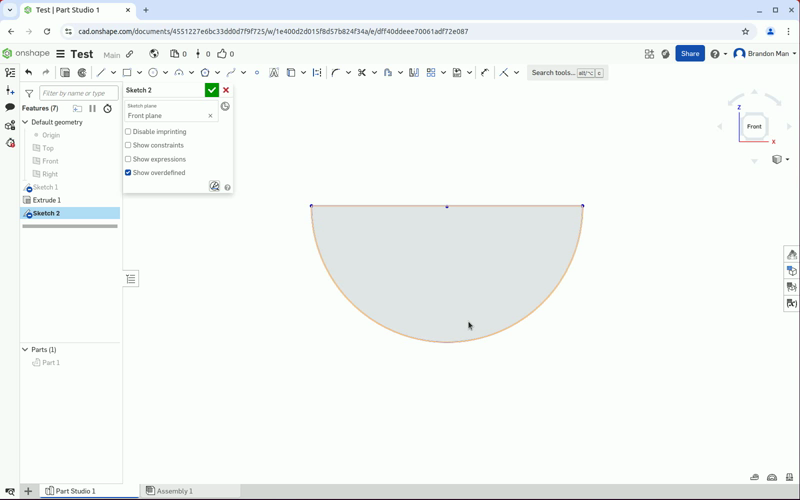
scroll(6)
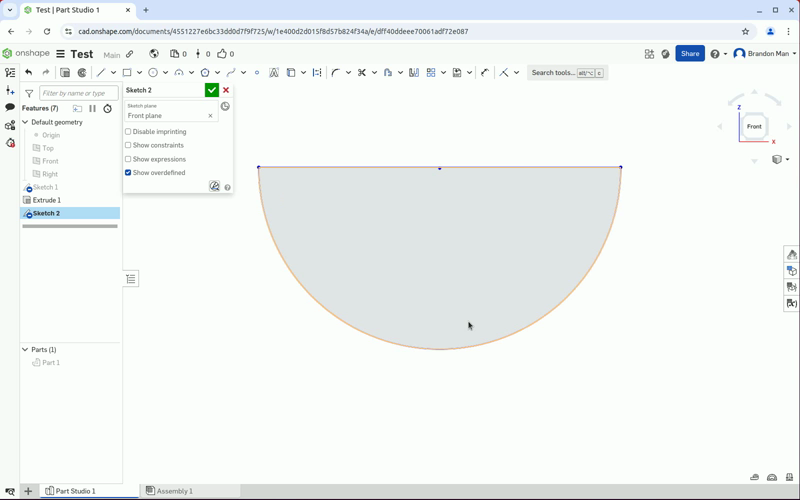
scroll(6)
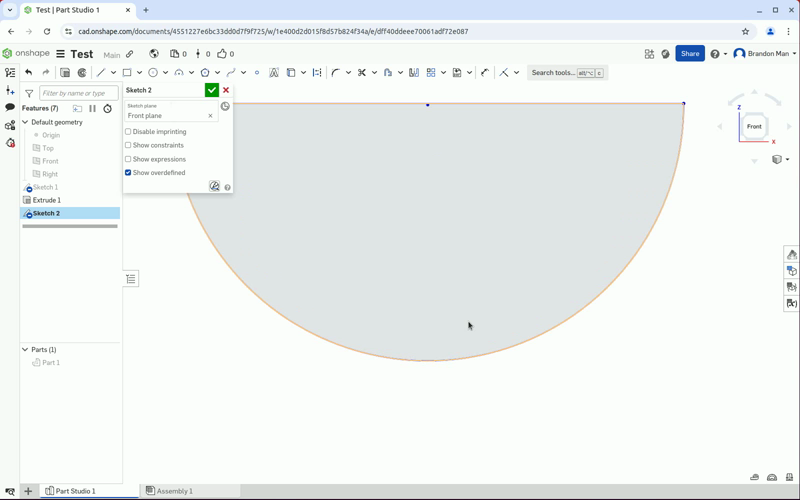
scroll(6)
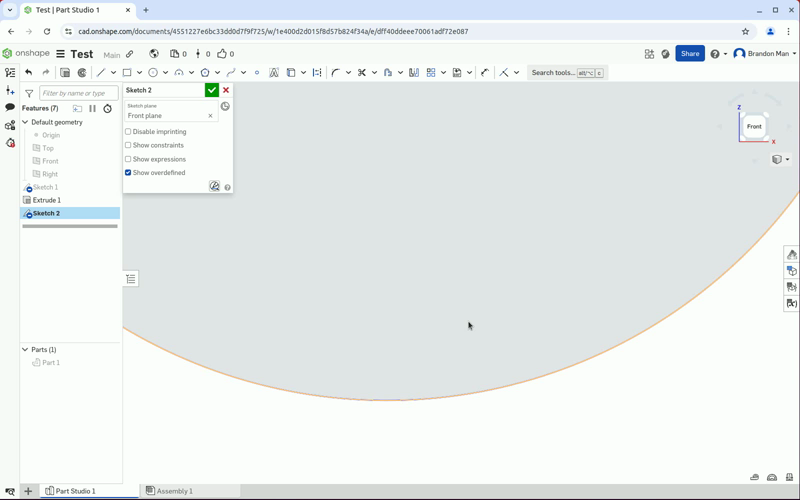
click(468, 321)
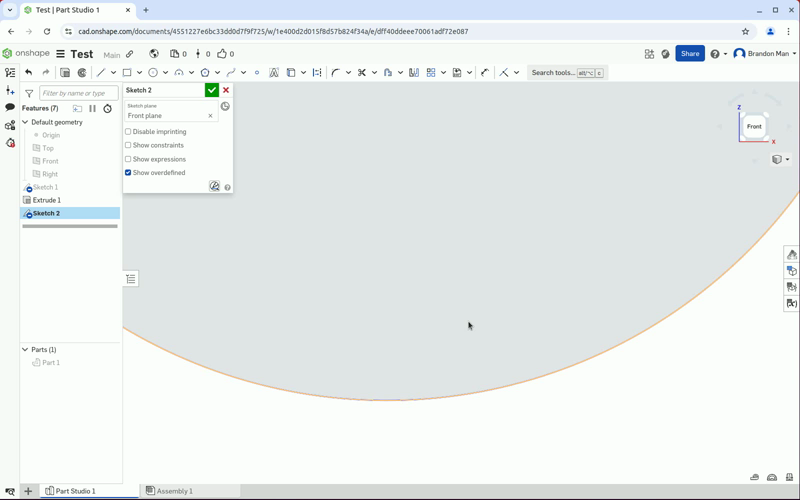
scroll(-6)
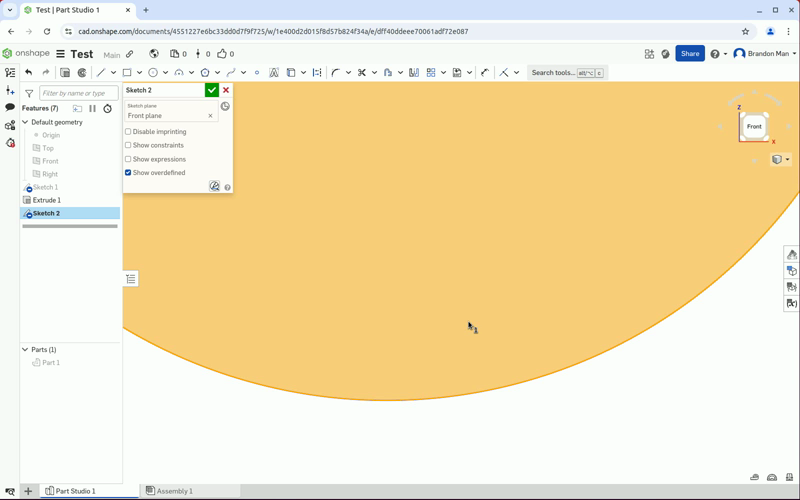
scroll(-6)
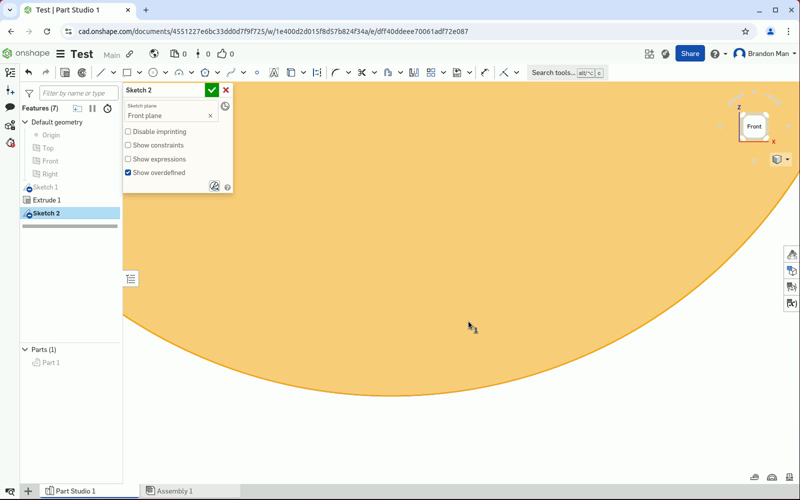
scroll(-6)
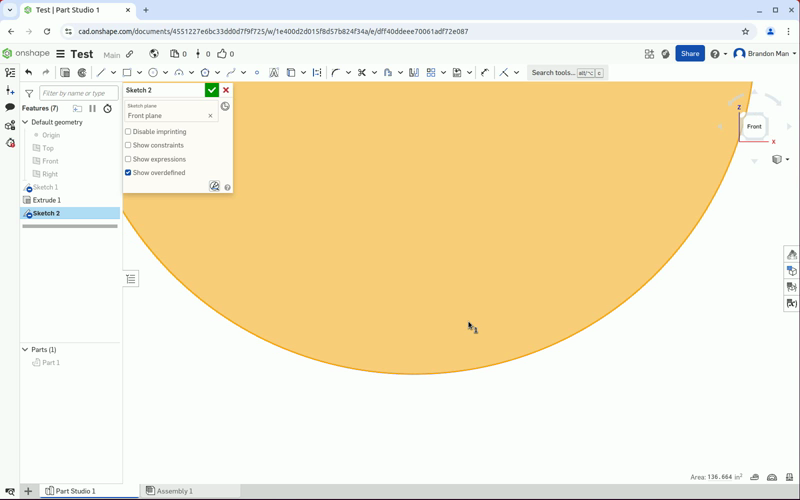
scroll(-6)
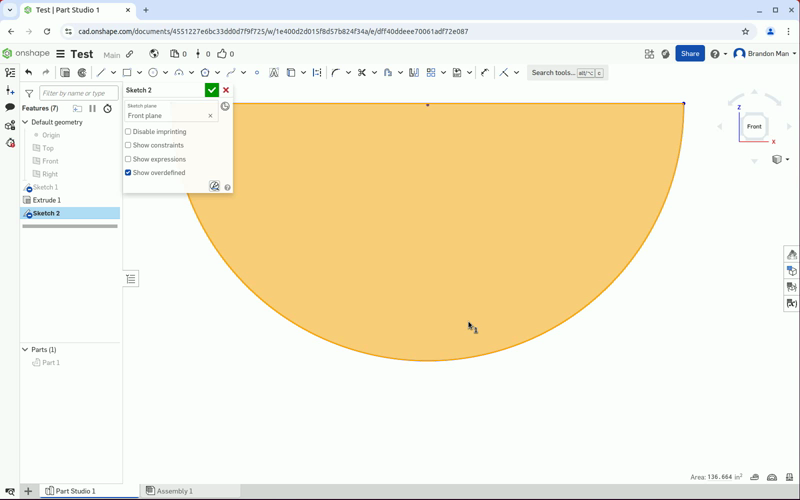
scroll(-6)
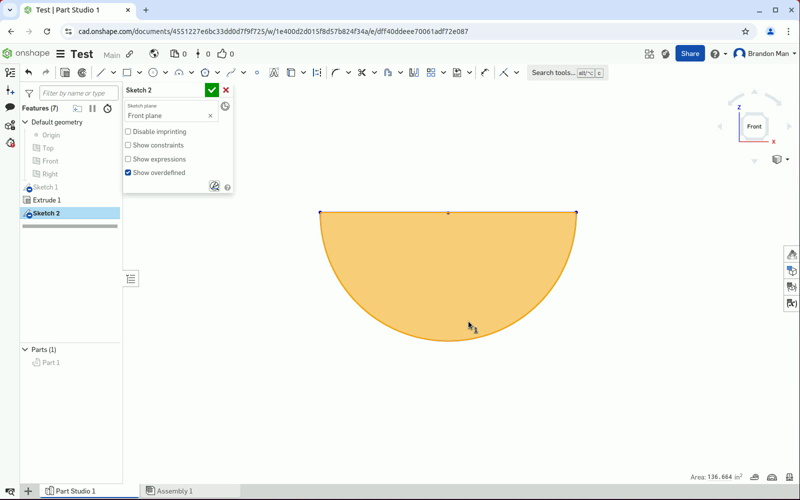
scroll(-6)
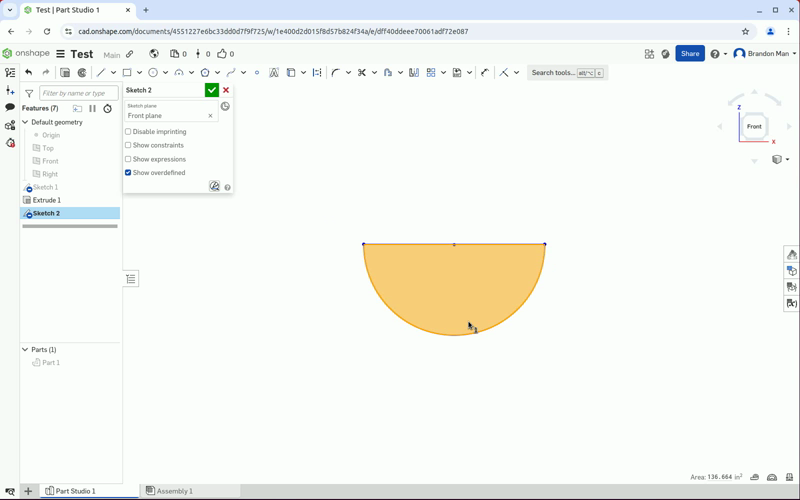
scroll(-6)
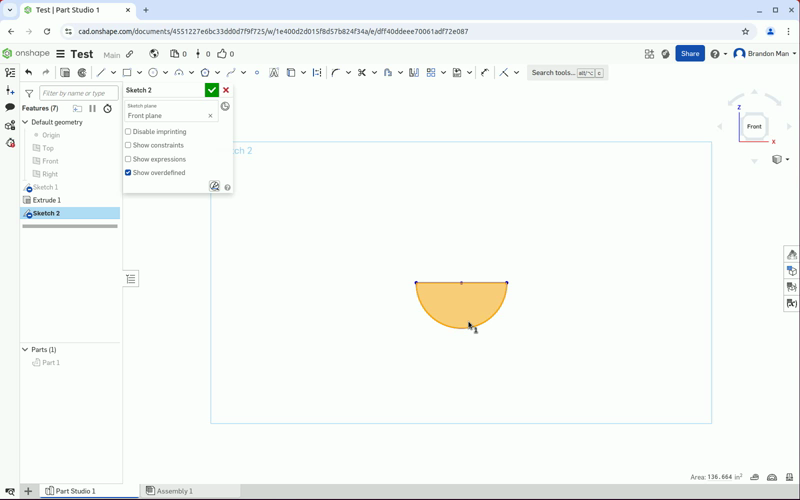
mouse_move(73, 352)
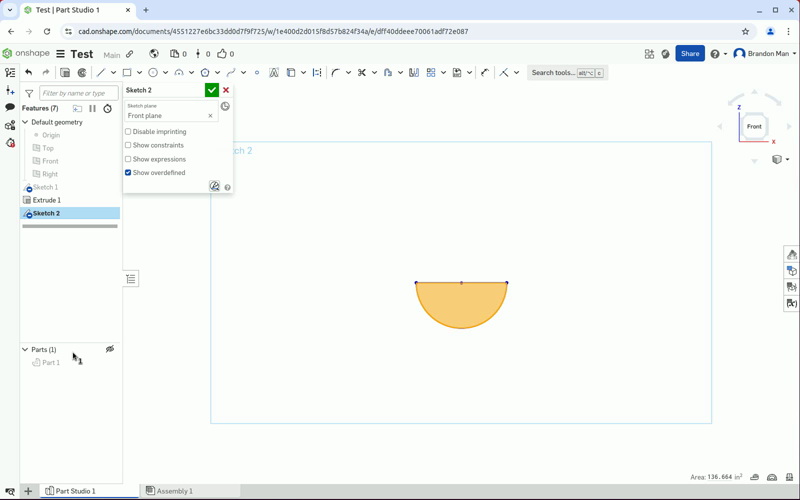
key(shift+y)
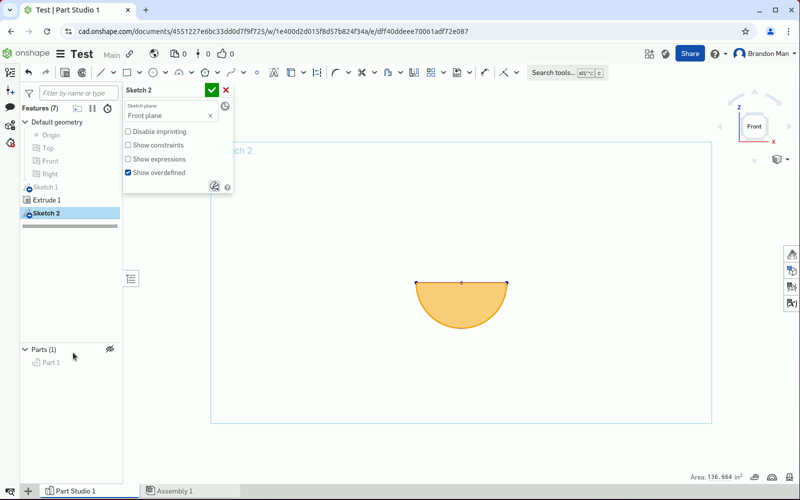
key(shift+e)
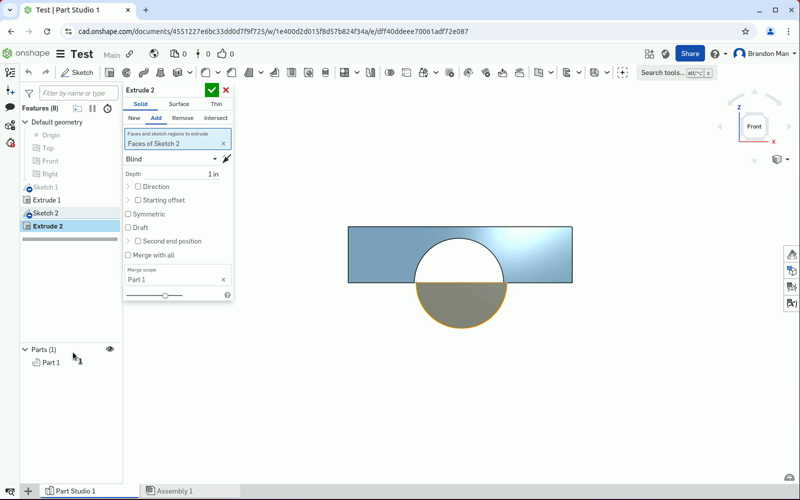
mouse_move(143, 106)
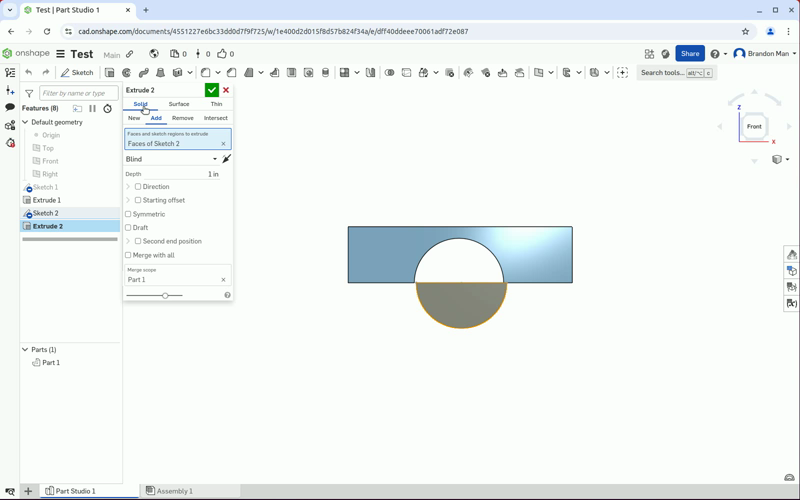
click(143, 106)
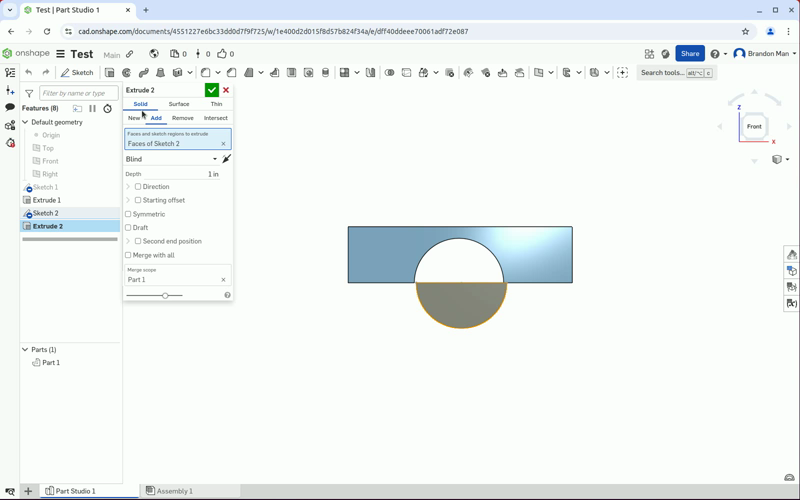
mouse_move(137, 120)
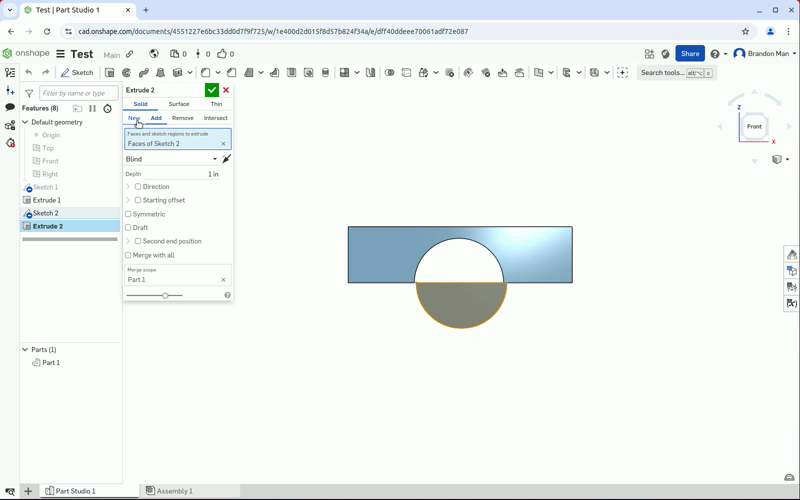
click(137, 120)
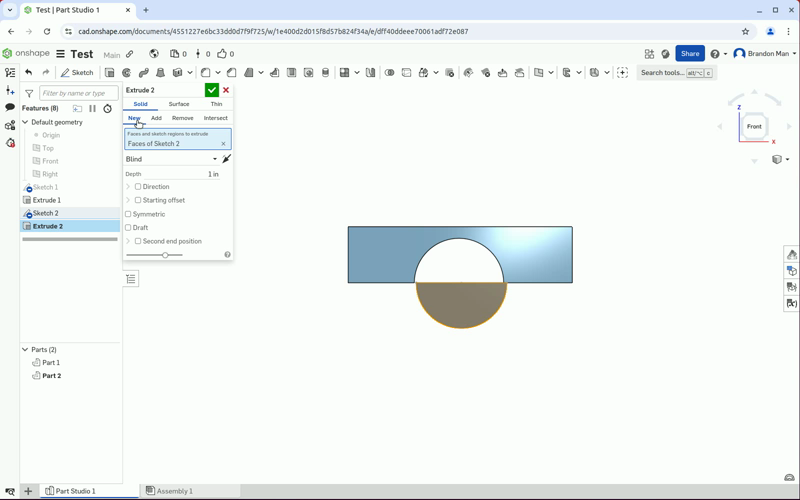
key(tab, 4)
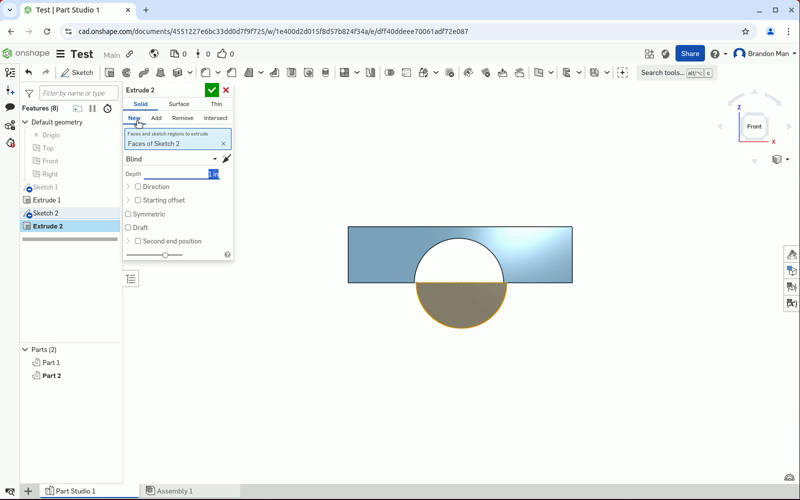
text(46.216)
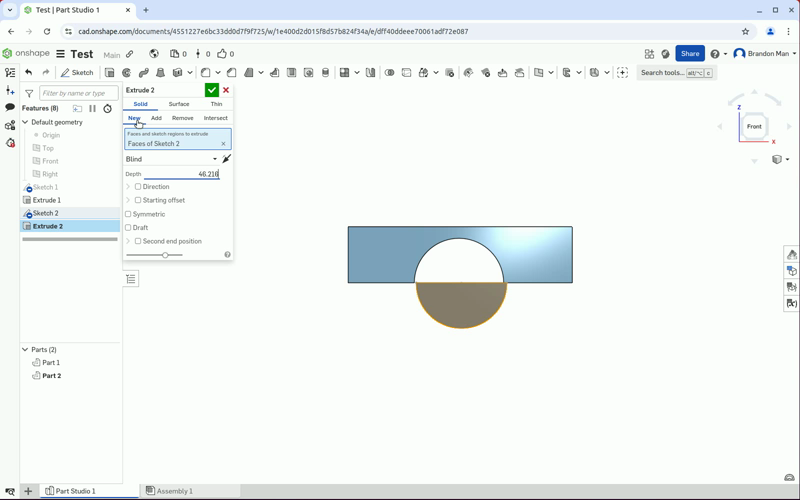
key(tab, 3)
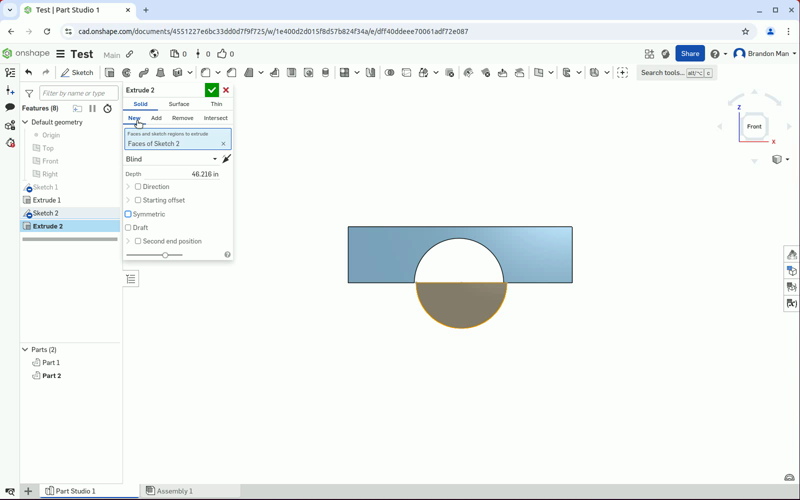
key(space)
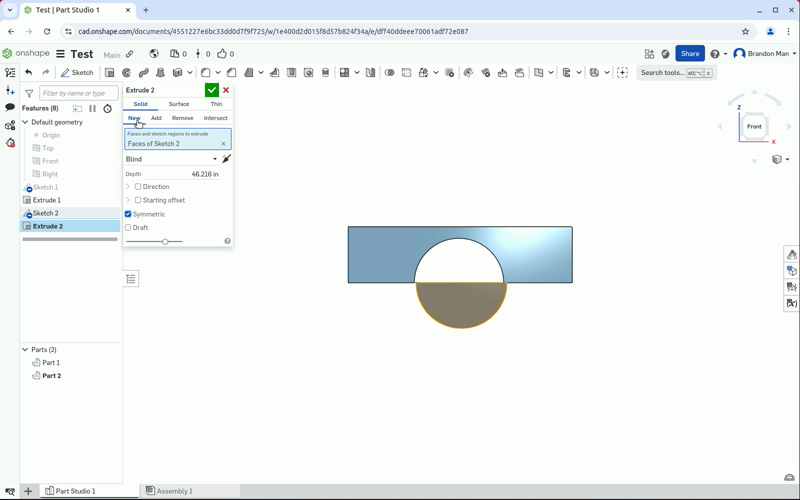
key(enter)
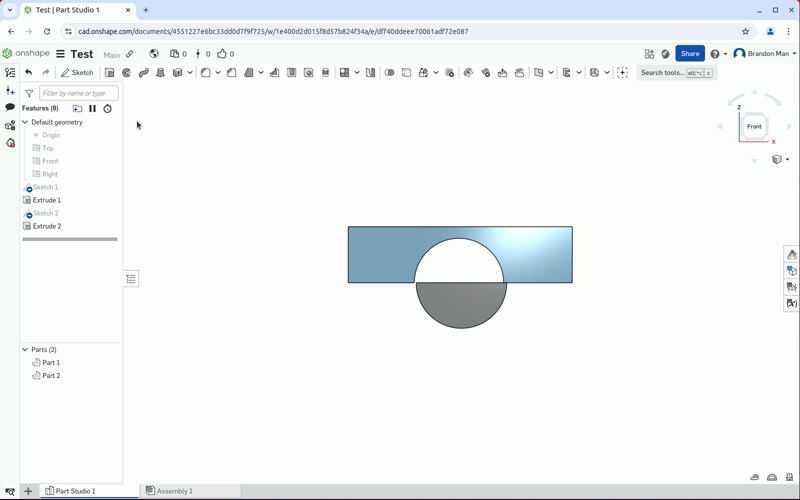
key(shift+h)
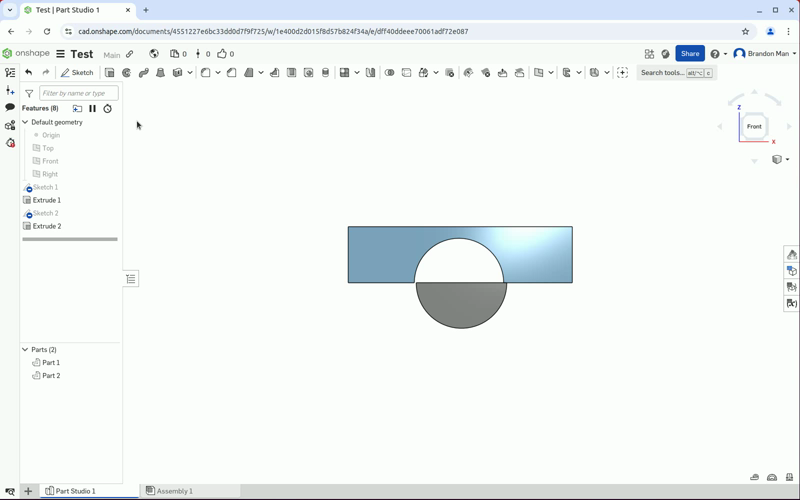
key(shift+h)
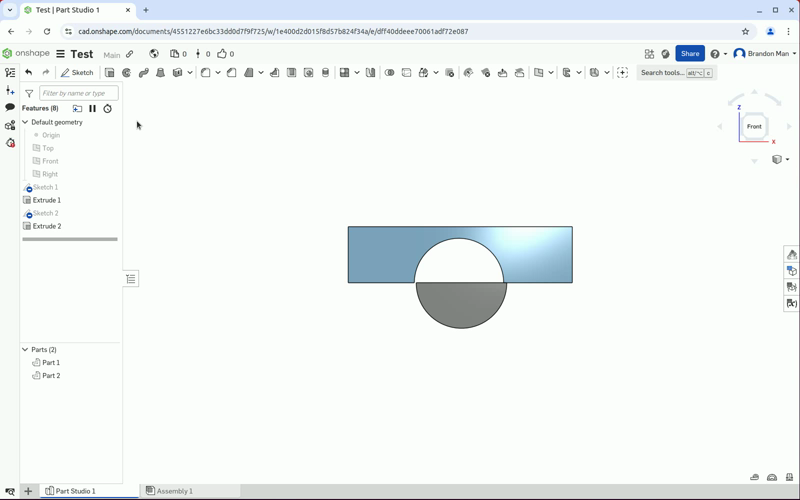
mouse_move(73, 189)
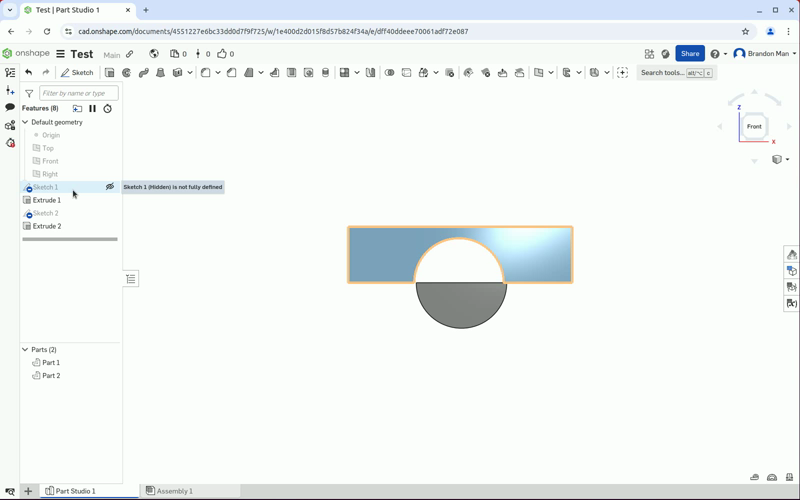
click(73, 189)
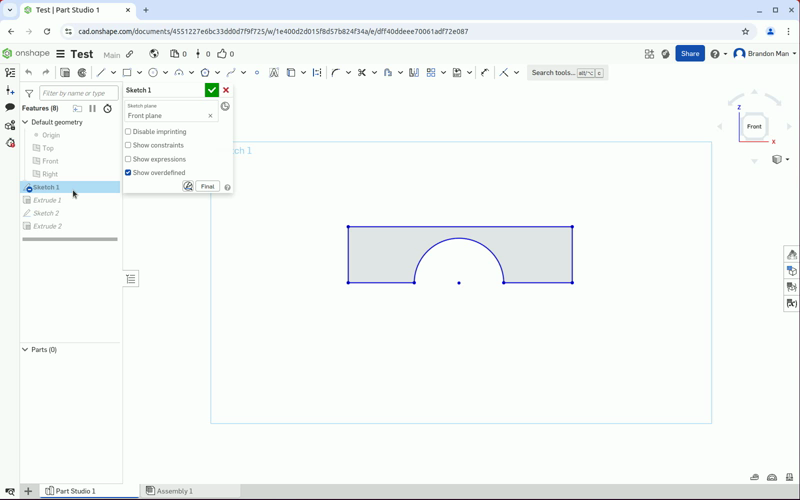
mouse_move(229, 92)
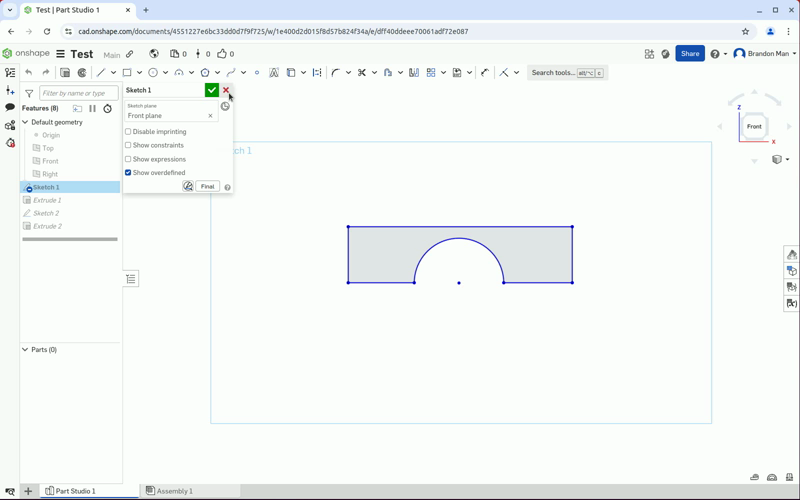
click(229, 92)
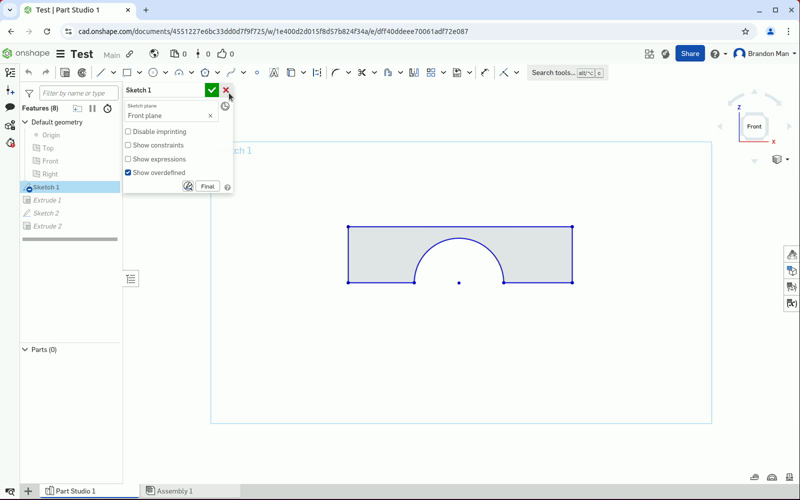
key(shift+s)
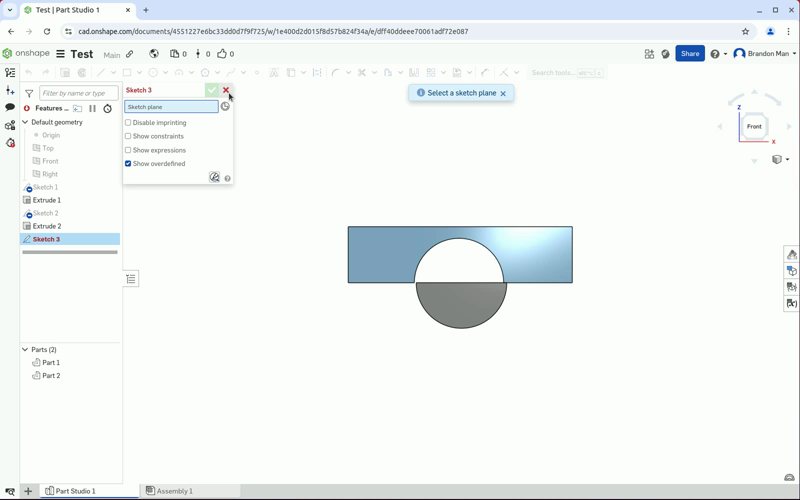
mouse_move(73, 163)
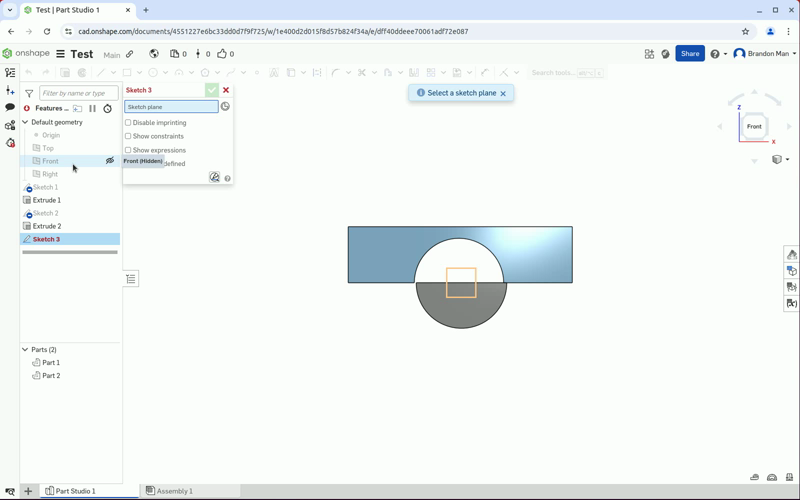
click(73, 163)
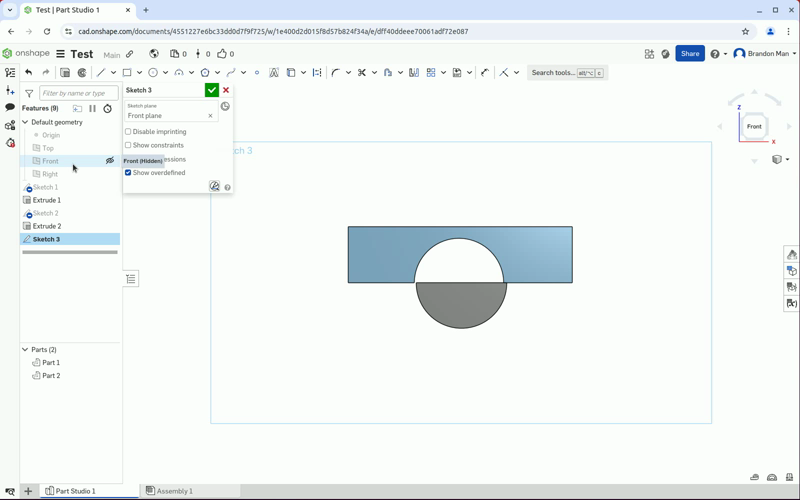
mouse_move(73, 352)
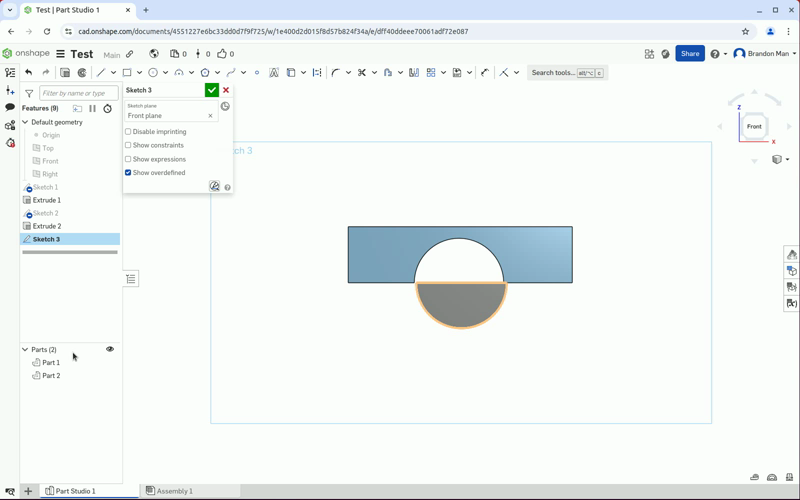
key(y)
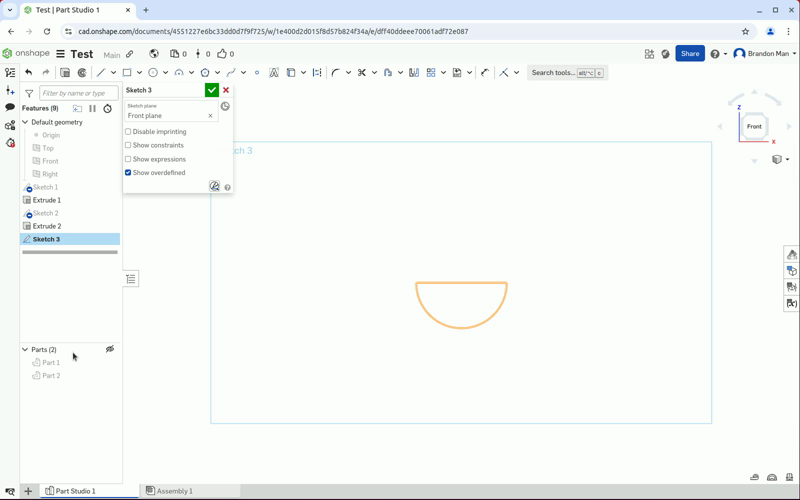
key(l)
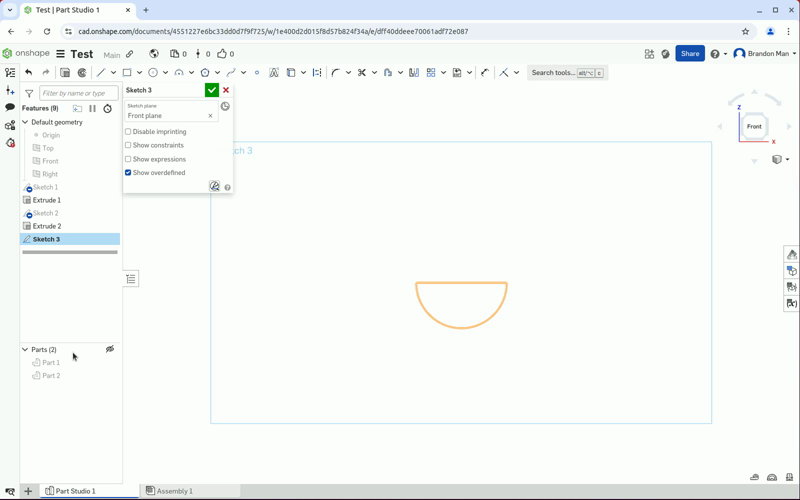
key_down(shift)
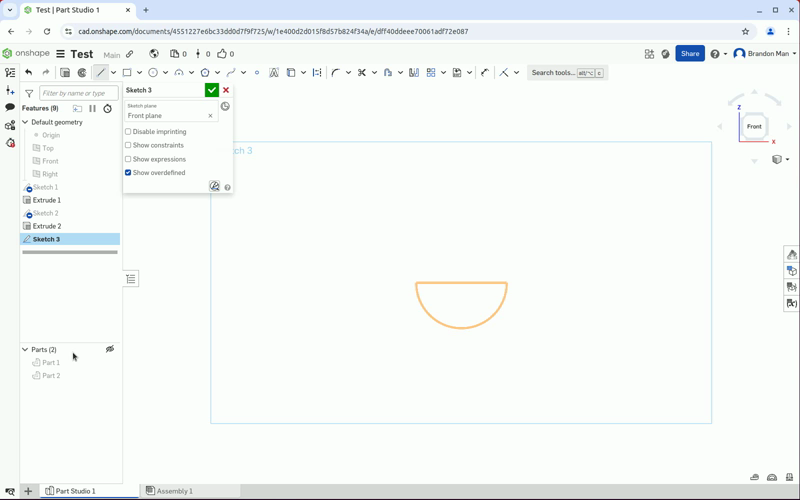
mouse_move(416, 282)
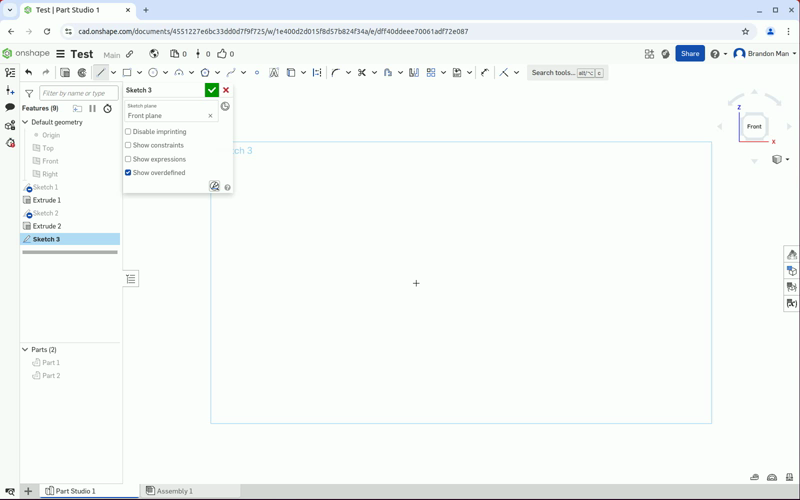
click(416, 282)
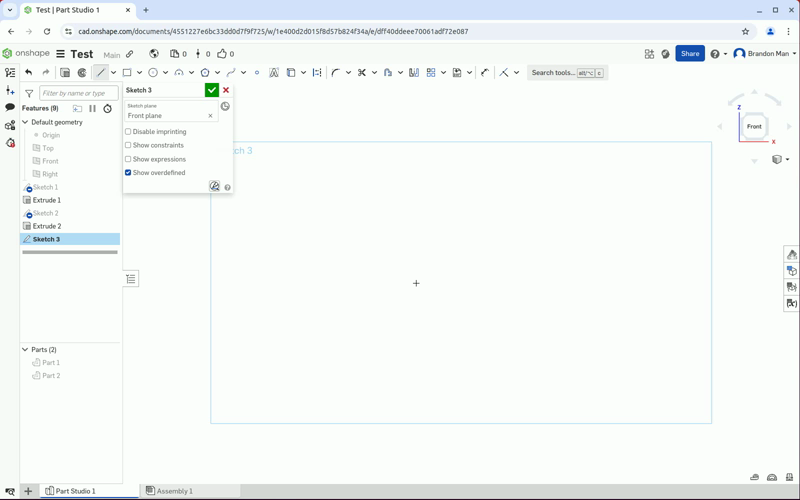
key_up(shift)
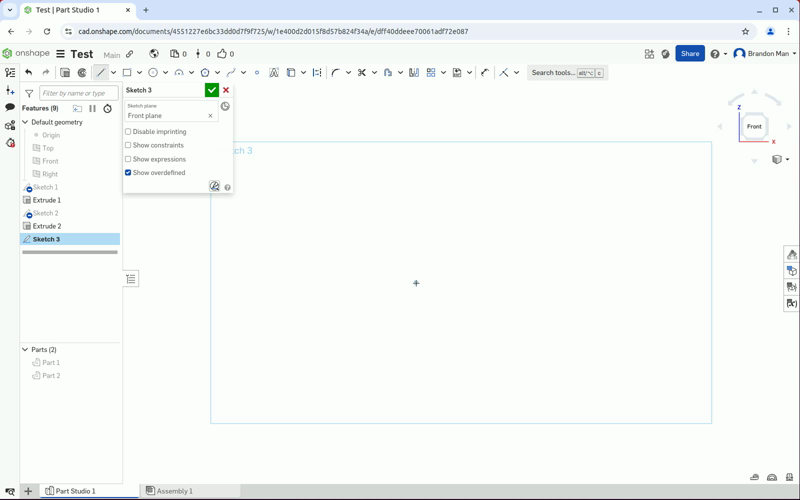
key_down(shift)
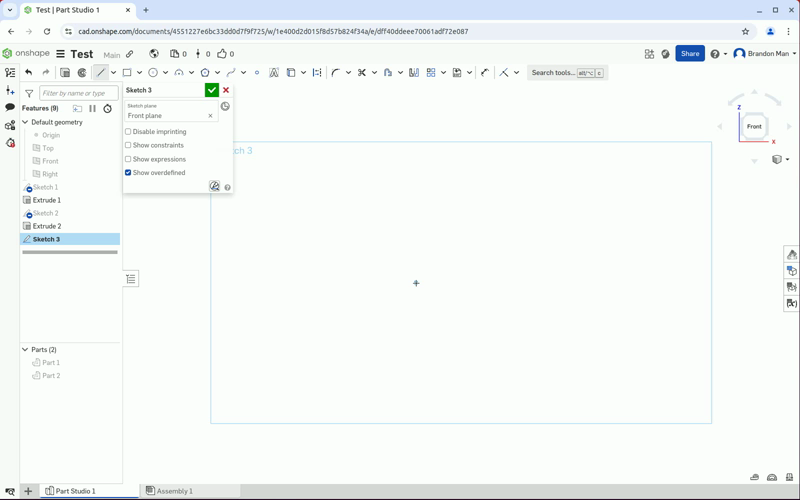
mouse_move(506, 282)
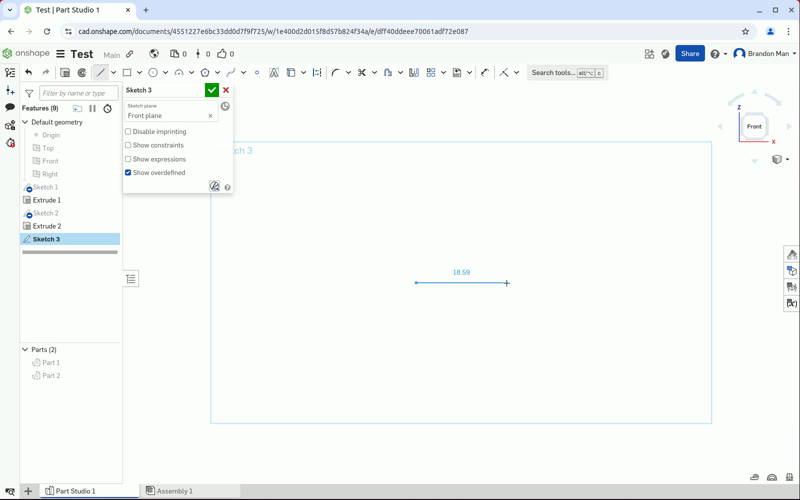
click(506, 282)
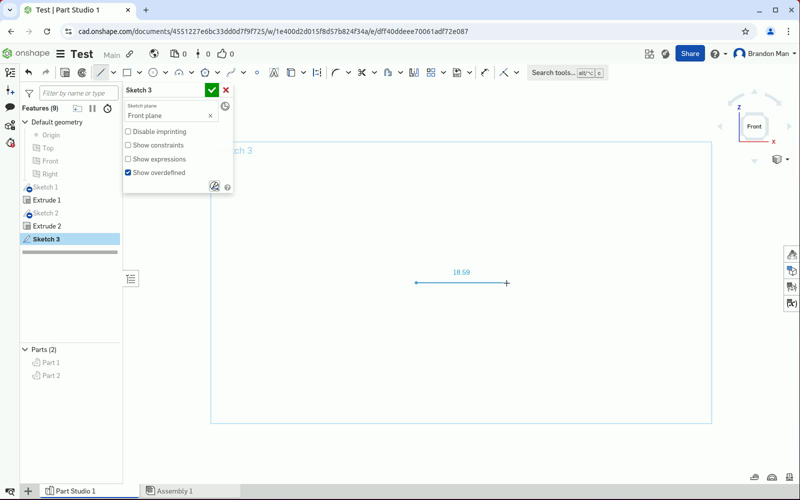
key_up(shift)
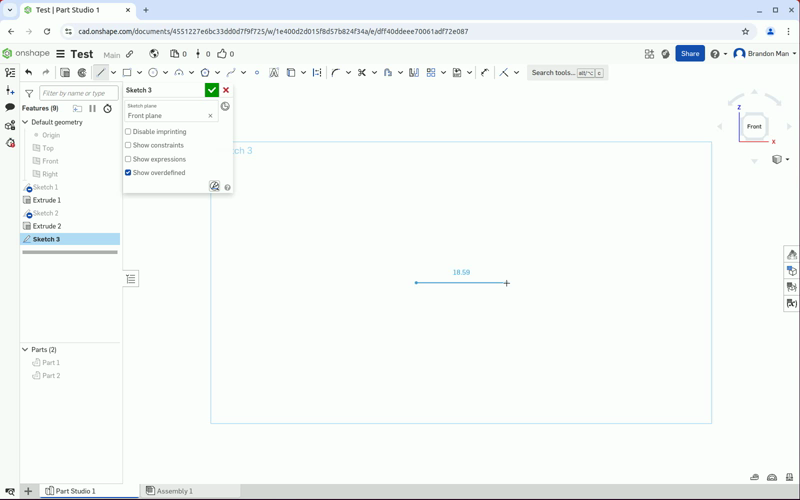
key(esc)
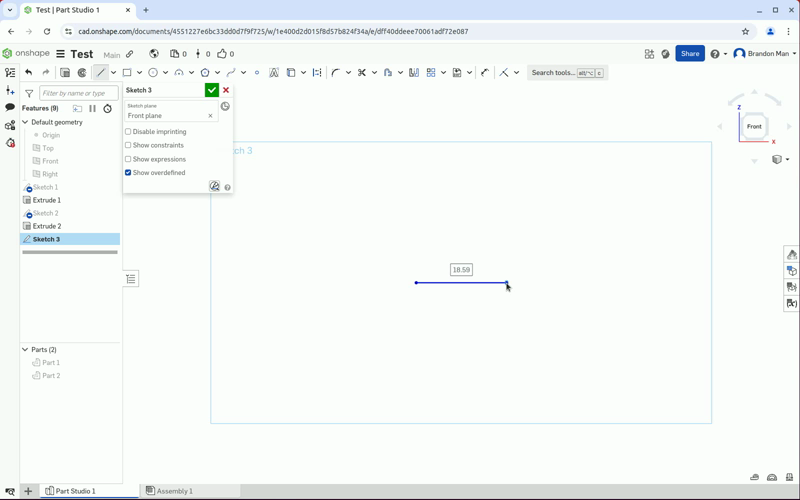
key(a)
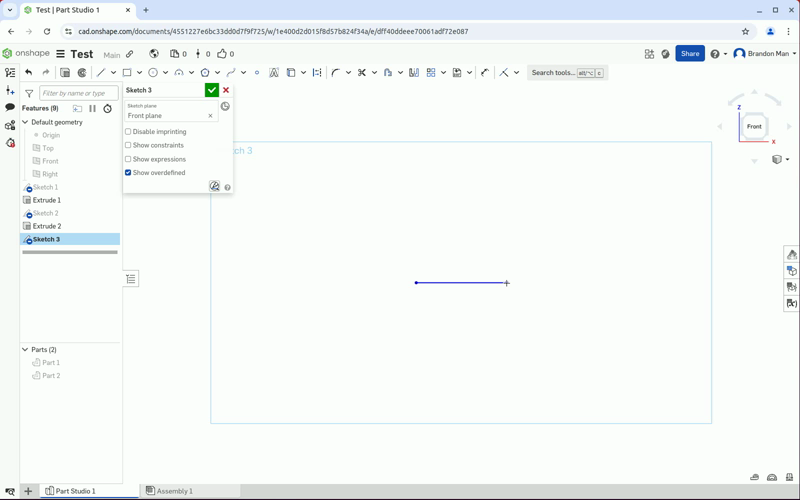
mouse_move(506, 282)
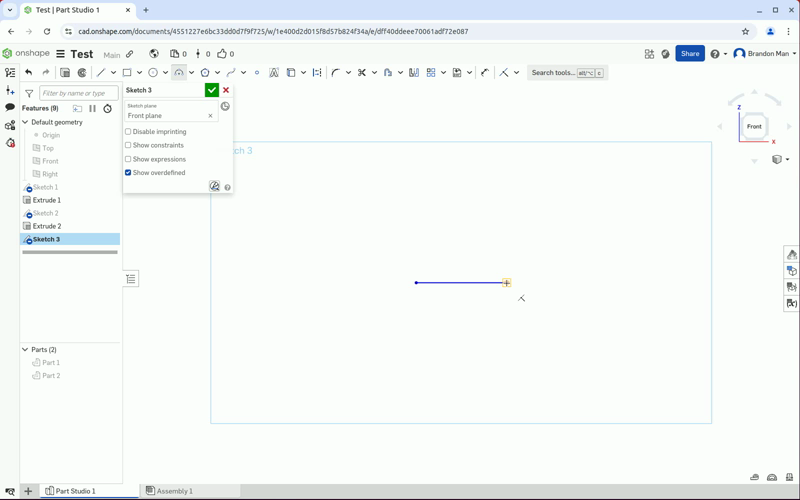
click(506, 282)
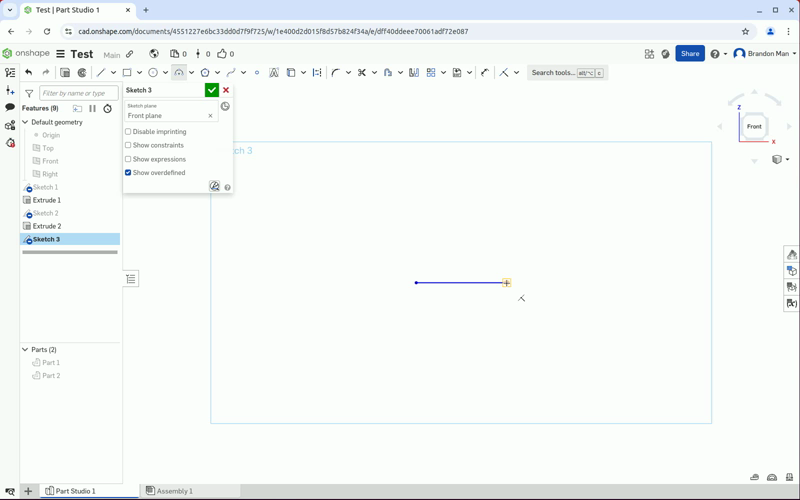
mouse_move(416, 282)
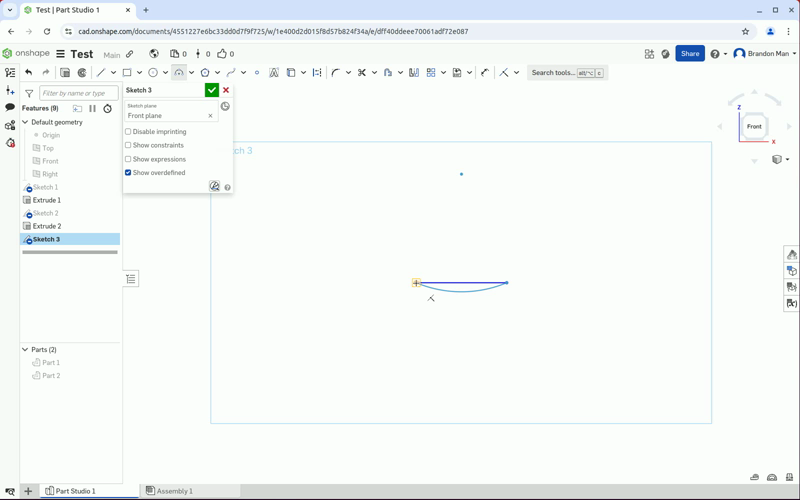
click(416, 282)
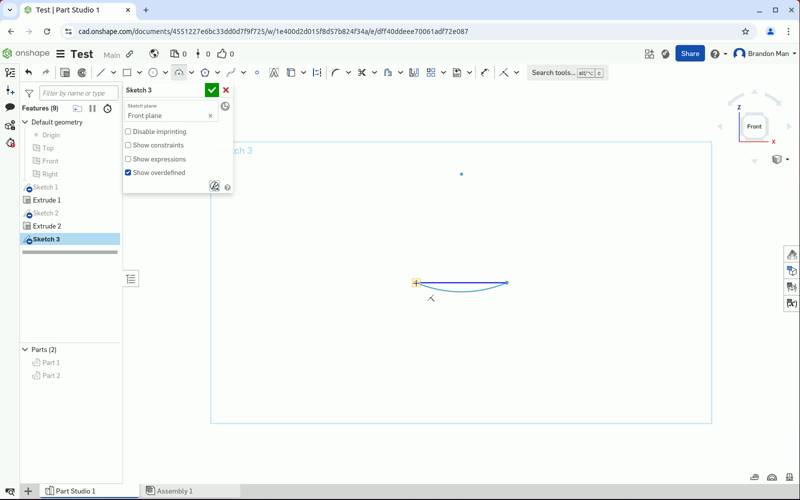
key_down(shift)
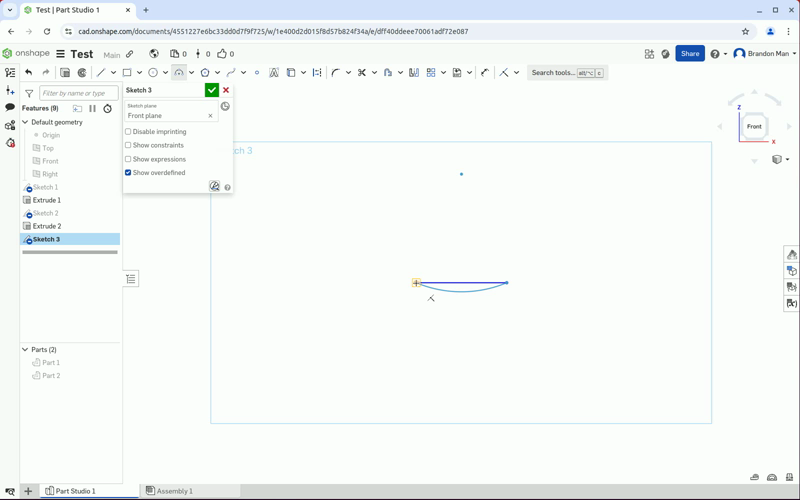
mouse_move(461, 237)
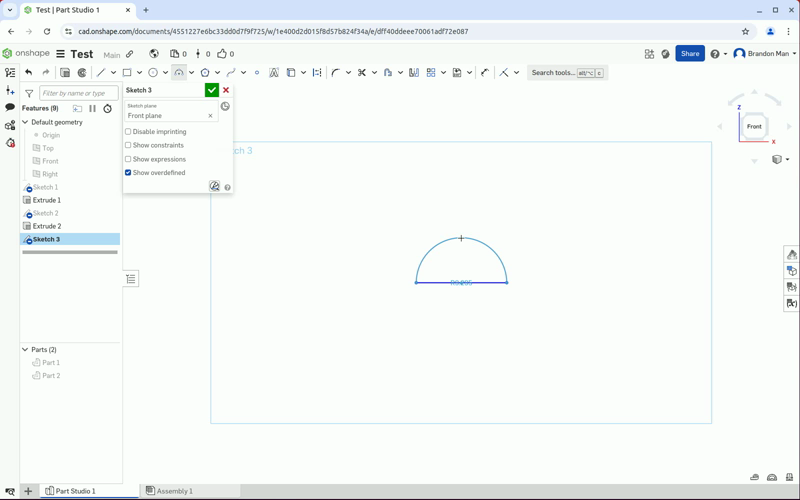
click(461, 237)
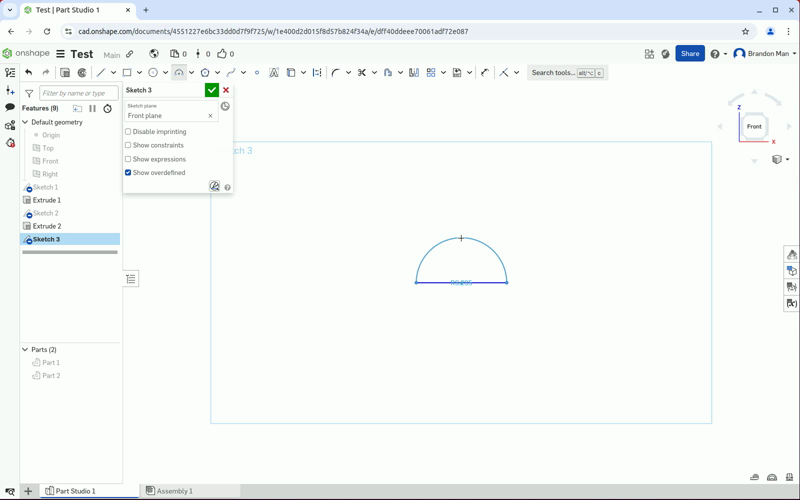
key_up(shift)
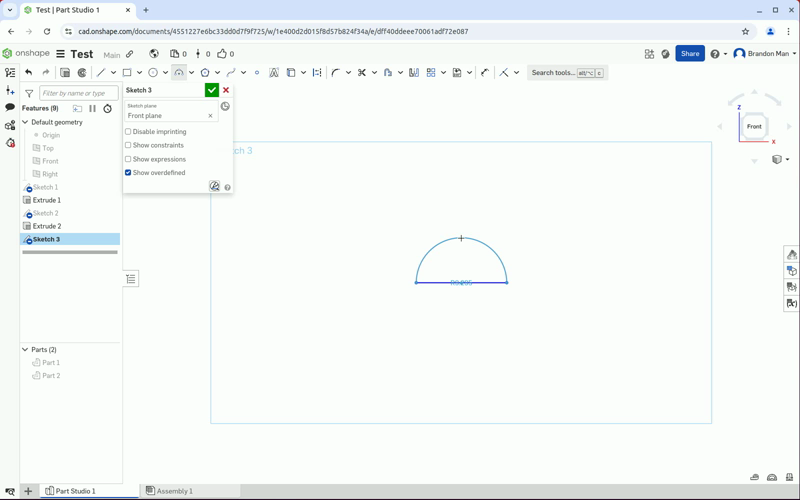
key(esc)
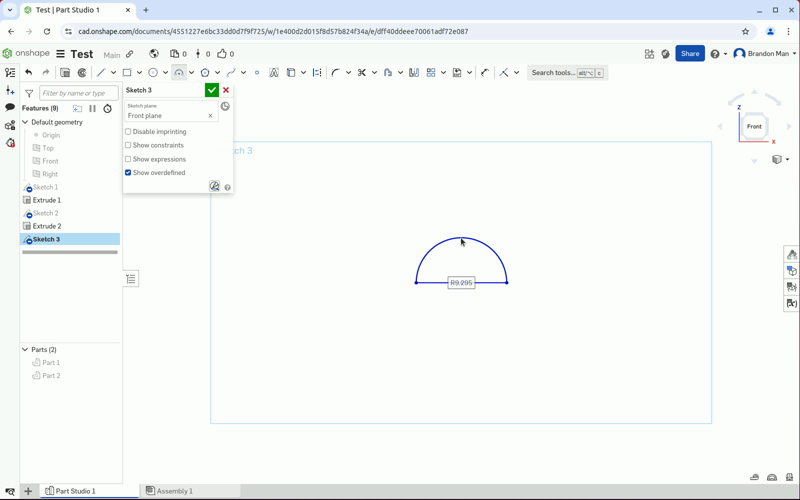
mouse_move(463, 245)
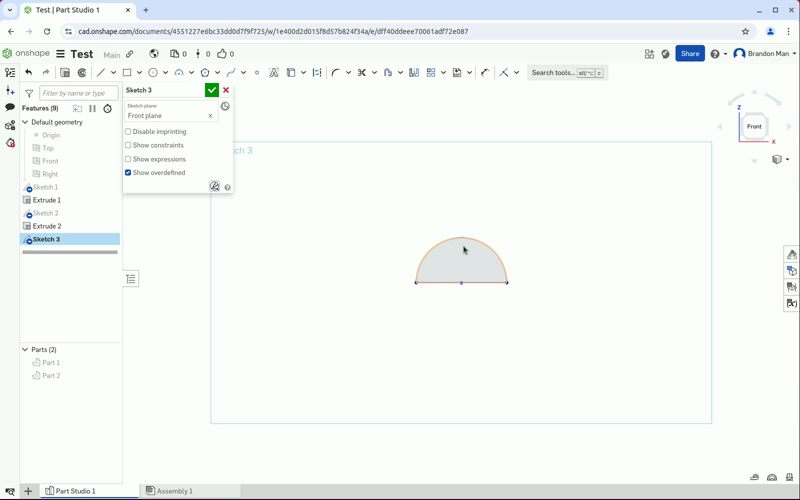
scroll(6)
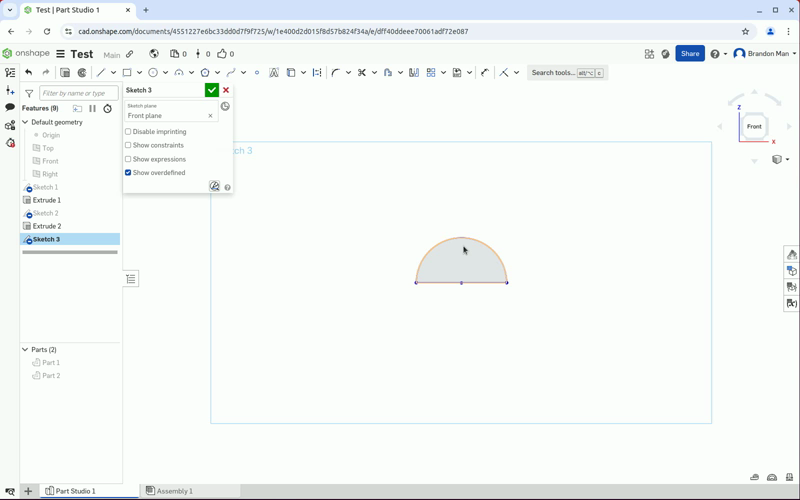
scroll(6)
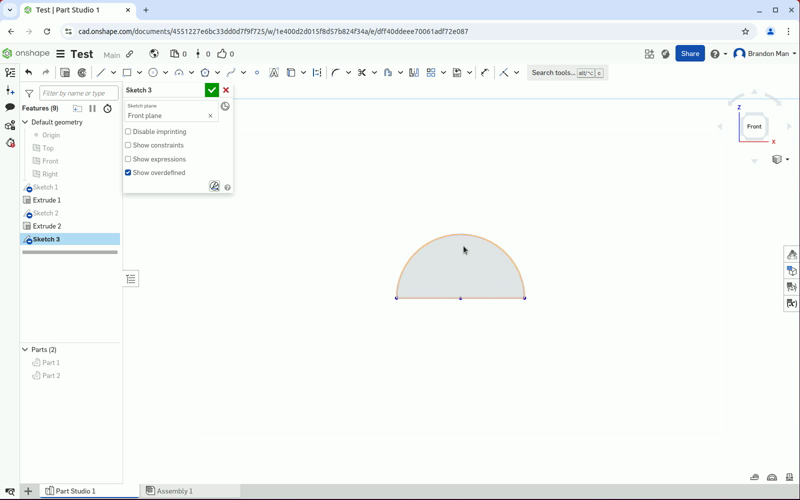
scroll(6)
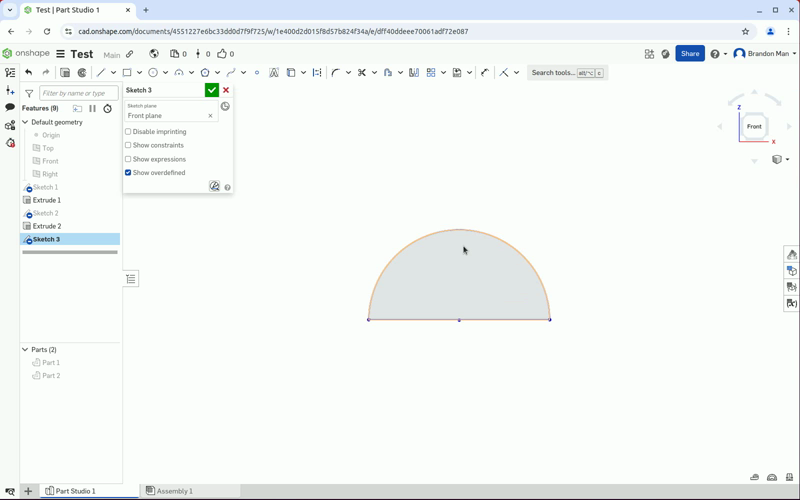
scroll(6)
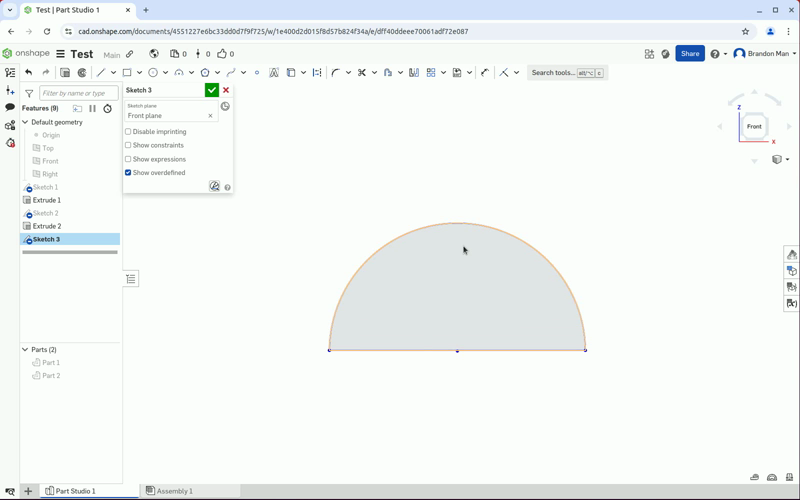
scroll(6)
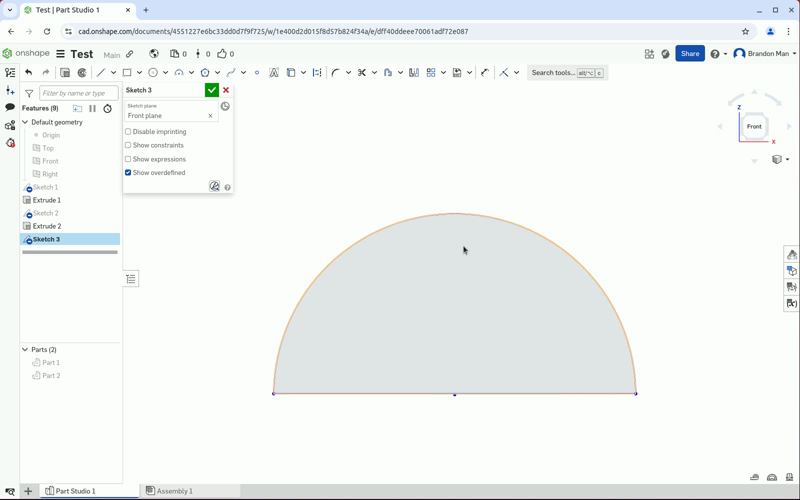
scroll(6)
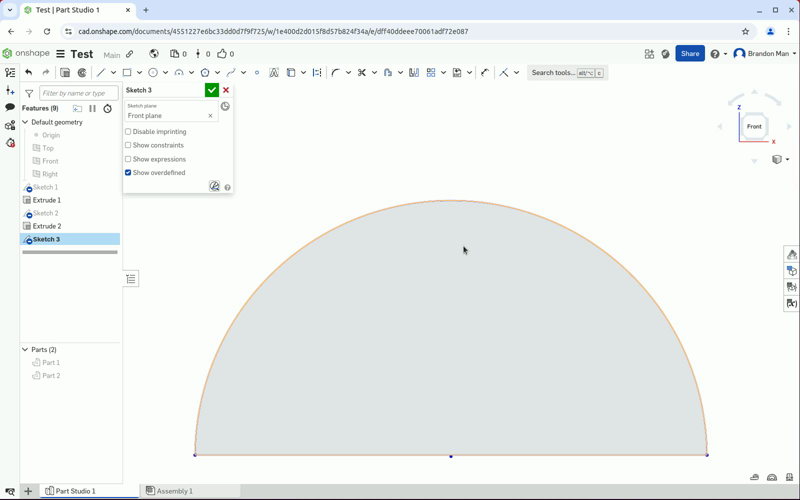
scroll(6)
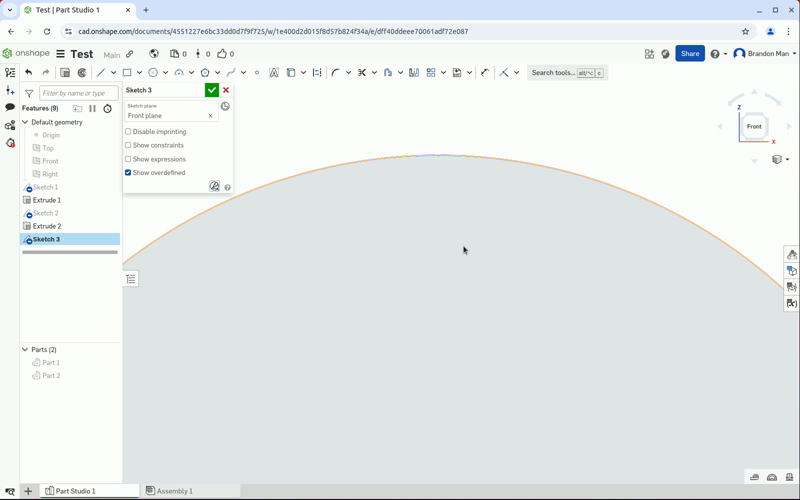
click(463, 245)
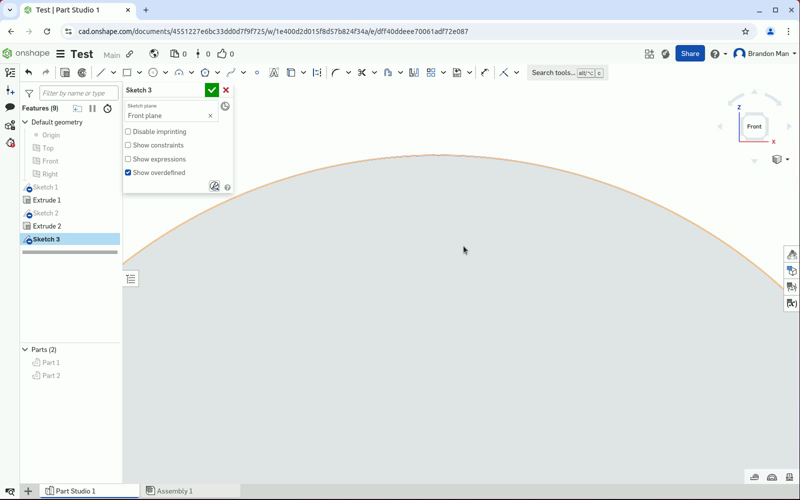
scroll(-6)
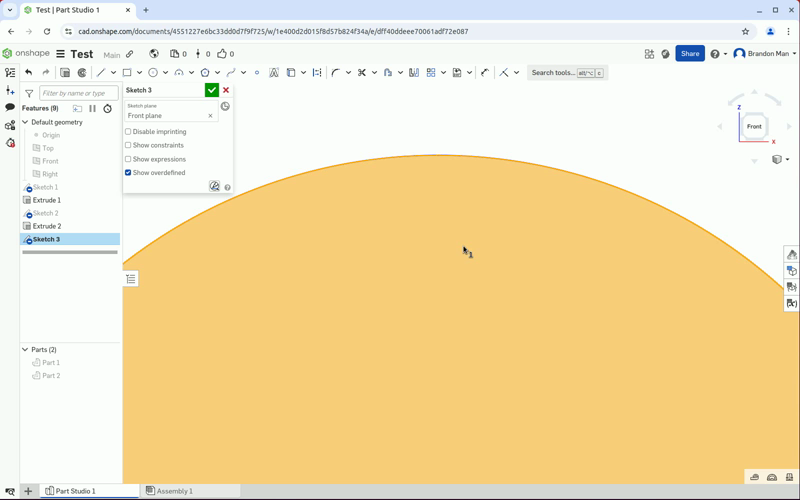
scroll(-6)
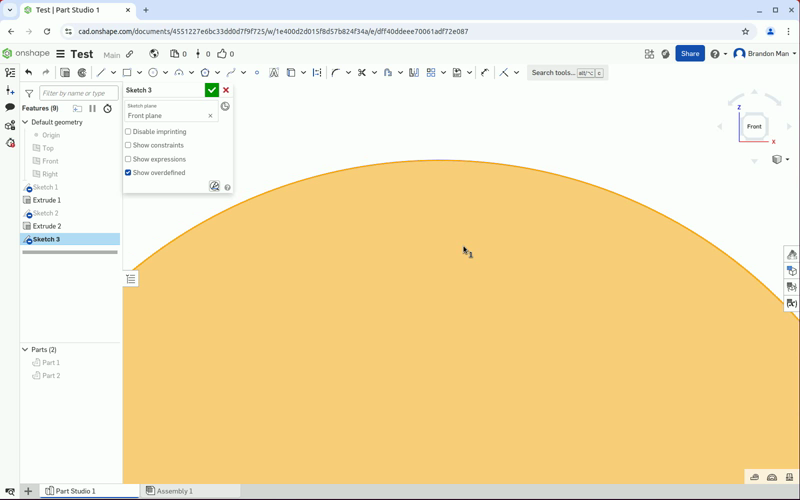
scroll(-6)
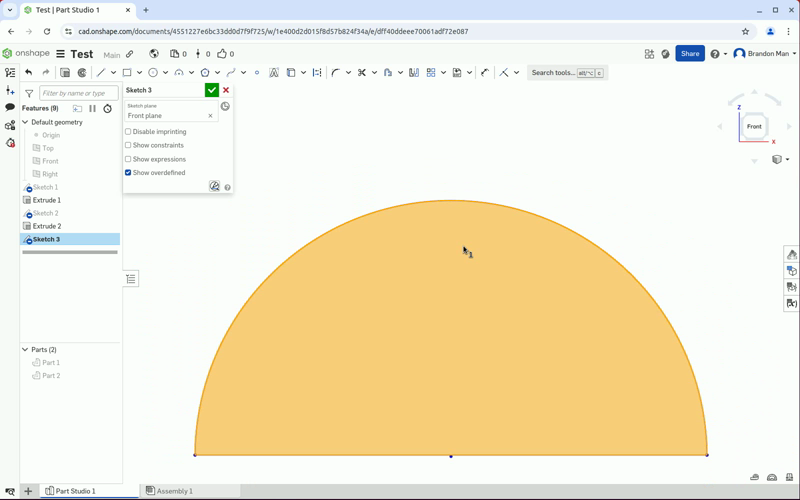
scroll(-6)
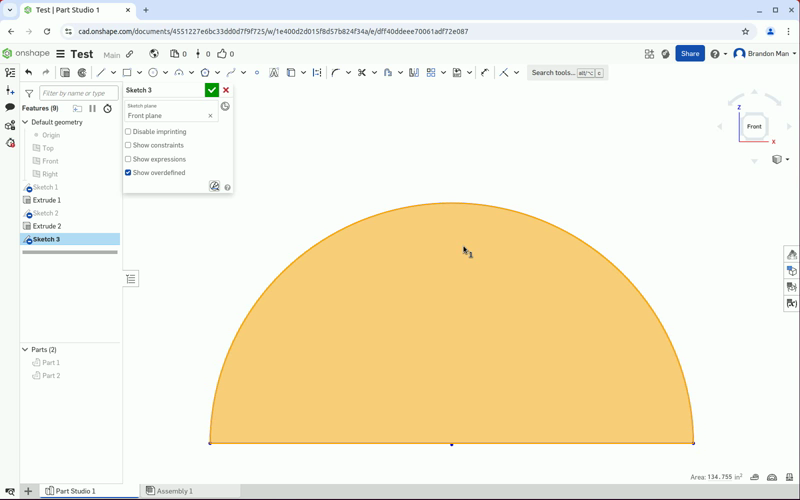
scroll(-6)
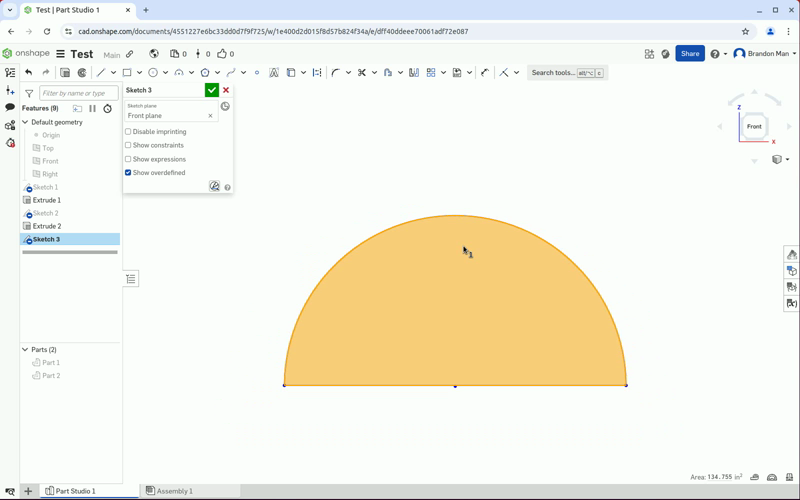
scroll(-6)
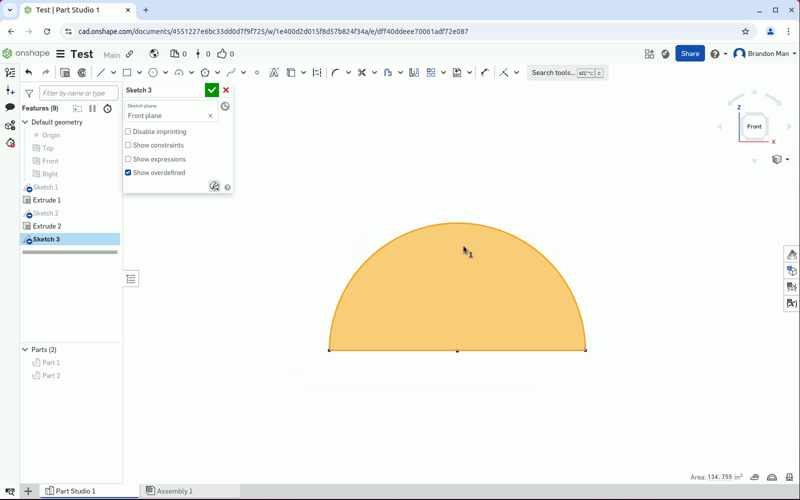
scroll(-6)
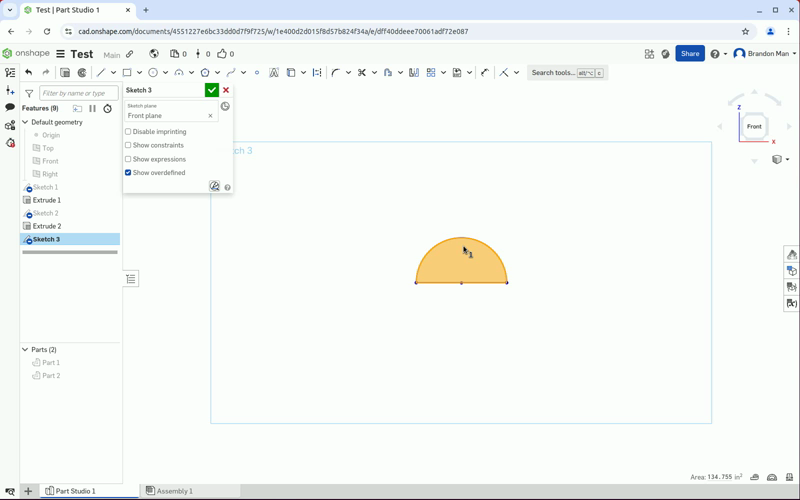
mouse_move(73, 352)
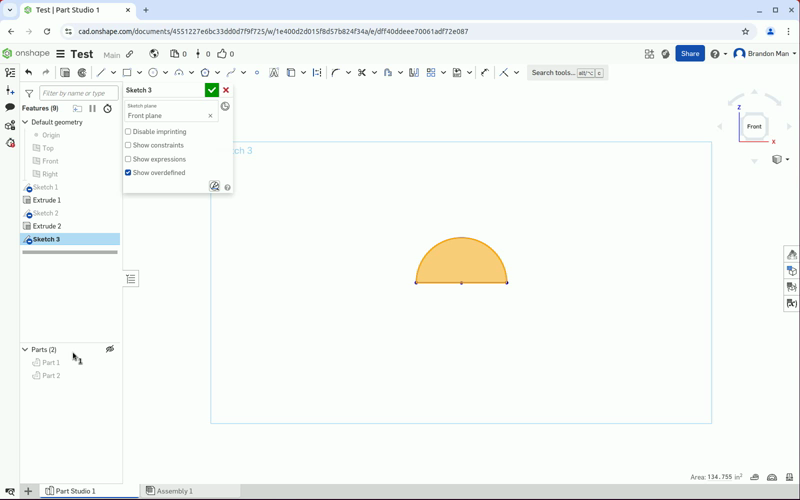
key(shift+y)
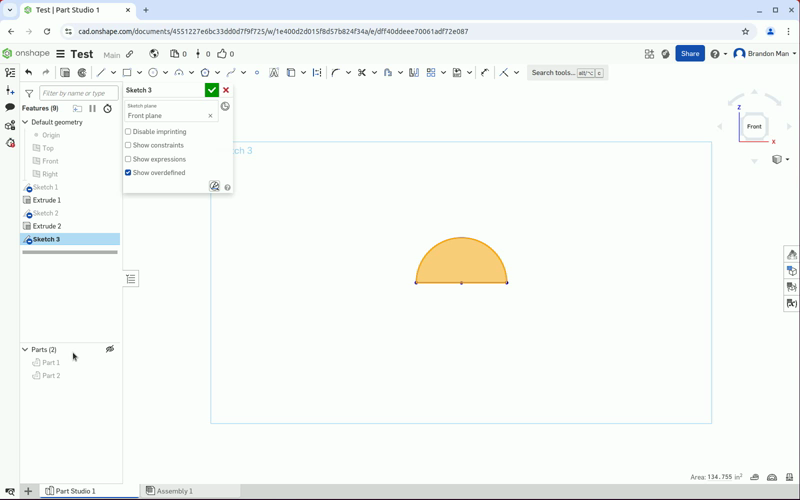
key(shift+e)
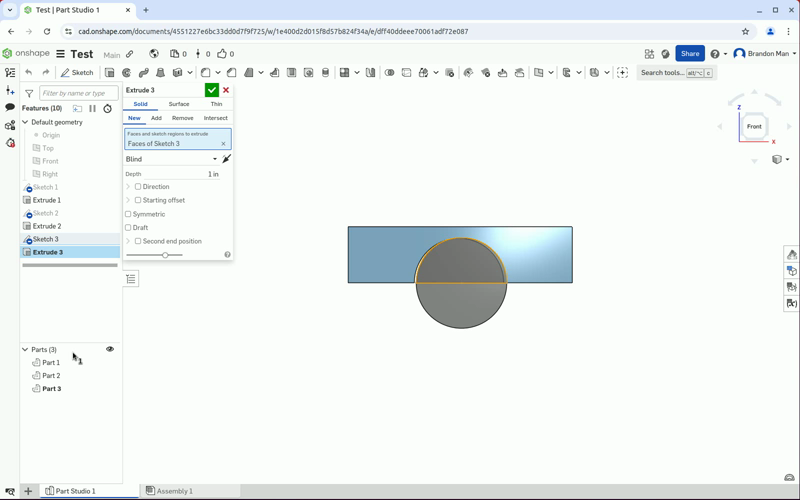
mouse_move(143, 106)
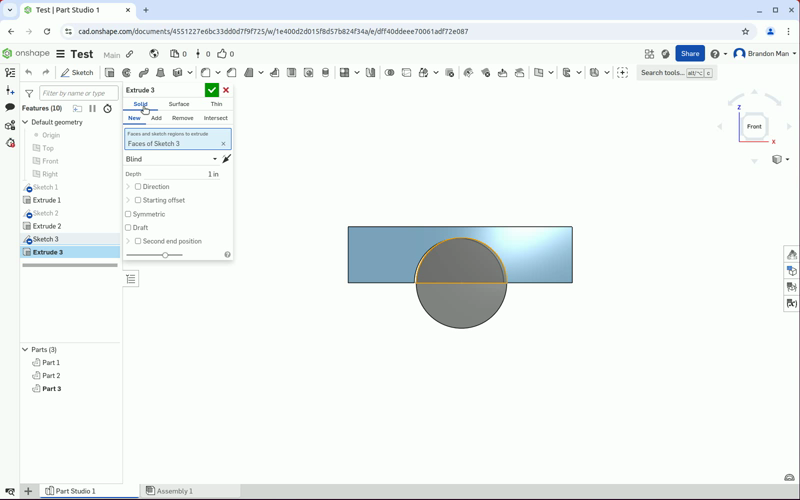
click(143, 106)
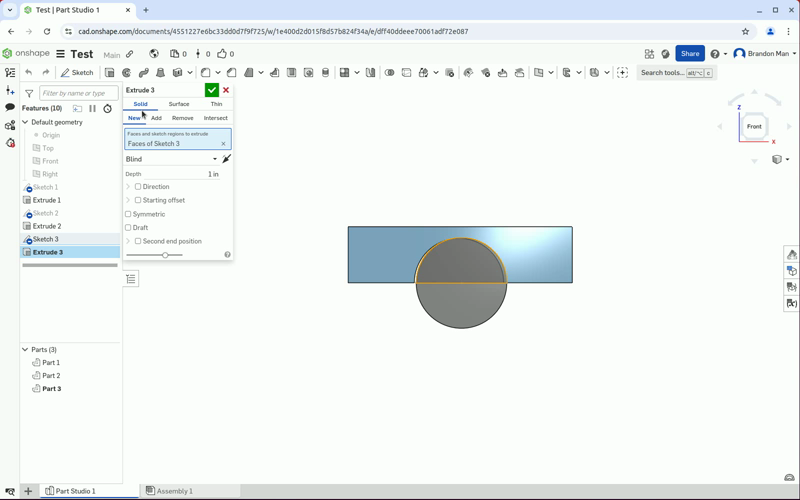
mouse_move(137, 120)
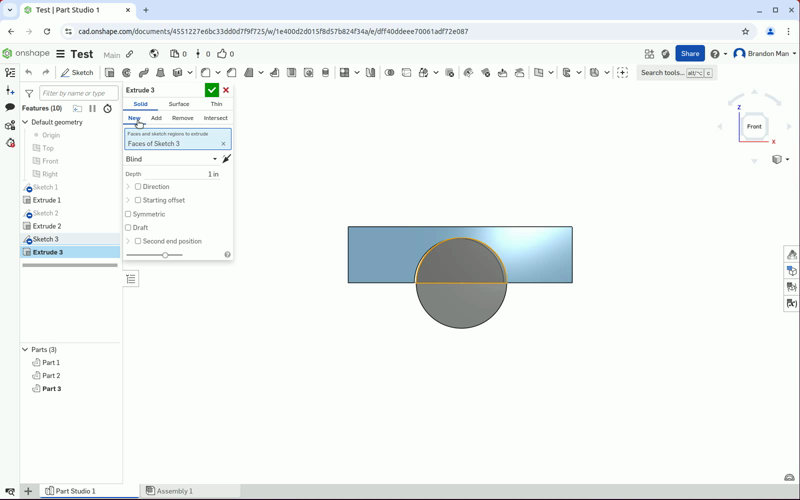
click(137, 120)
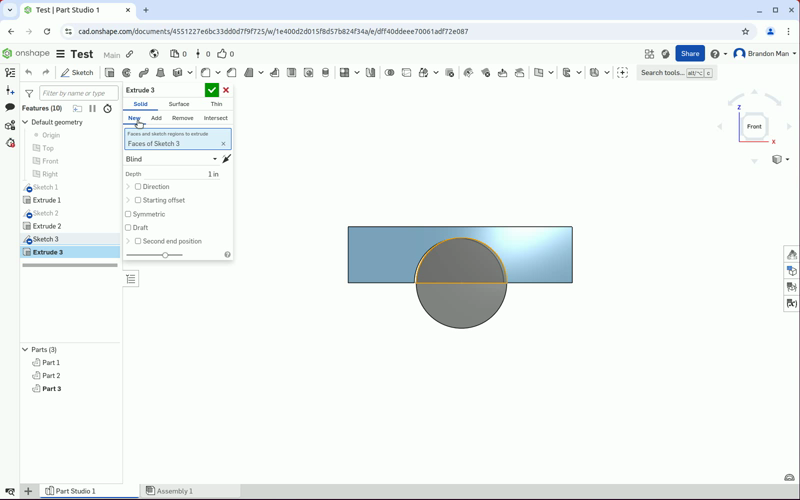
key(tab, 4)
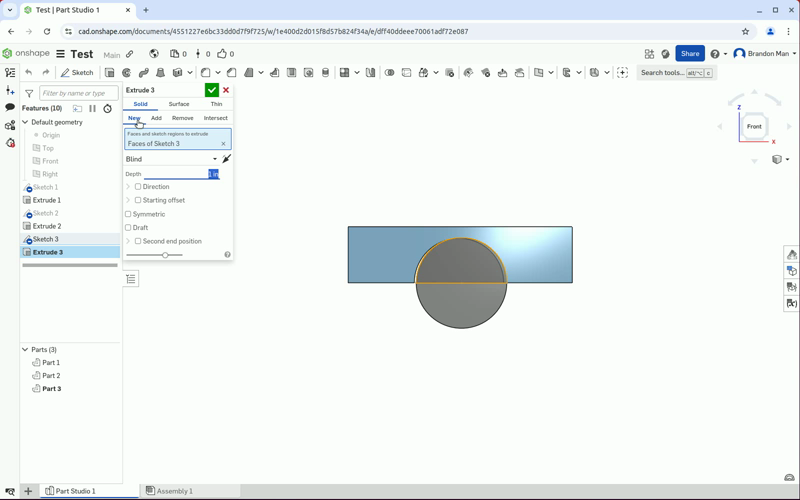
text(46.216)
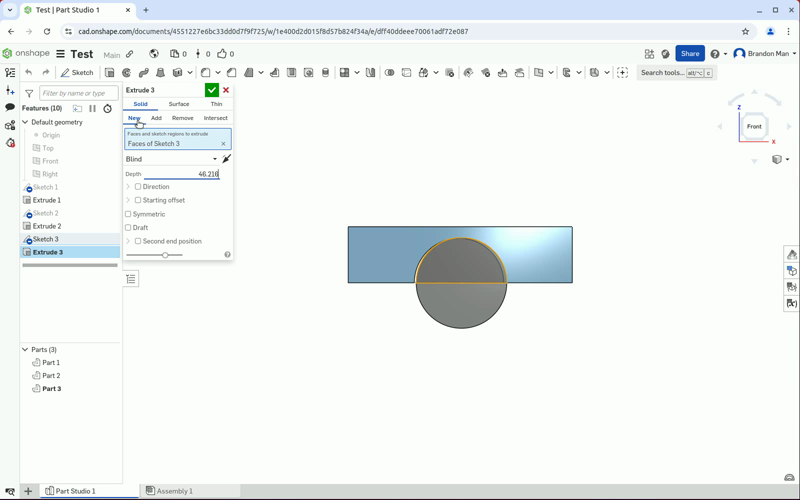
key(tab, 3)
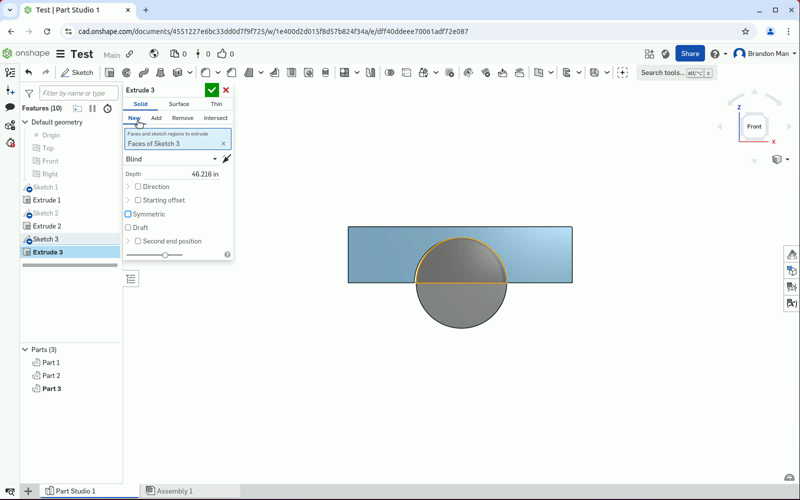
key(space)
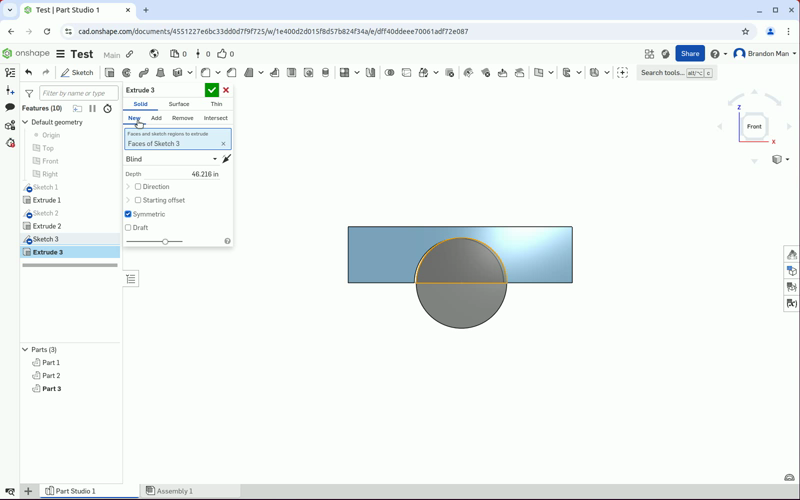
key(enter)
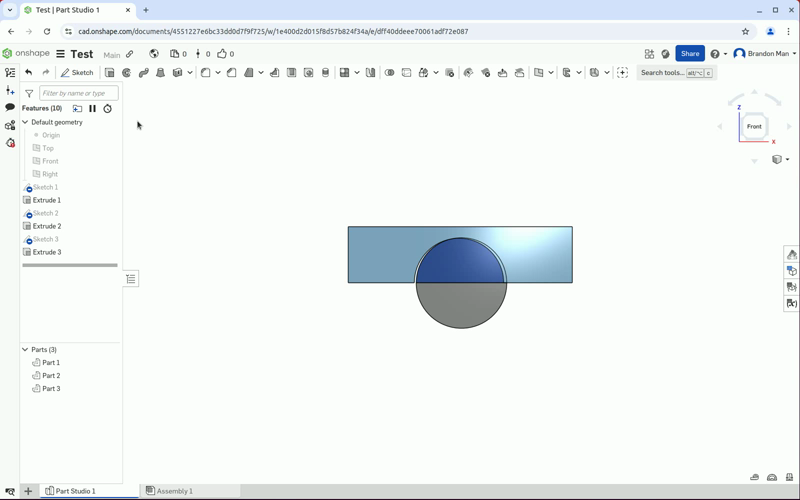
key(shift+h)
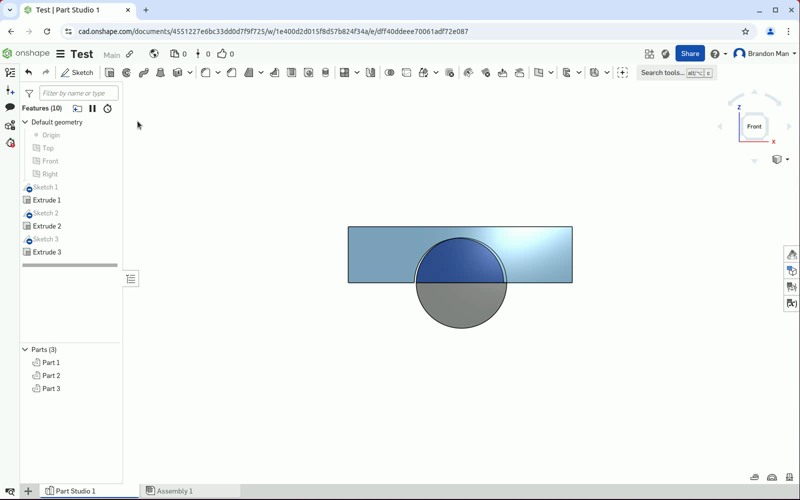
key(shift+h)
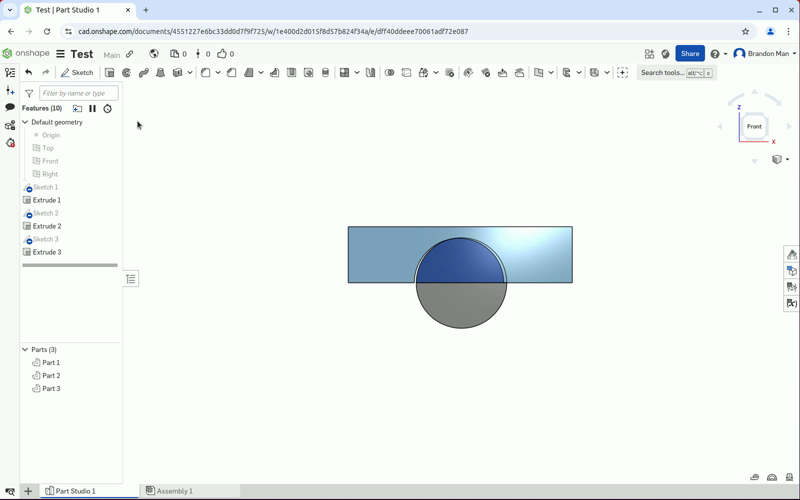
mouse_move(73, 189)
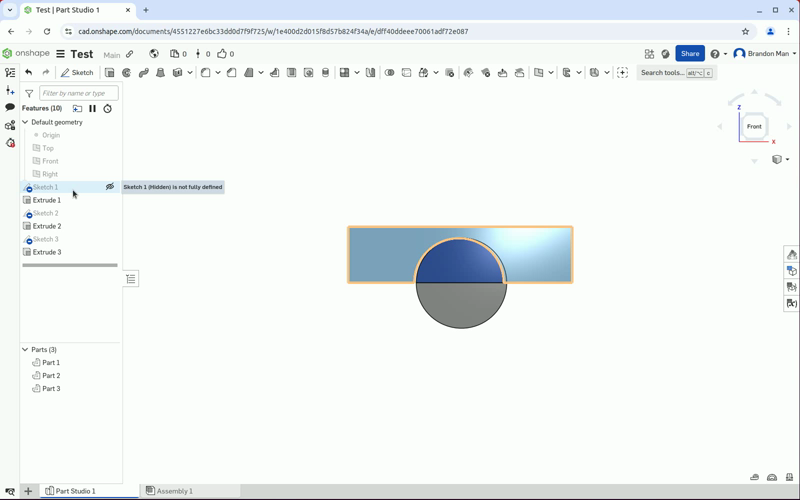
click(73, 189)
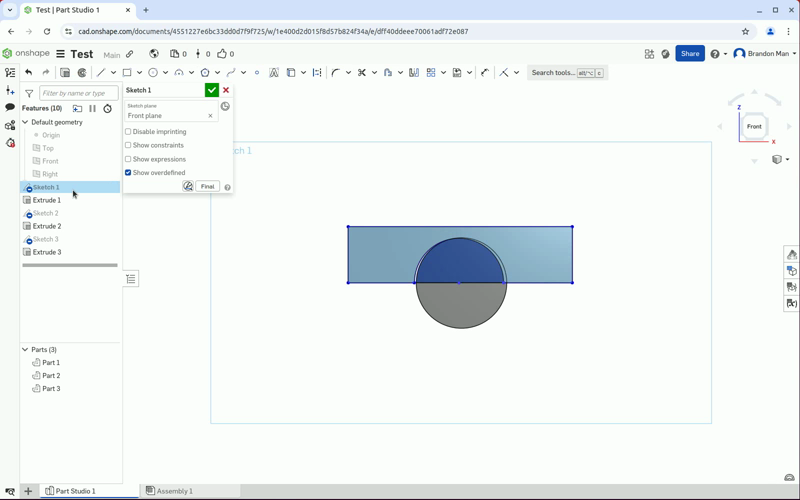
mouse_move(229, 92)
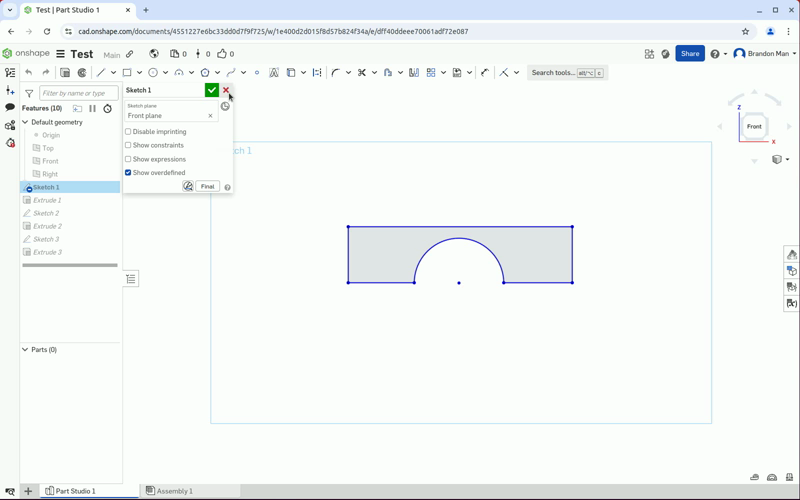
click(229, 92)
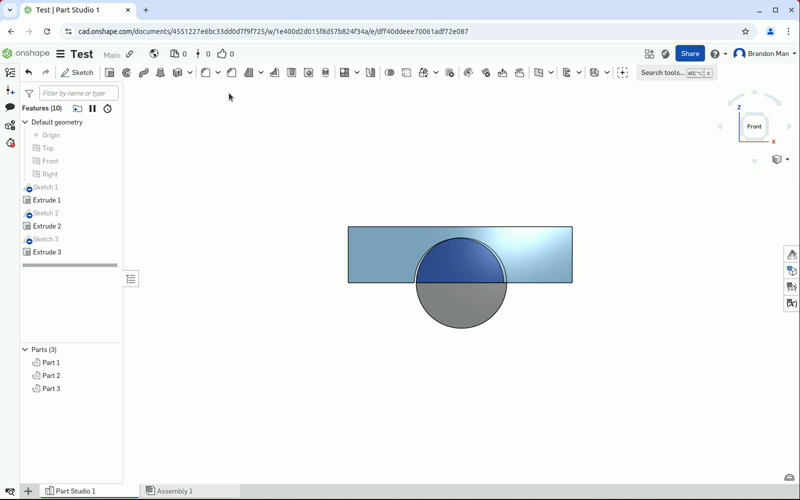
mouse_move(73, 352)
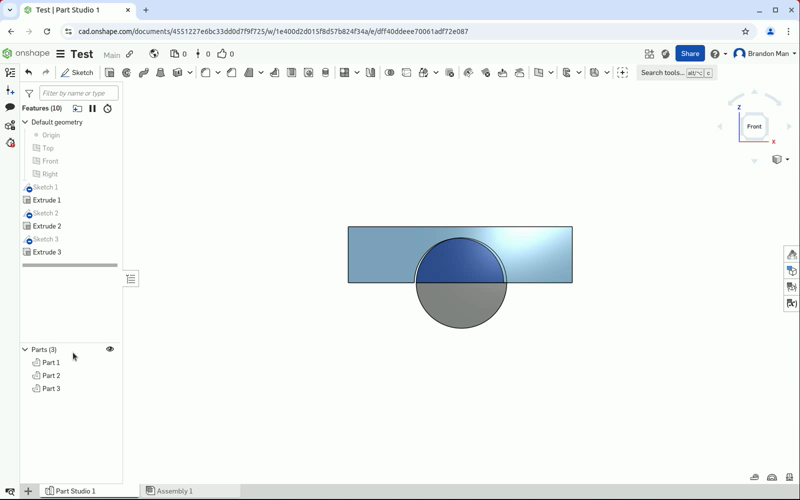
key(y)
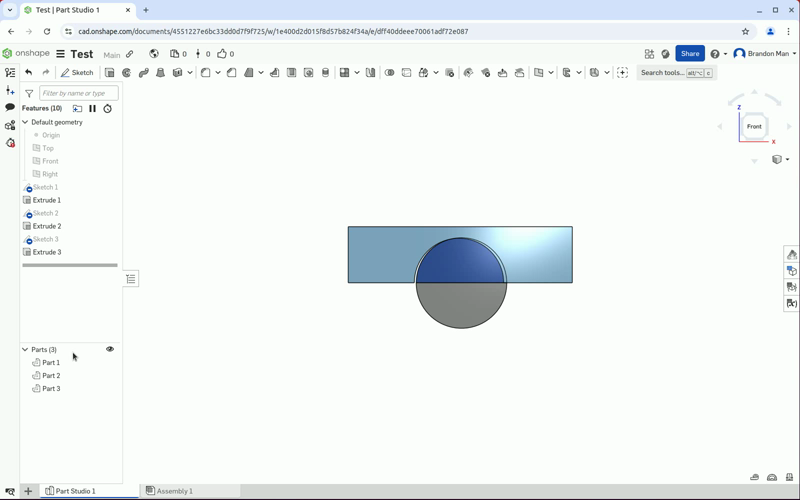
key(shift+p)
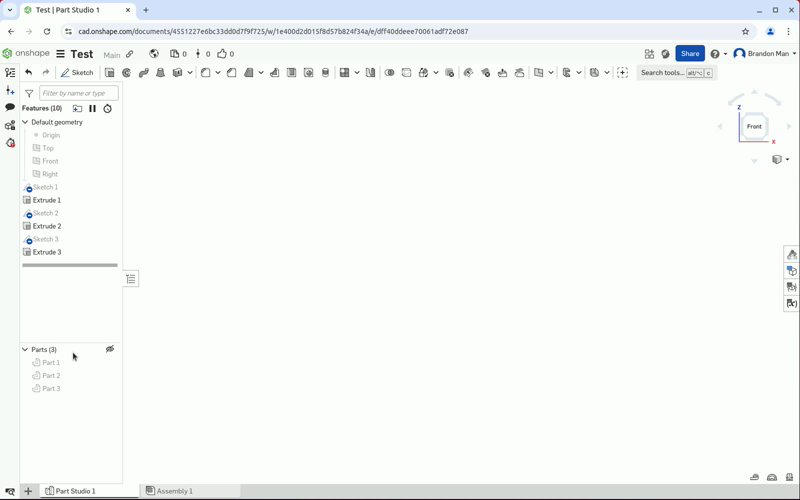
key(space)
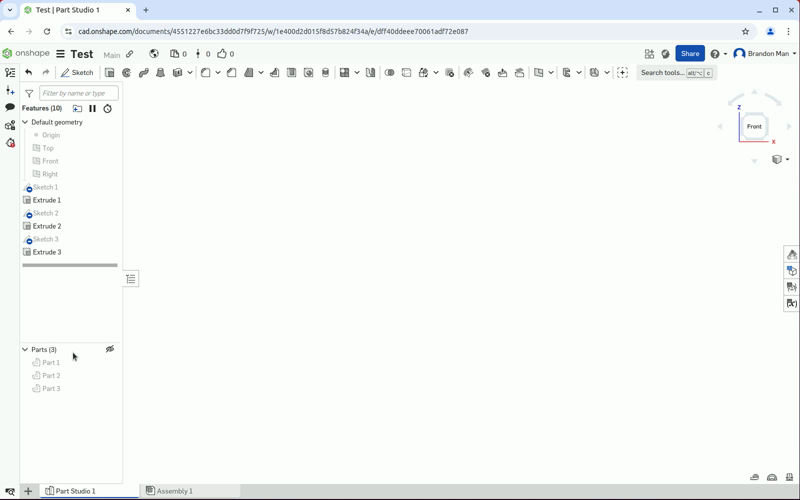
key_down(shift)
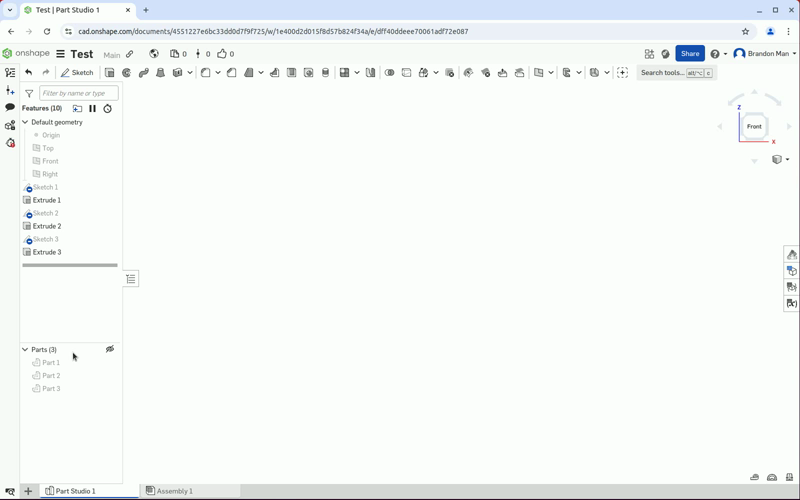
key(left)
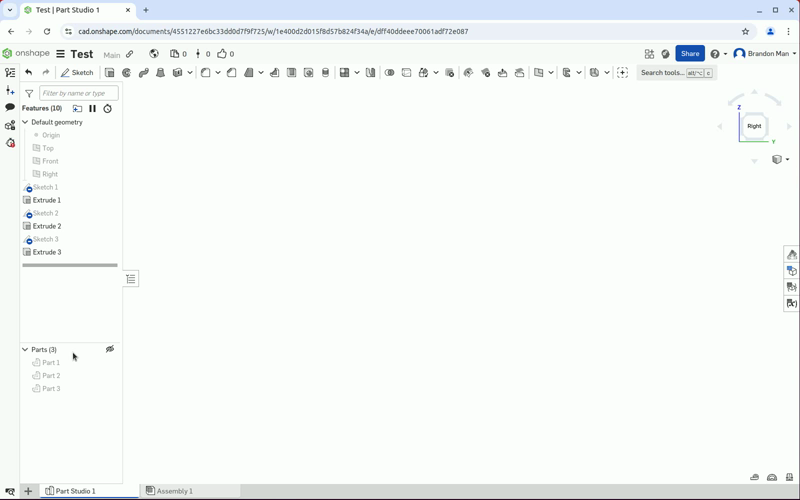
key_up(shift)
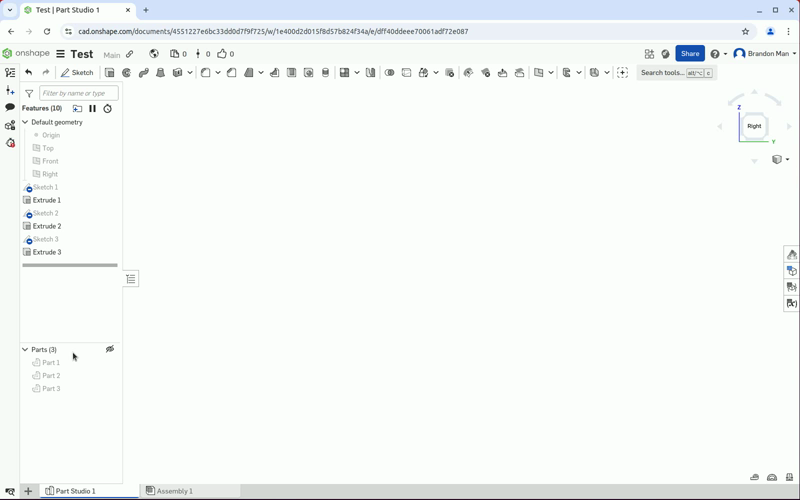
mouse_move(73, 352)
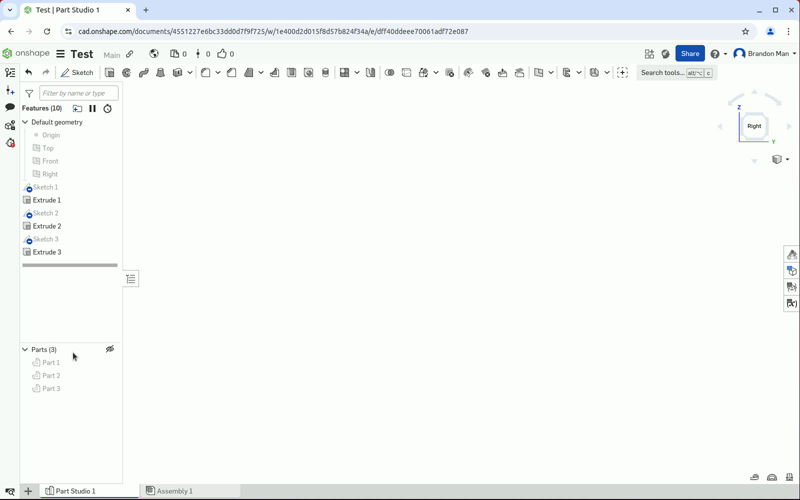
key(shift+y)
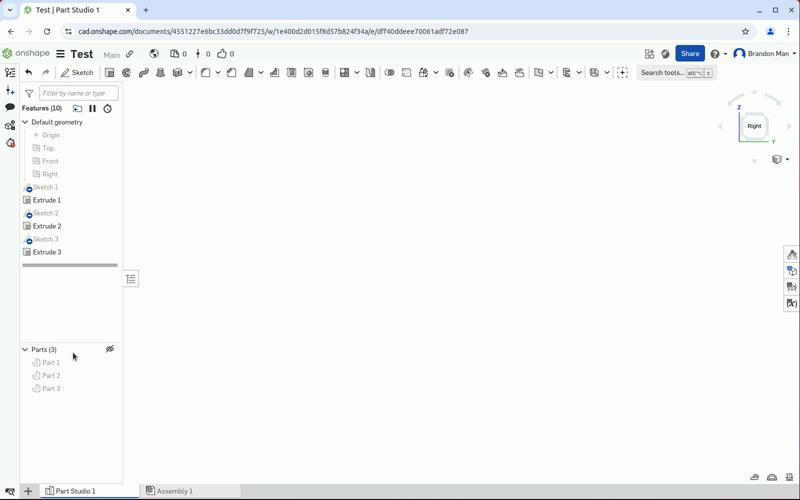
key(shift+s)
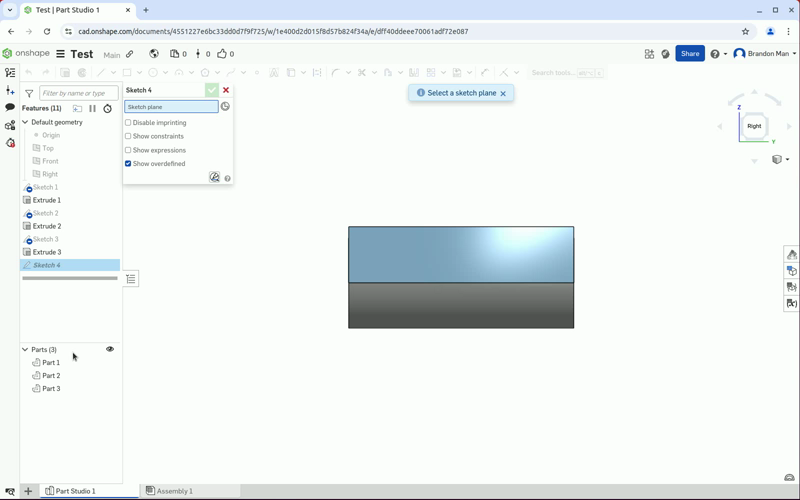
mouse_move(73, 176)
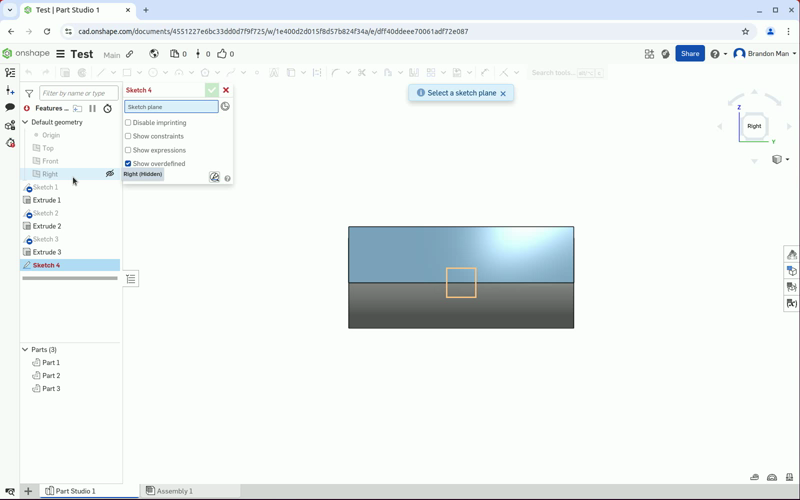
click(73, 176)
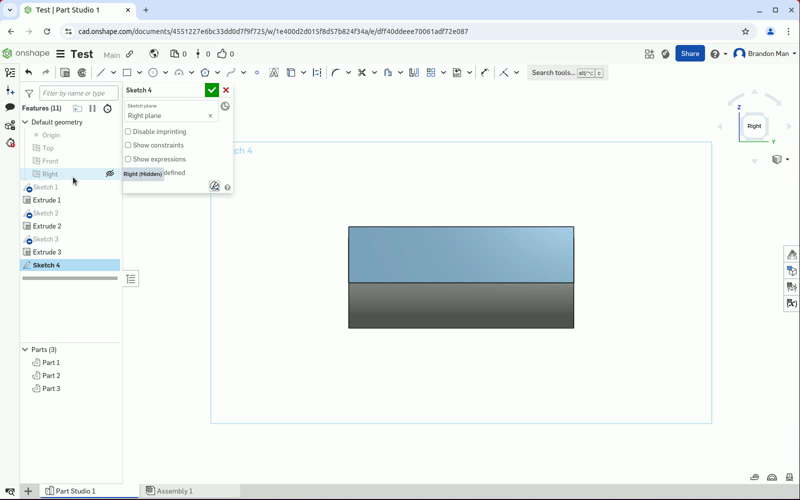
mouse_move(73, 352)
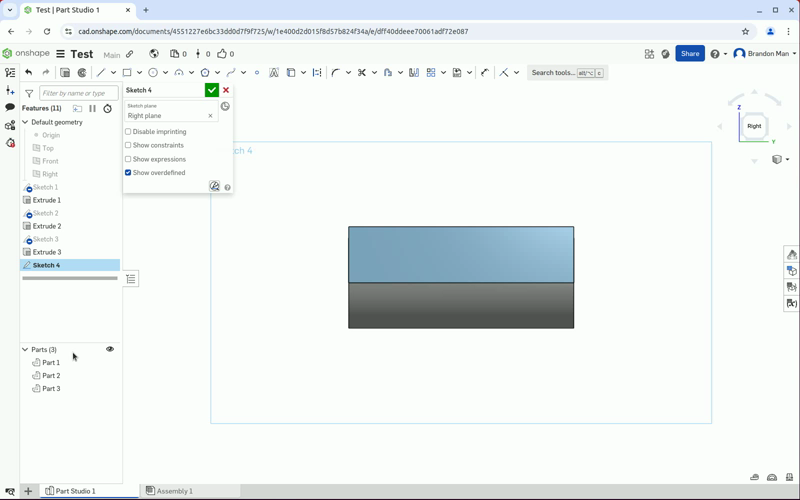
key(y)
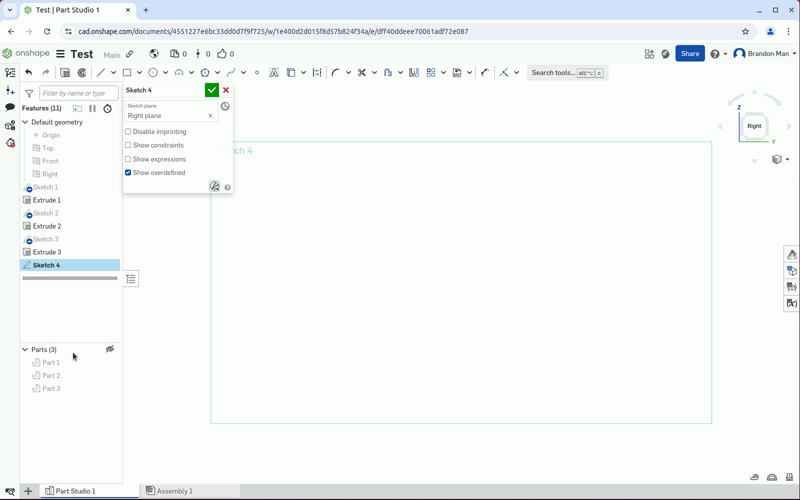
key(c)
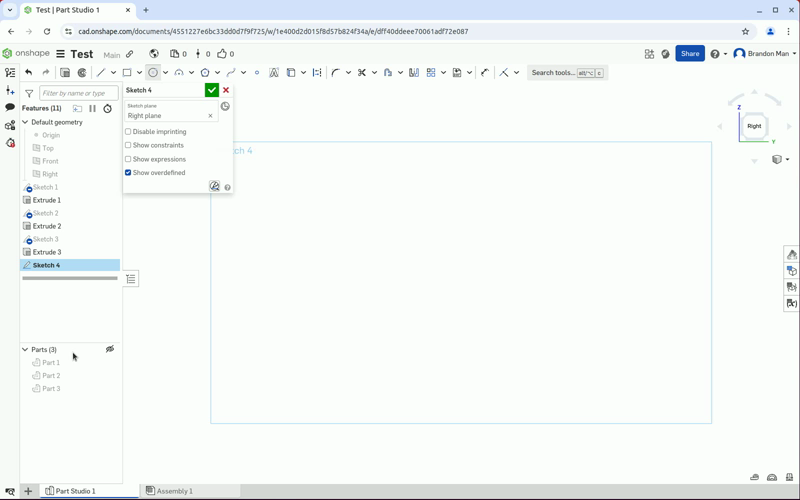
key_down(shift)
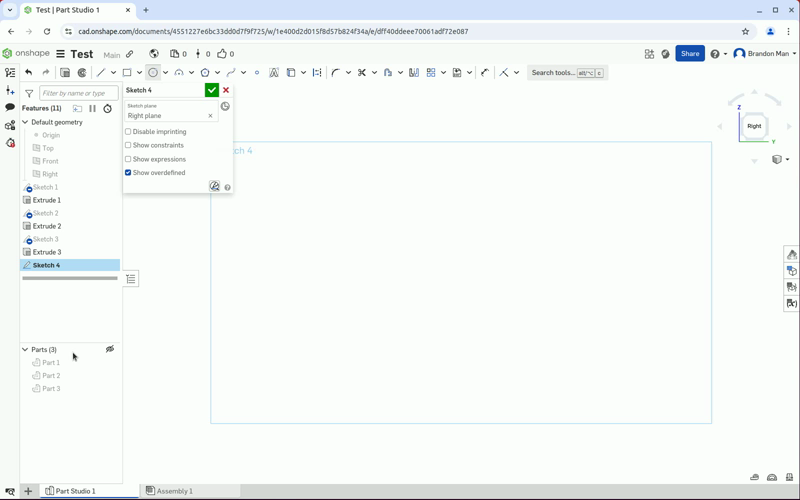
mouse_move(461, 226)
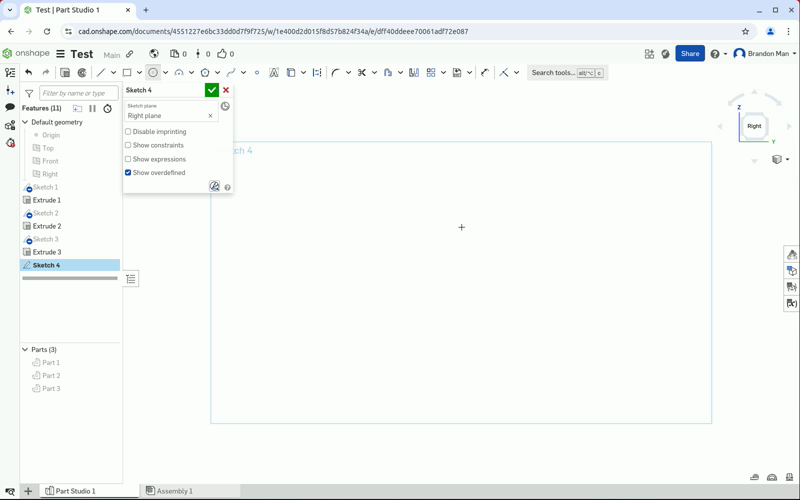
click(461, 226)
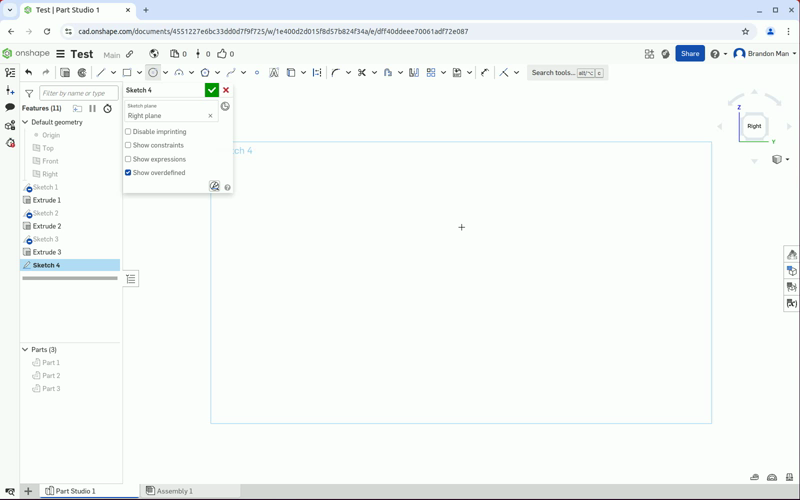
key_up(shift)
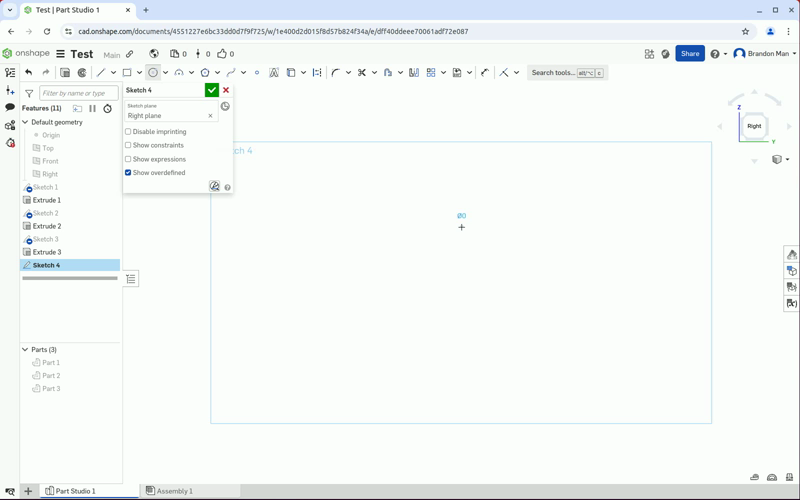
mouse_move(507, 226)
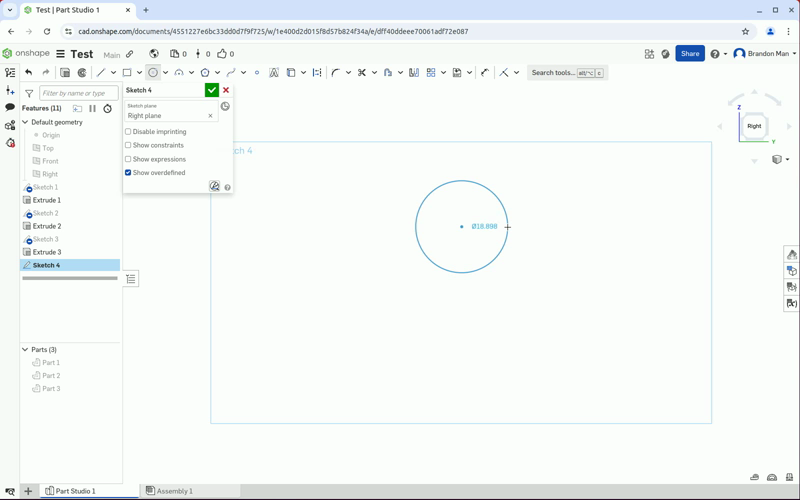
click(507, 226)
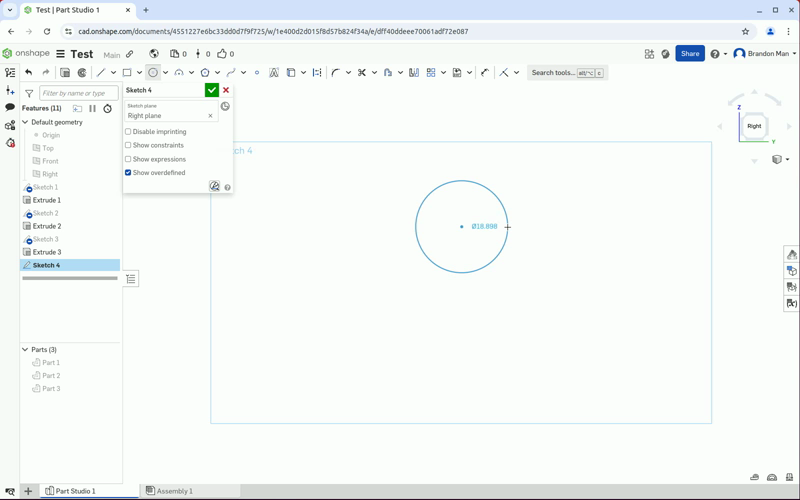
key(esc)
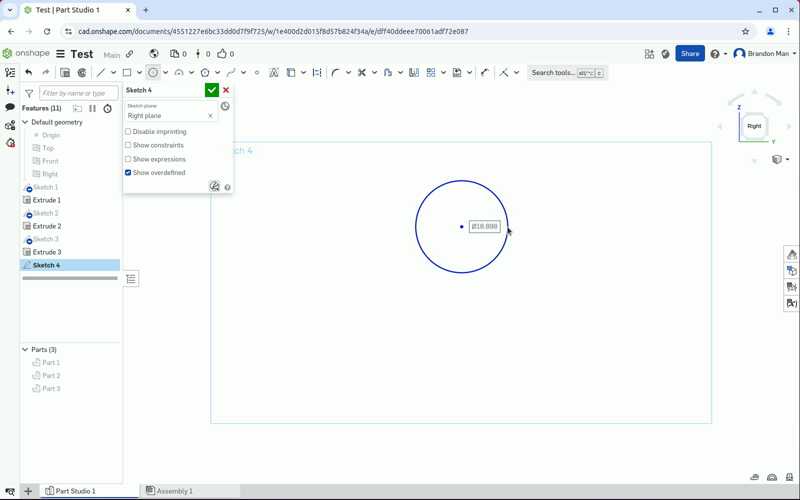
mouse_move(456, 249)
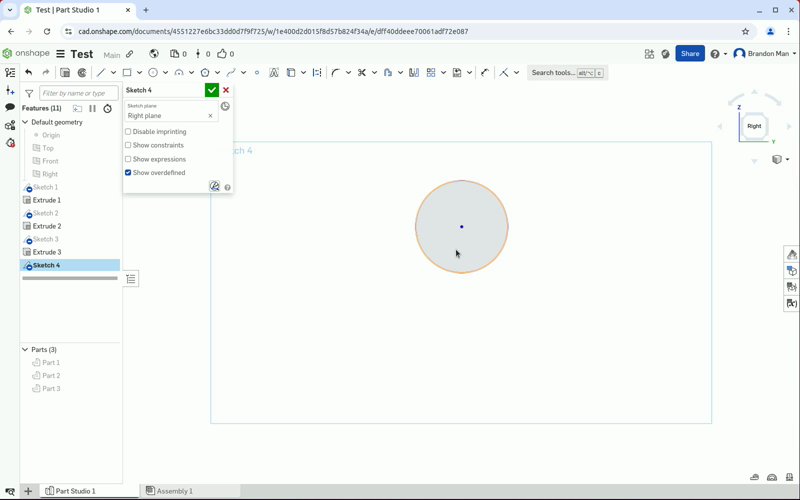
click(456, 249)
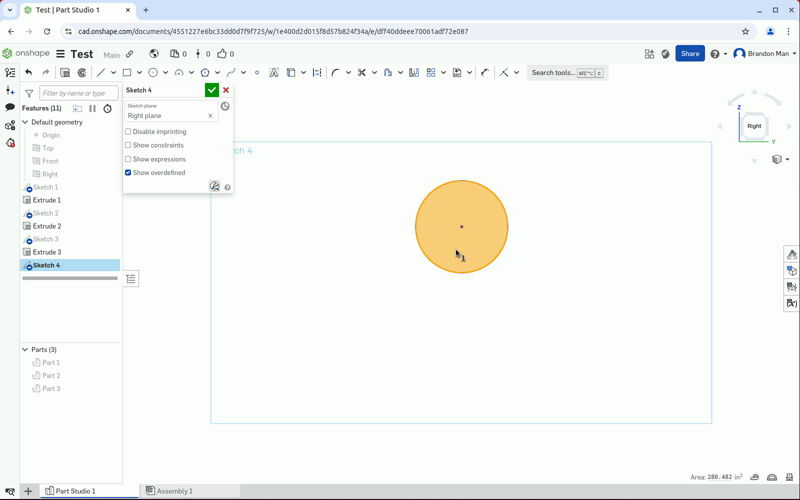
mouse_move(73, 352)
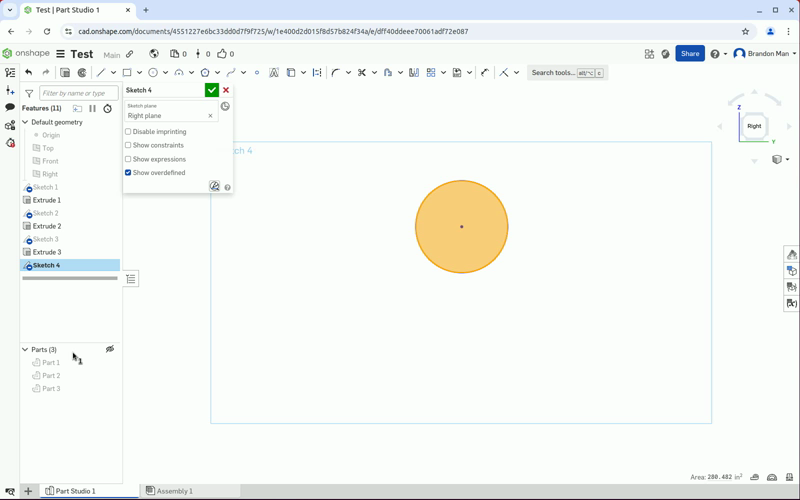
key(shift+y)
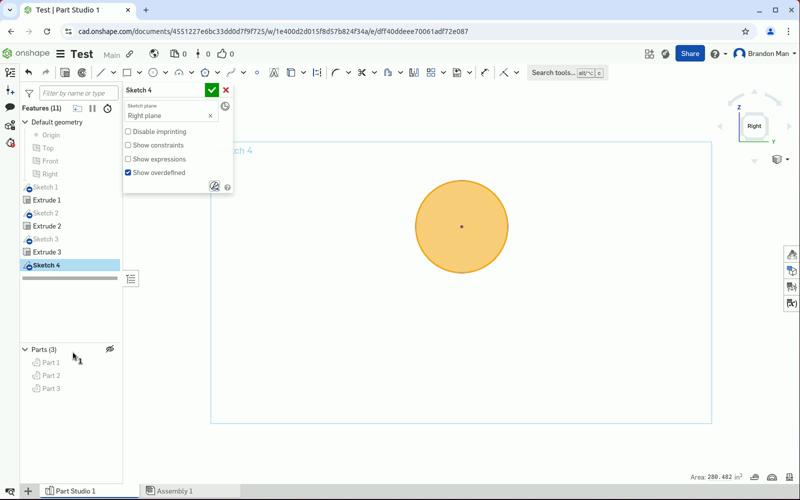
key(shift+e)
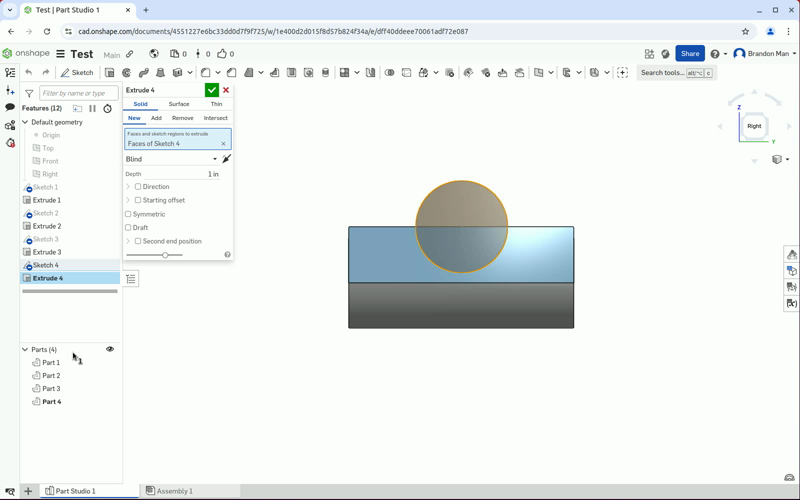
mouse_move(143, 106)
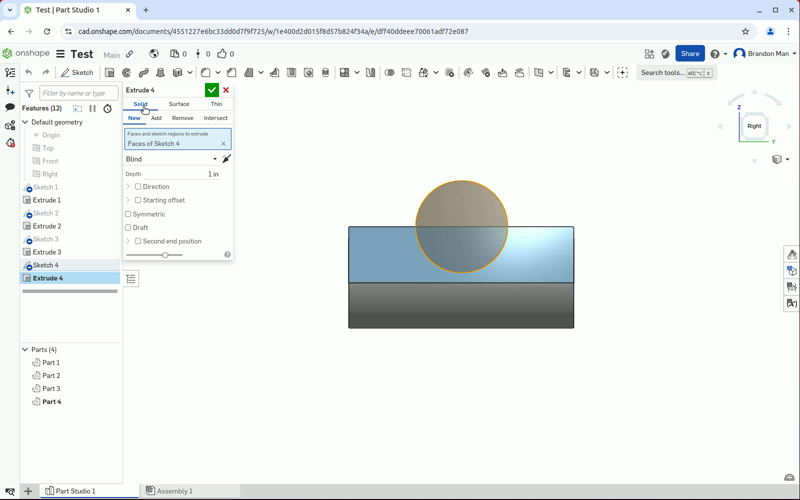
click(143, 106)
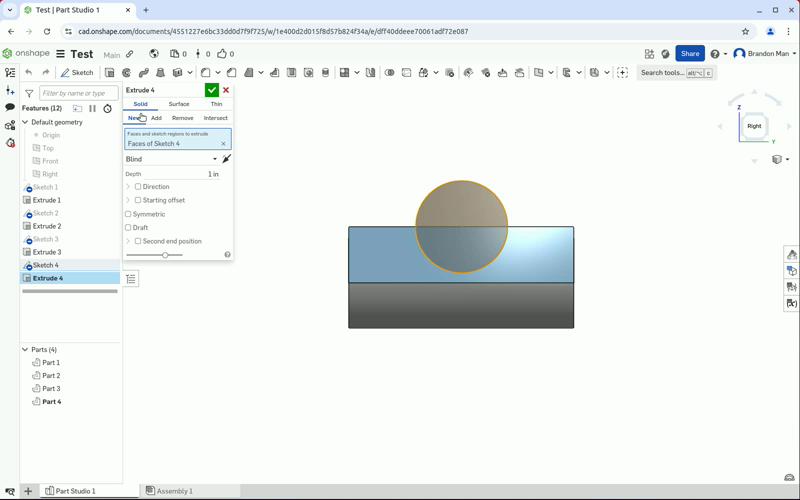
mouse_move(137, 120)
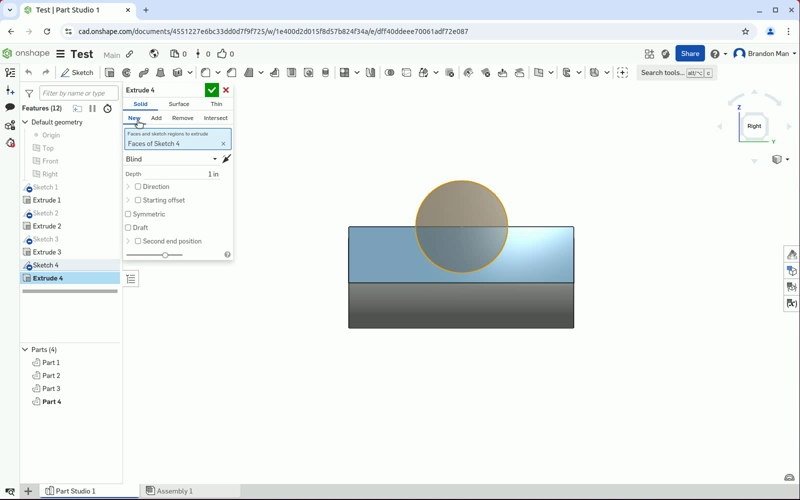
click(137, 120)
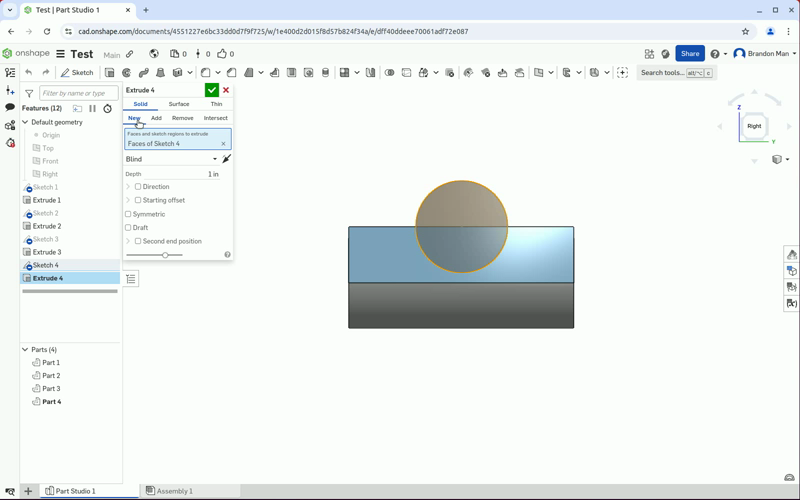
key(tab, 4)
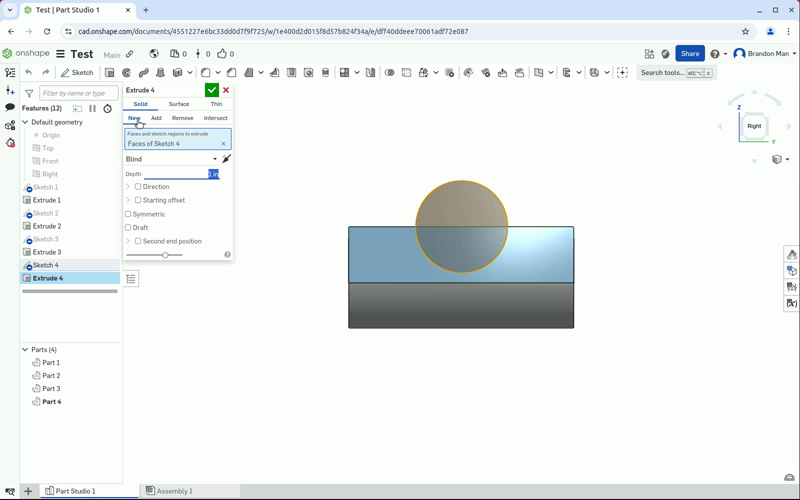
text(11.554)
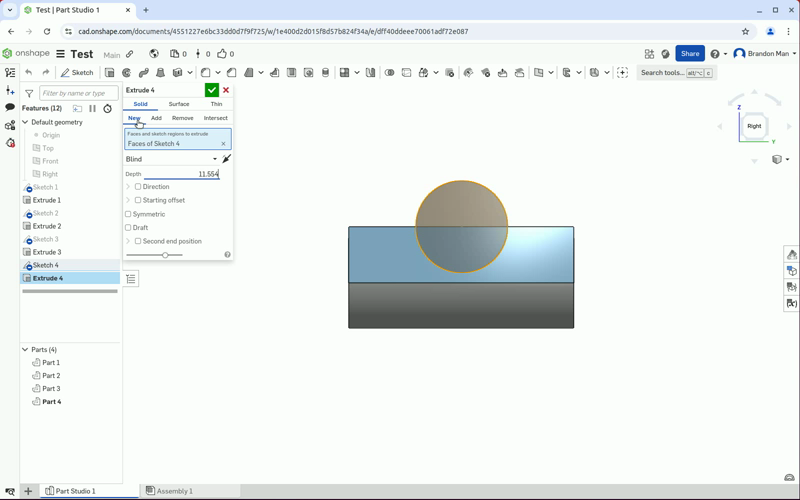
key(tab, 3)
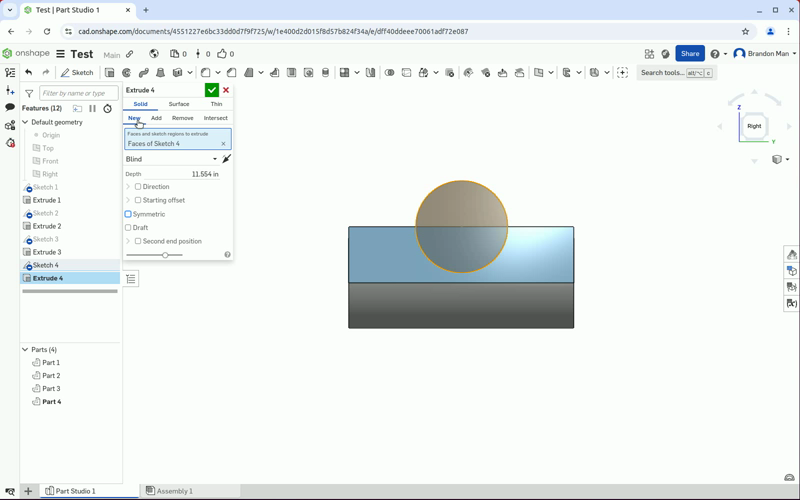
key(space)
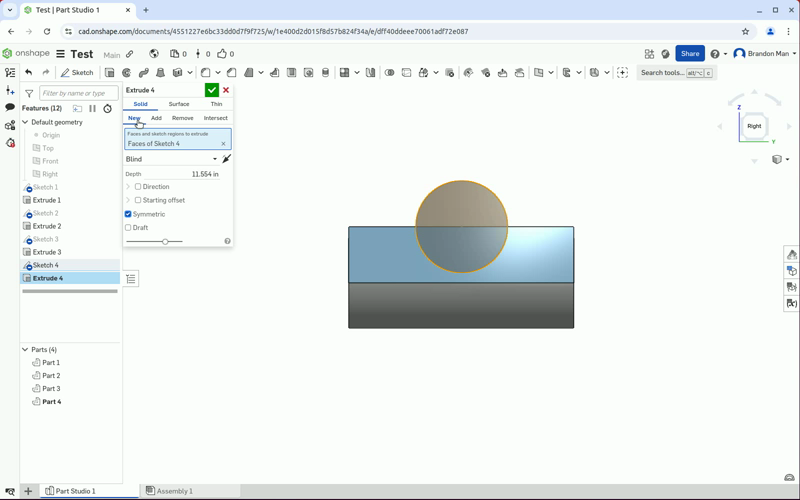
key(enter)
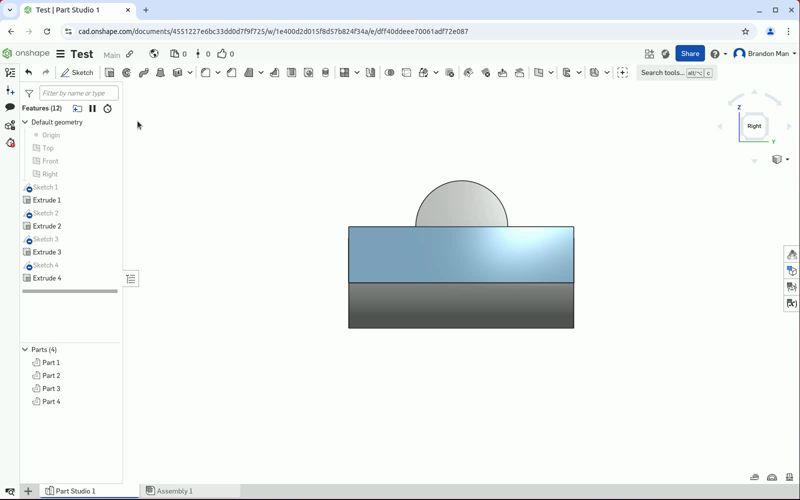
key(shift+h)
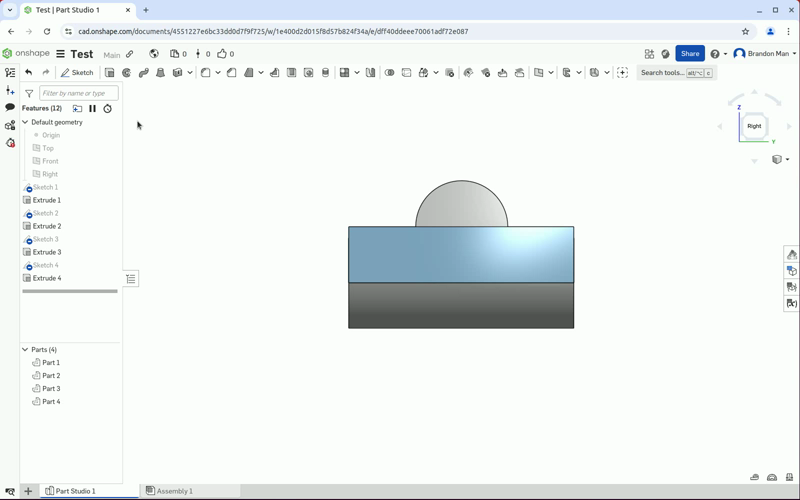
key(shift+h)
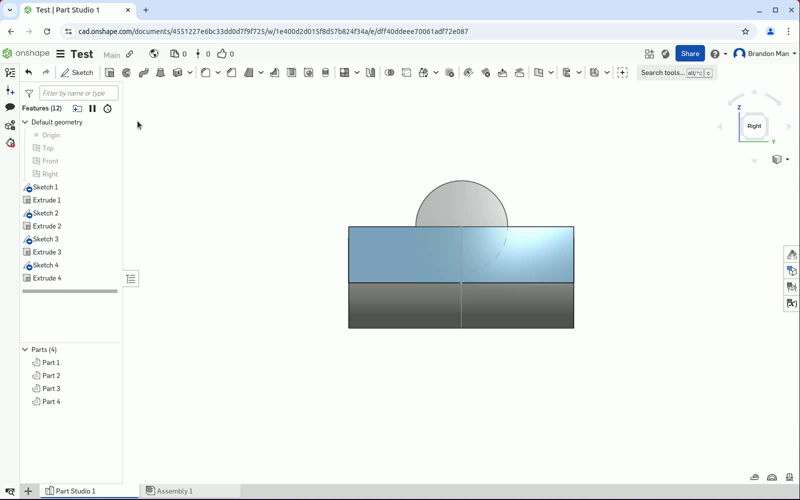
key(shift+7)
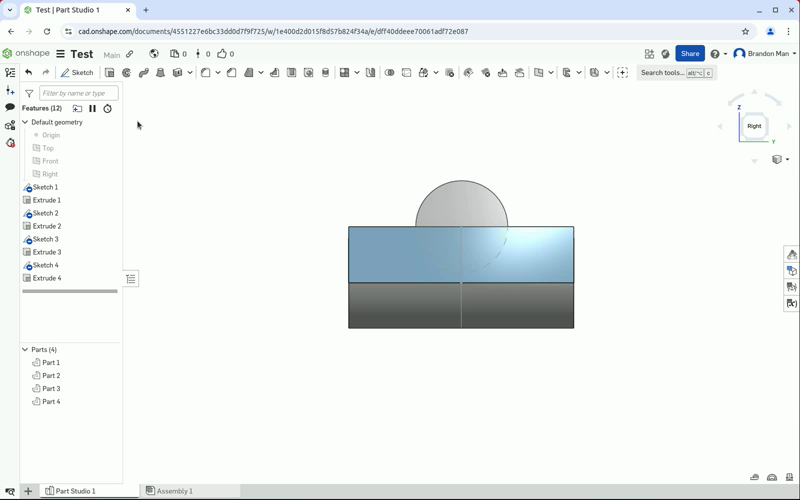
key(right, 2)
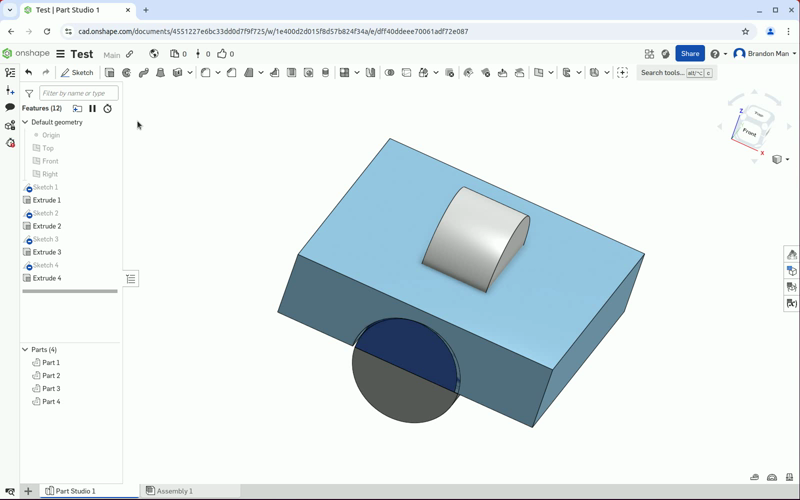
key(down, 2)
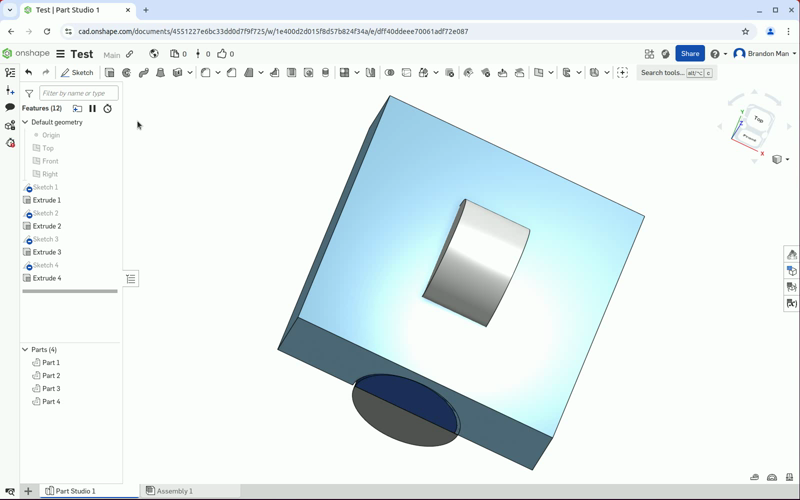
key(up, 2)
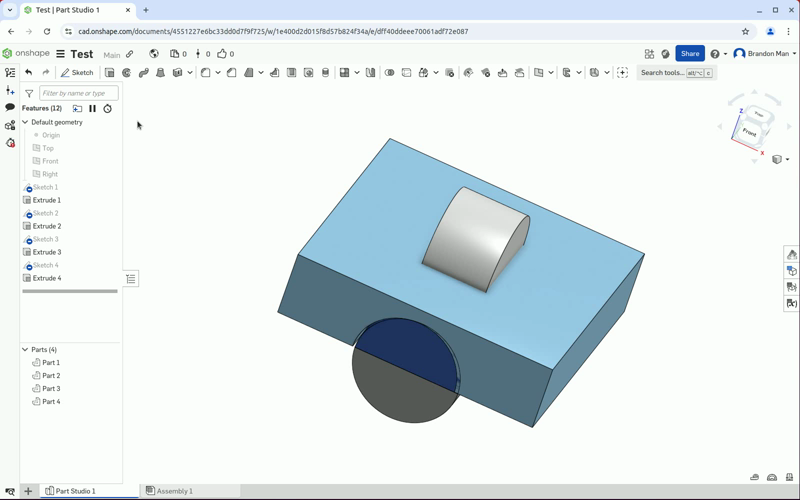
key(left, 2)
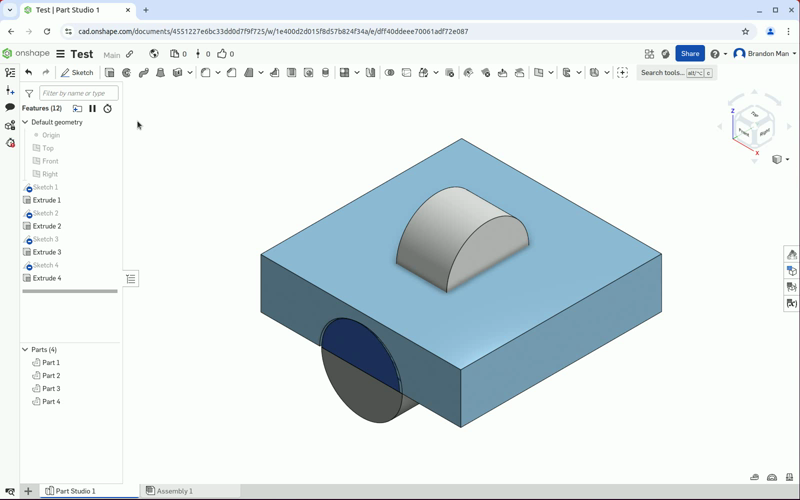
mouse_move(73, 189)
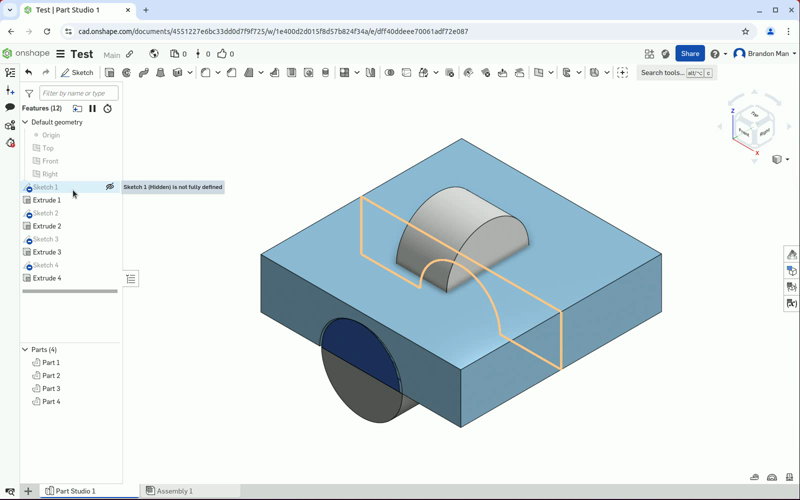
click(73, 189)